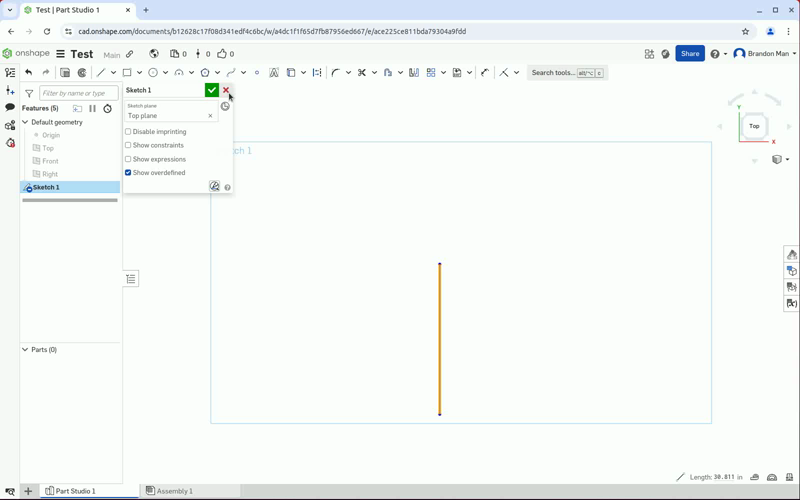
key(shift+h)
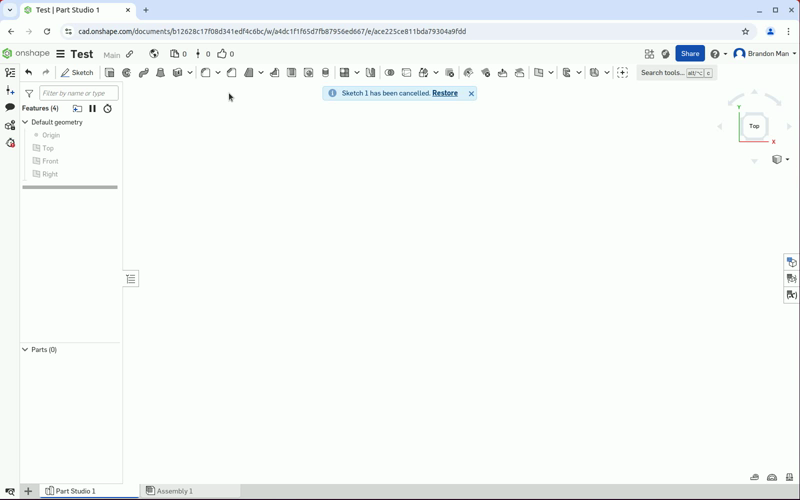
mouse_move(73, 352)
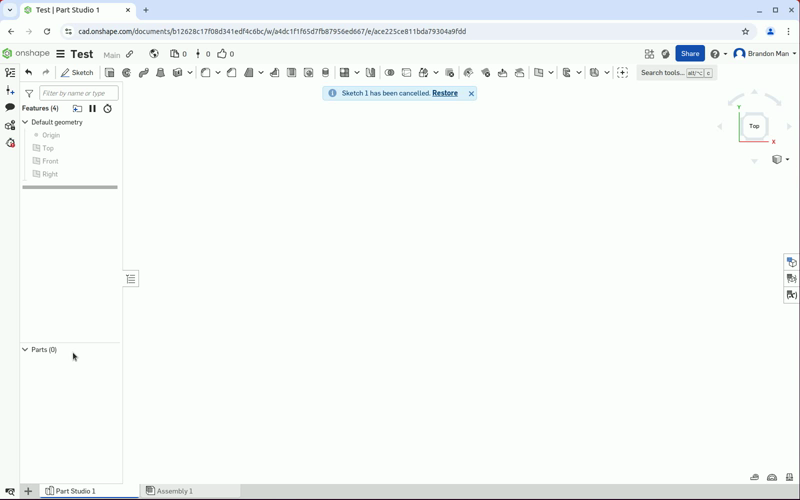
key(y)
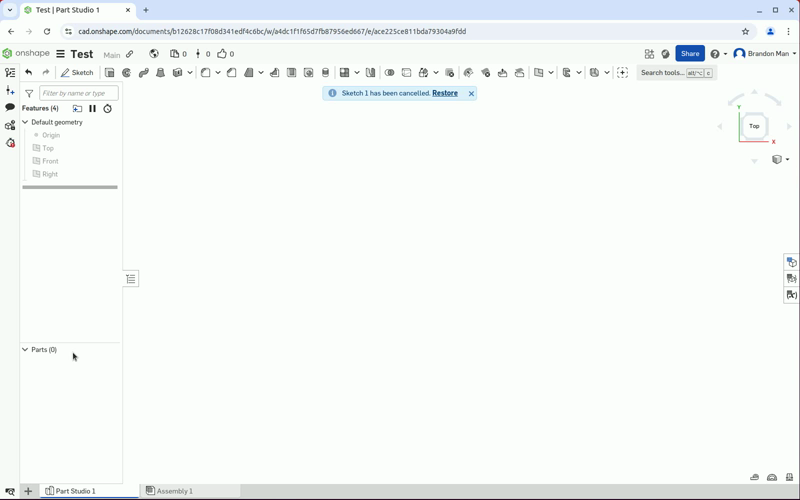
key(shift+p)
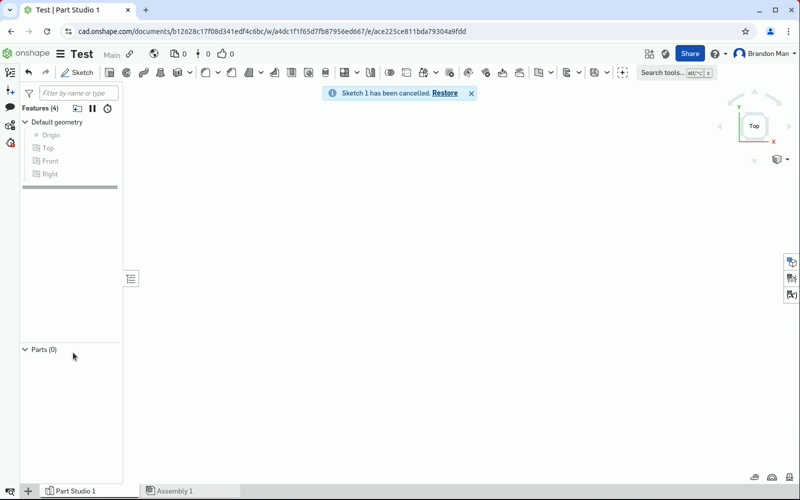
key(space)
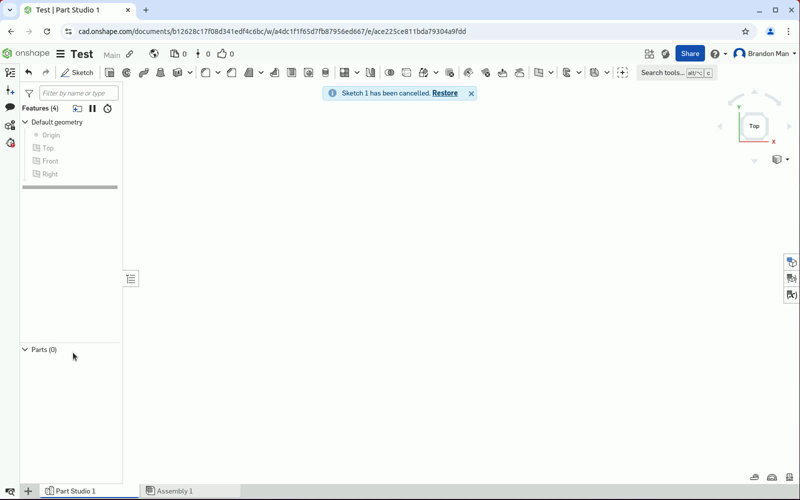
key_down(shift)
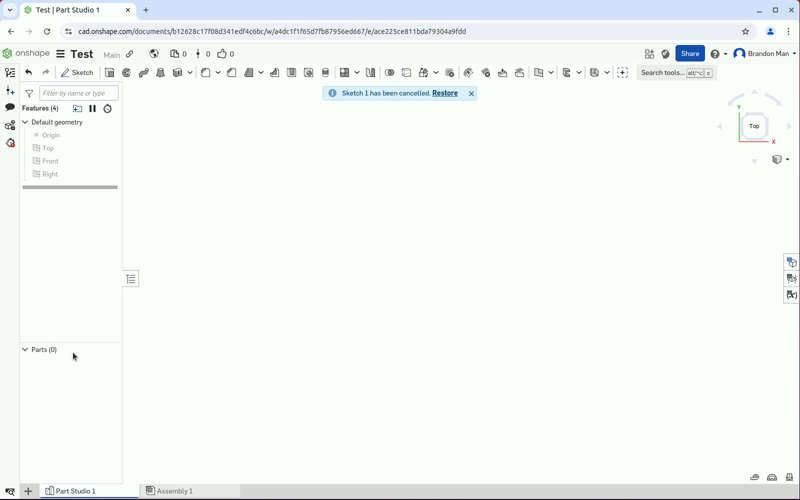
key(up)
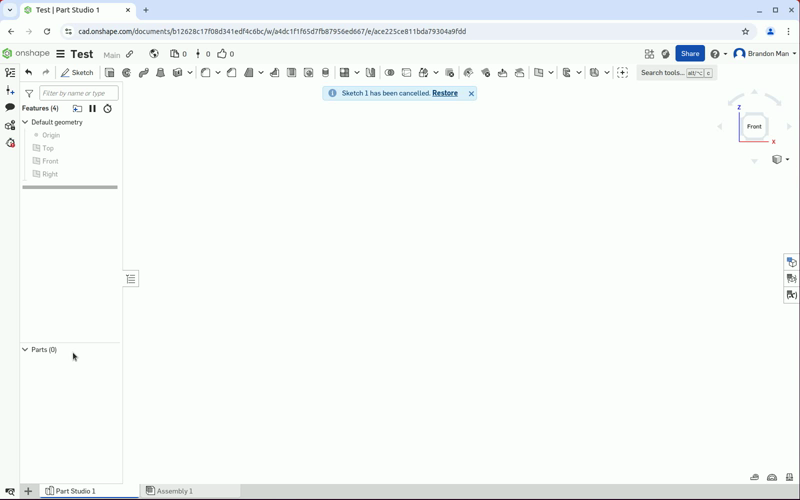
key_up(shift)
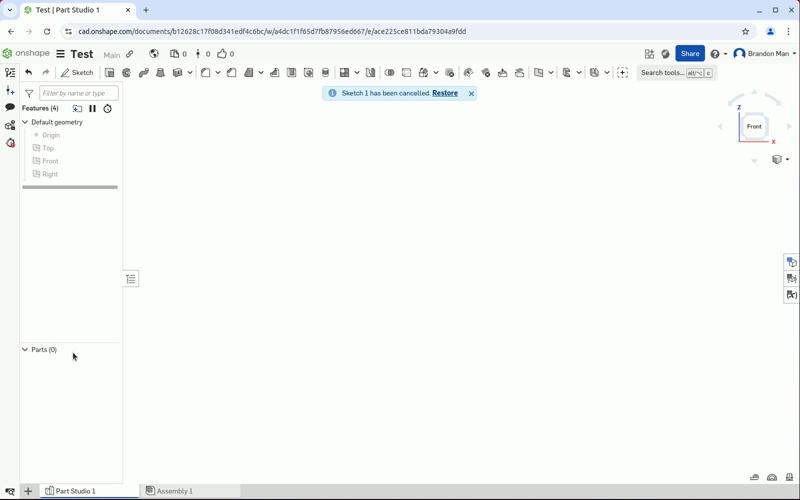
mouse_move(73, 352)
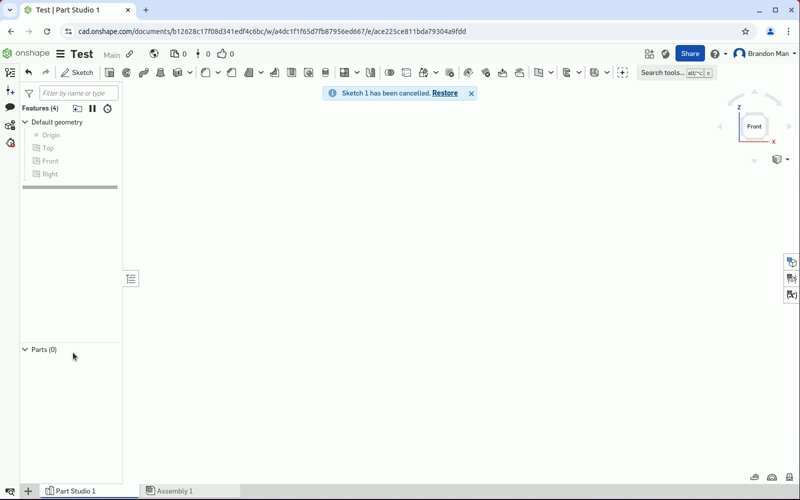
key(shift+y)
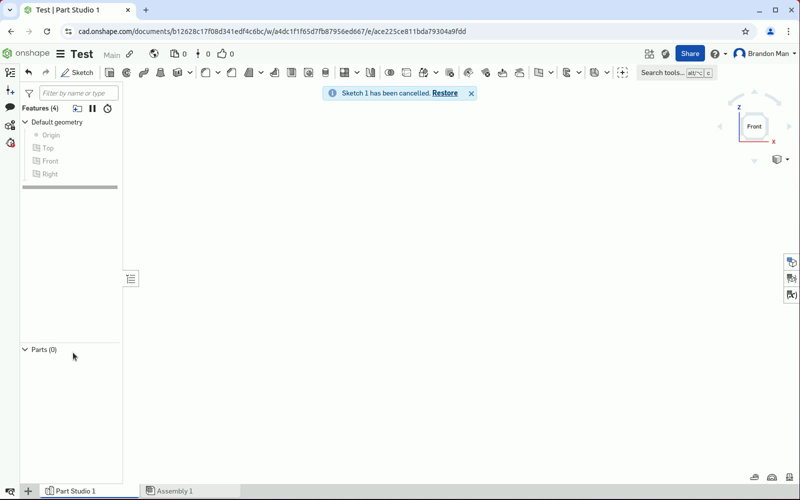
key(shift+s)
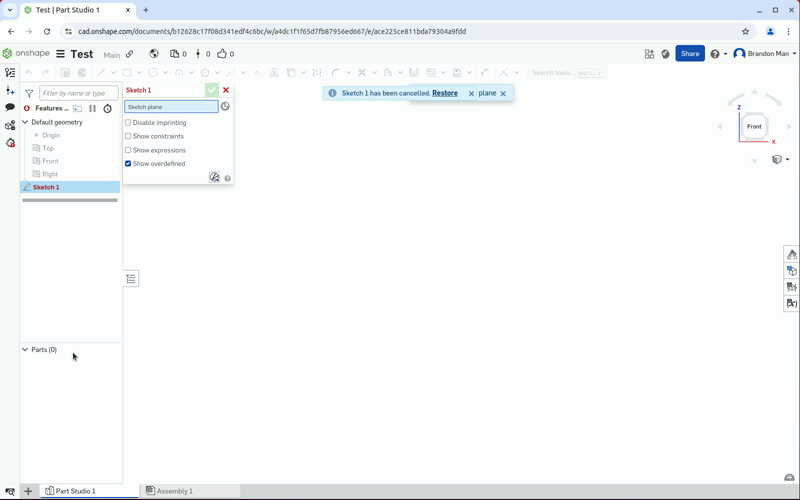
mouse_move(73, 163)
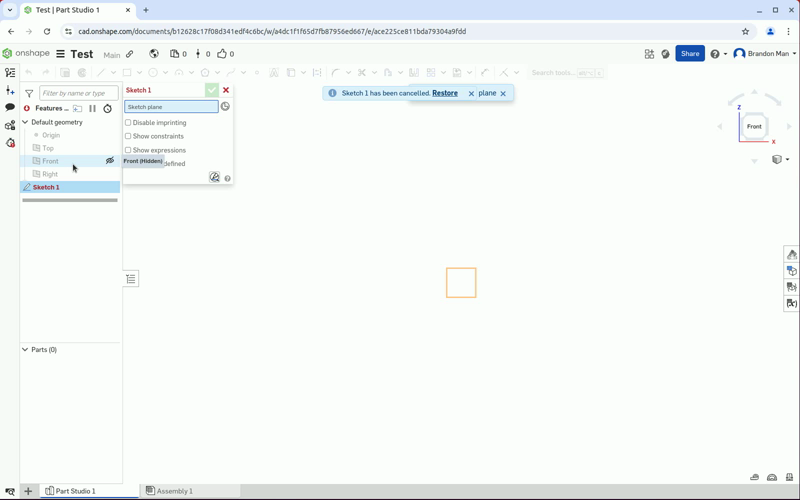
click(73, 163)
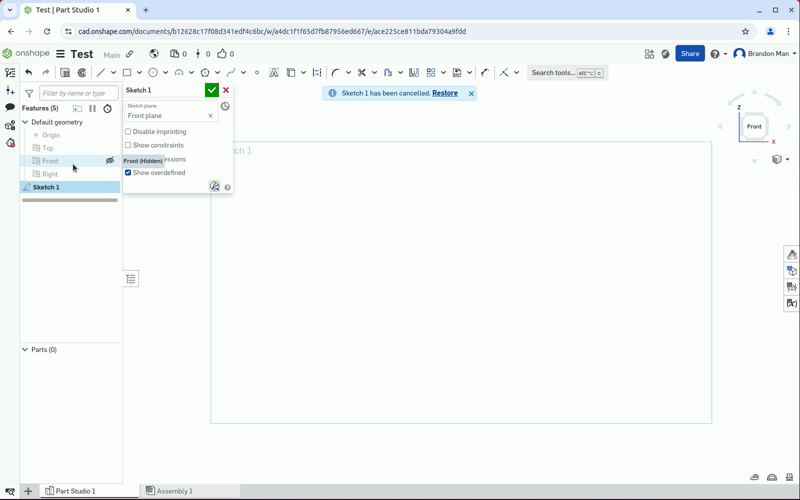
mouse_move(73, 352)
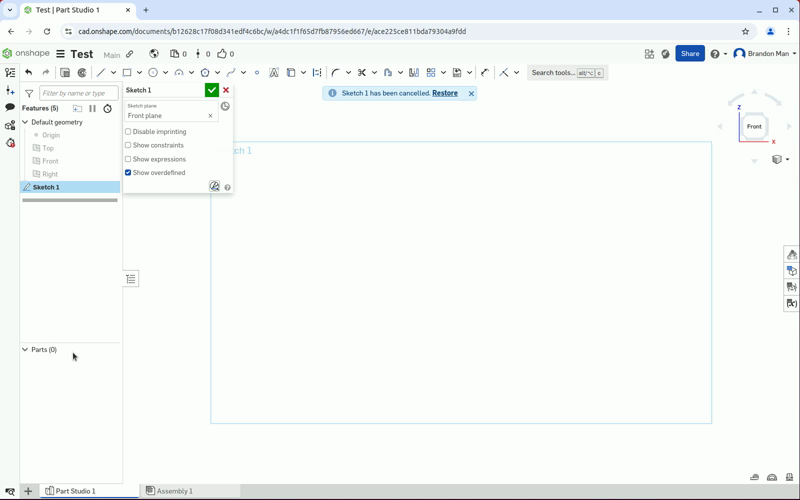
key(y)
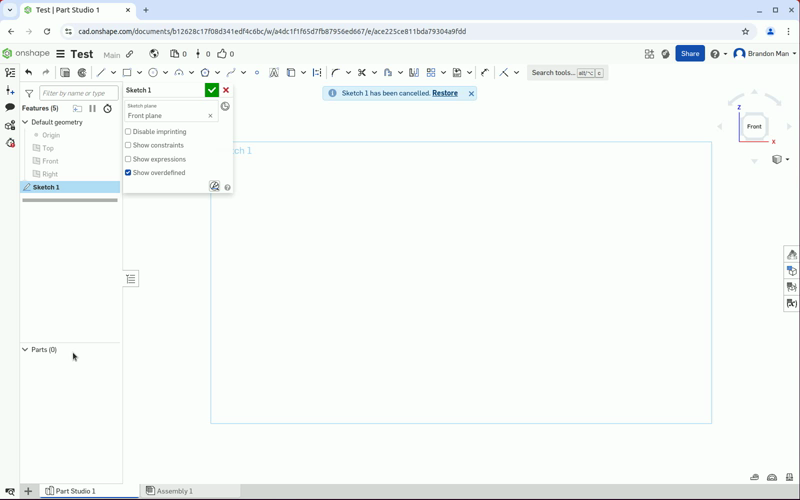
key(l)
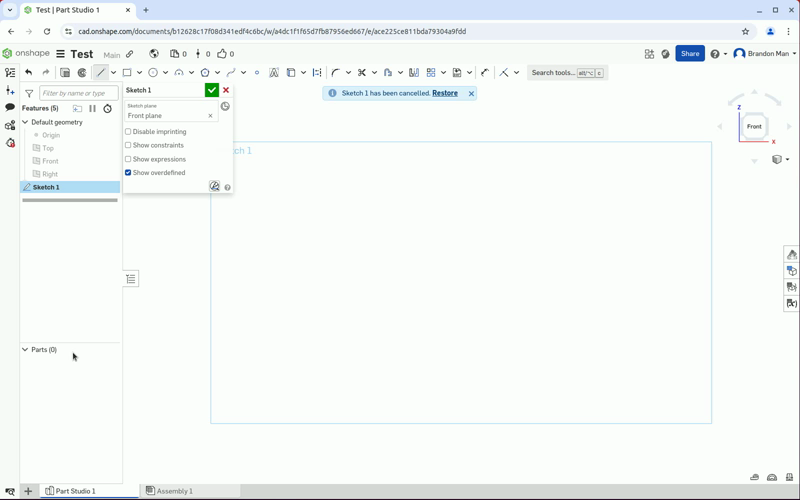
key_down(shift)
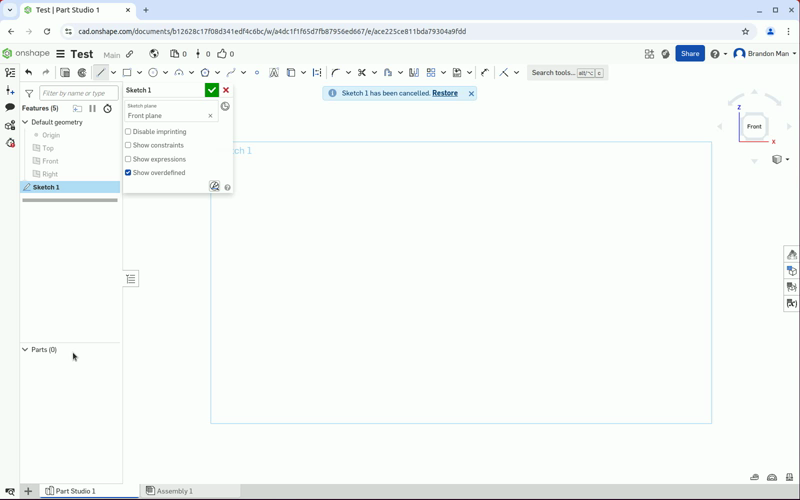
mouse_move(348, 217)
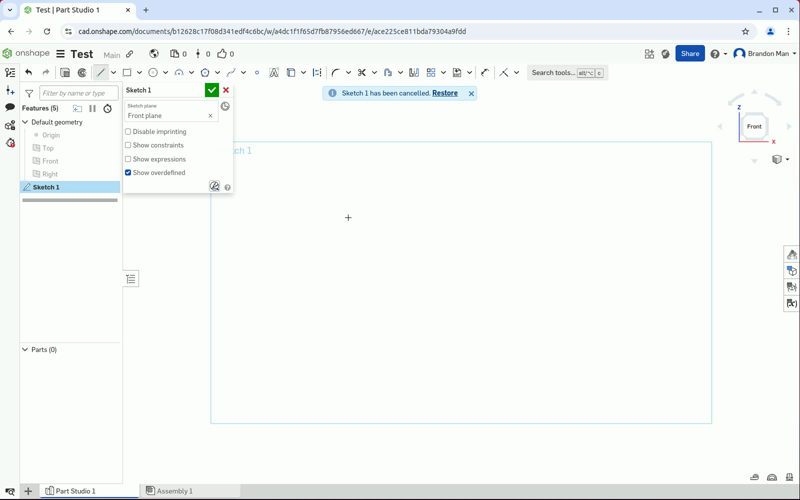
click(348, 217)
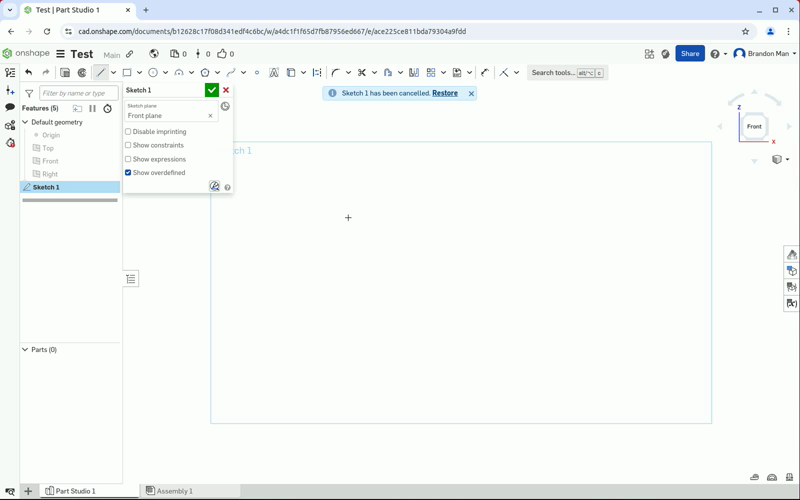
key_up(shift)
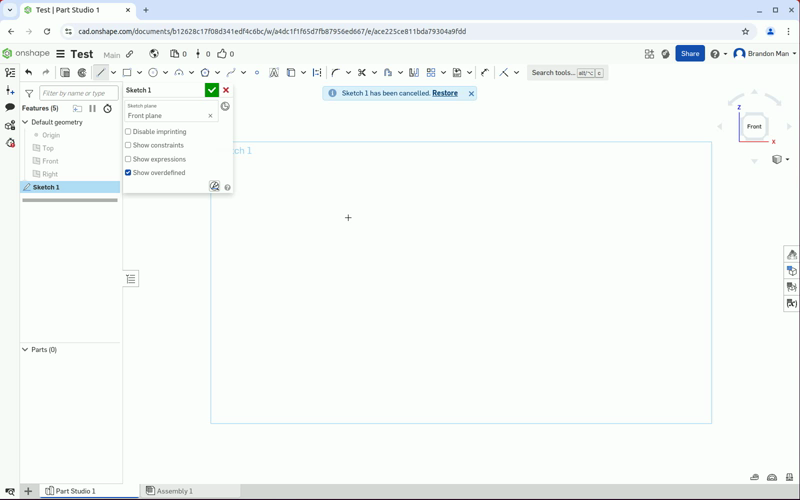
key_down(shift)
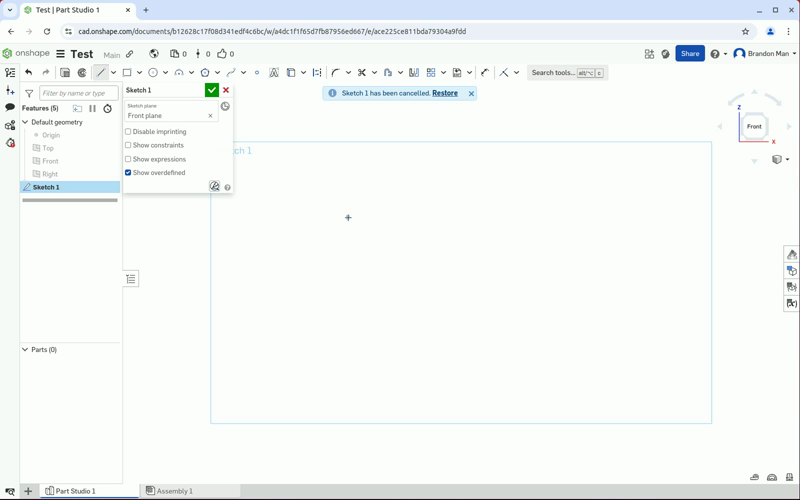
mouse_move(378, 217)
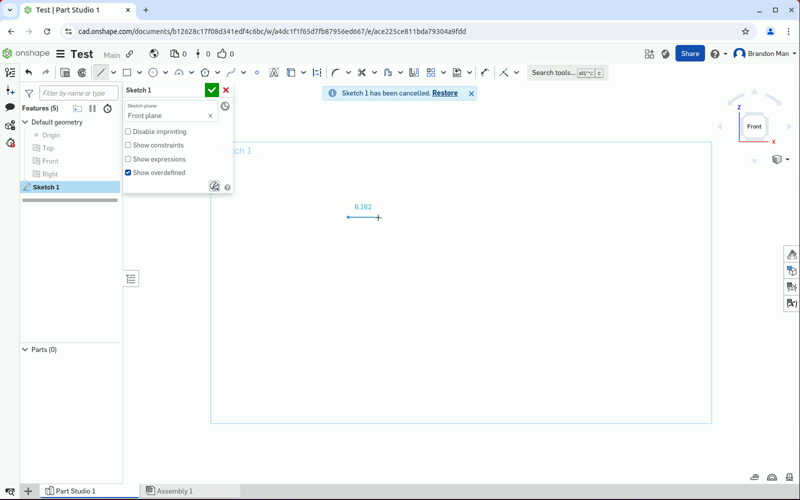
mouse_move(395, 217)
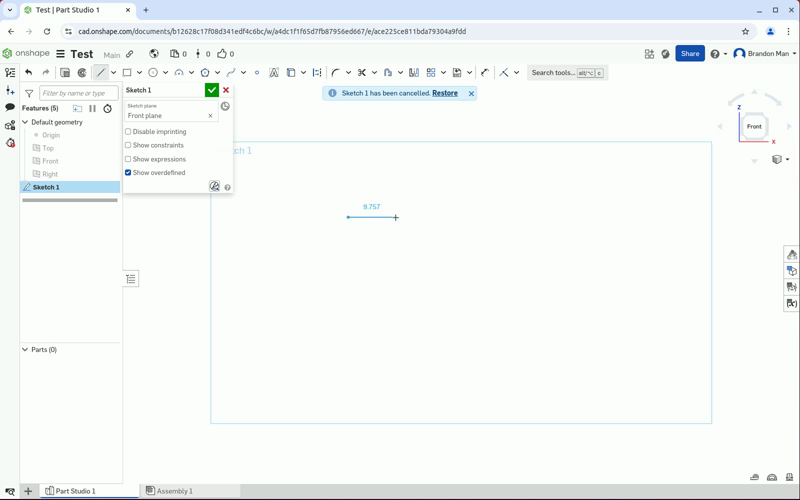
click(395, 217)
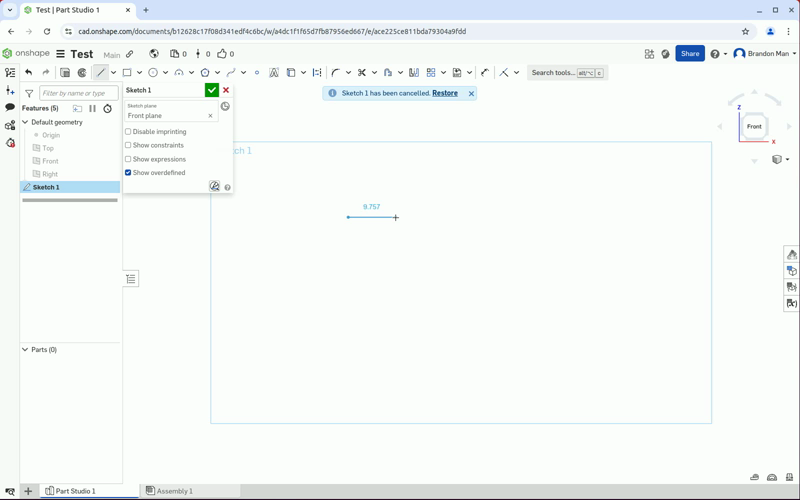
key_up(shift)
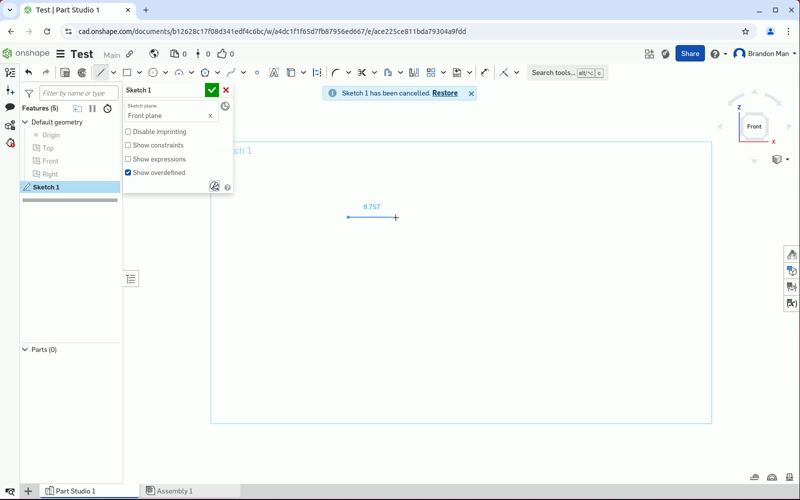
key_down(shift)
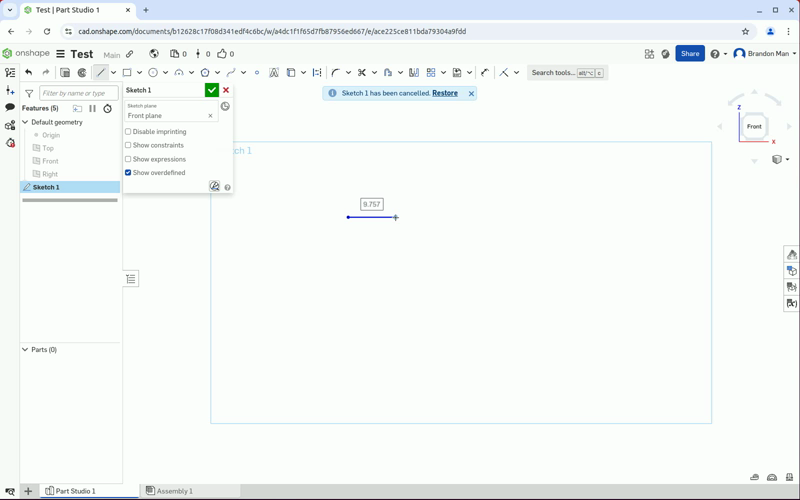
mouse_move(425, 217)
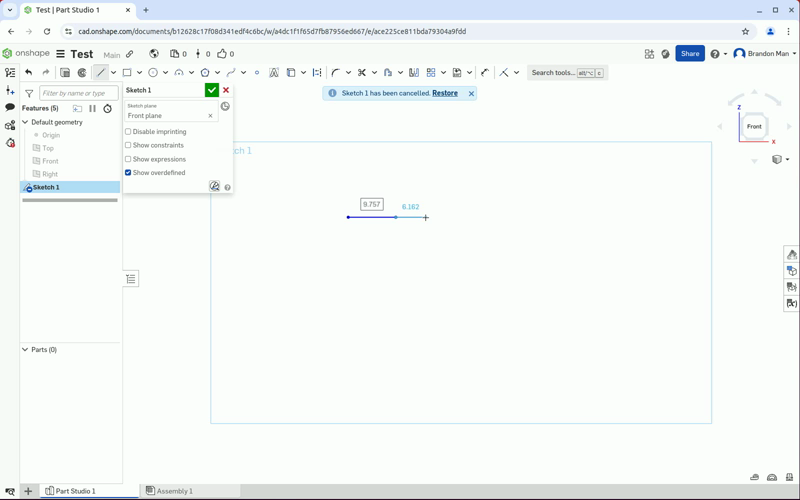
mouse_move(395, 169)
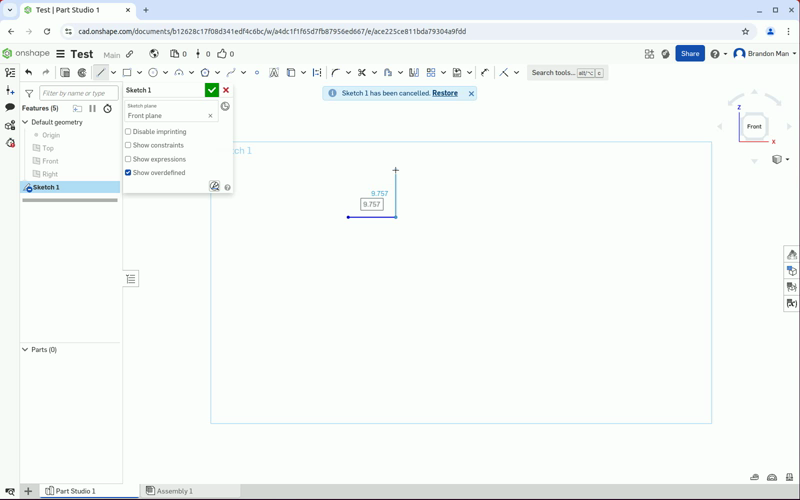
click(395, 169)
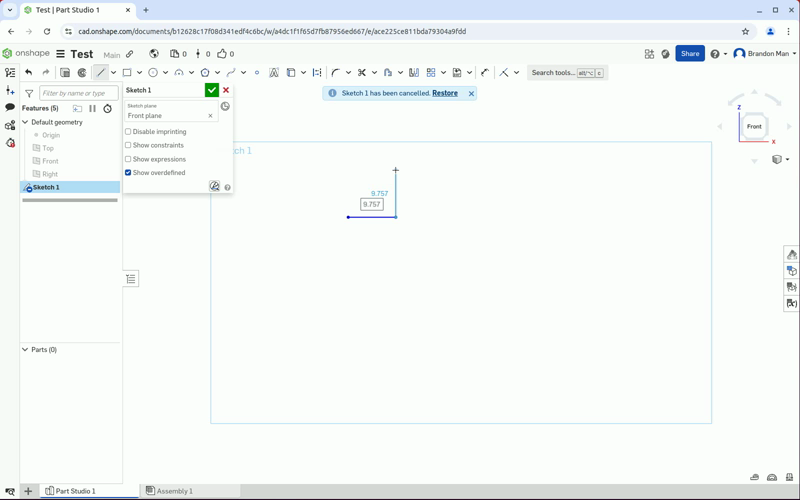
key_up(shift)
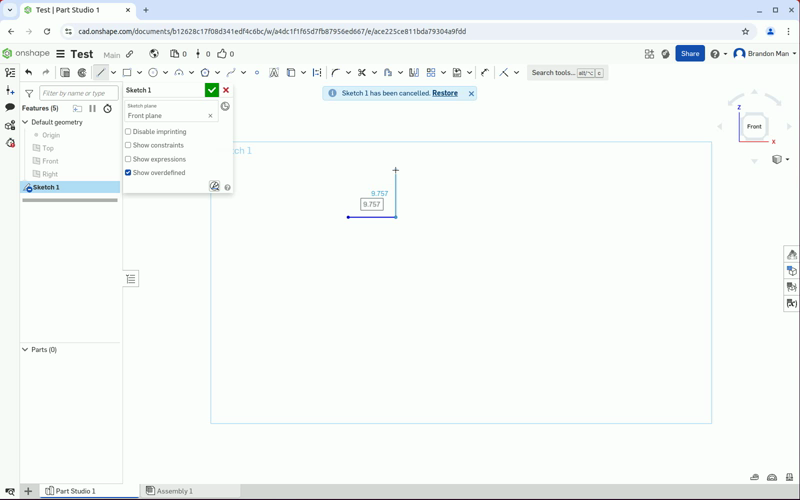
key_down(shift)
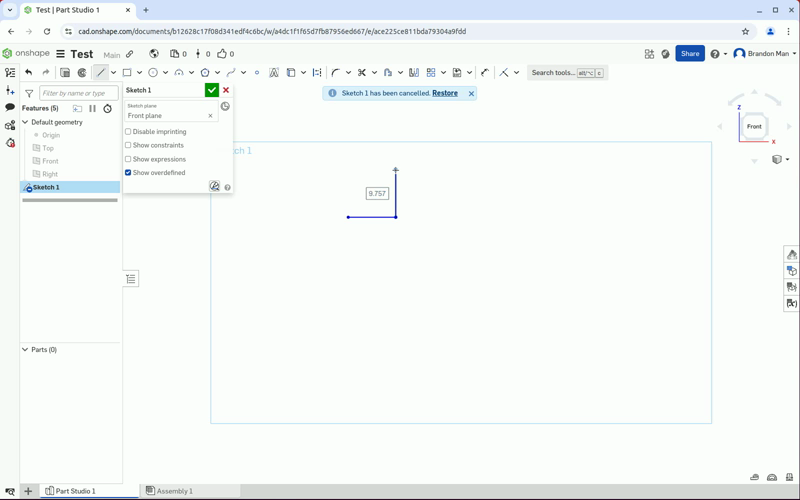
mouse_move(425, 169)
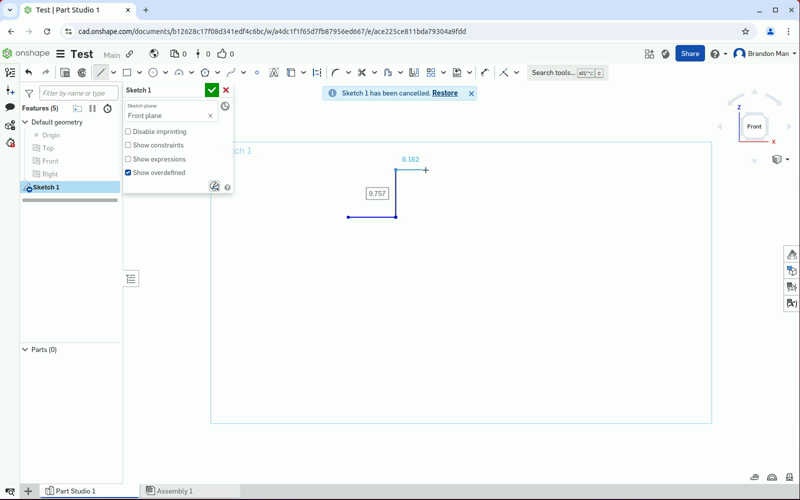
mouse_move(348, 169)
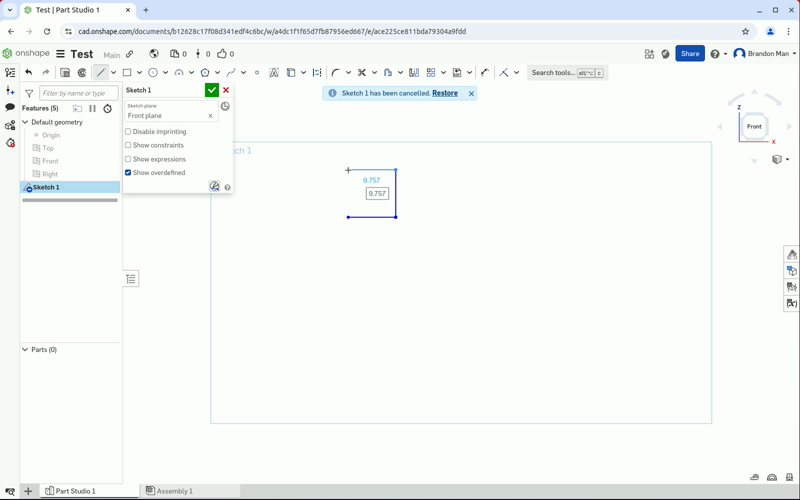
click(348, 169)
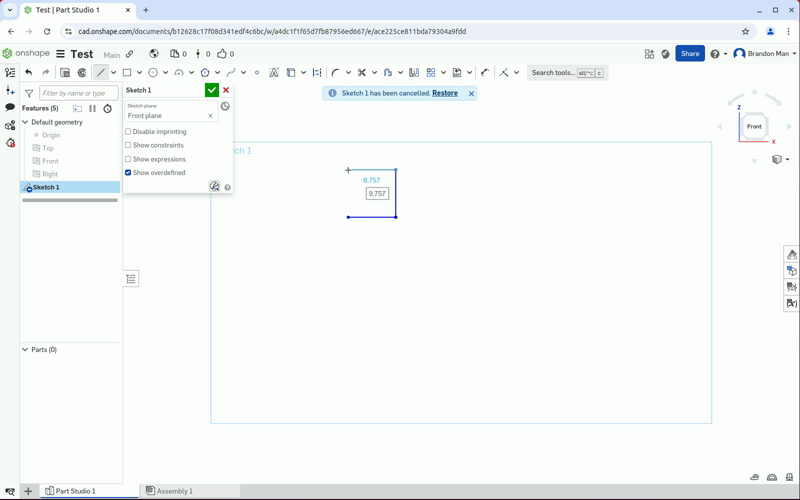
key_up(shift)
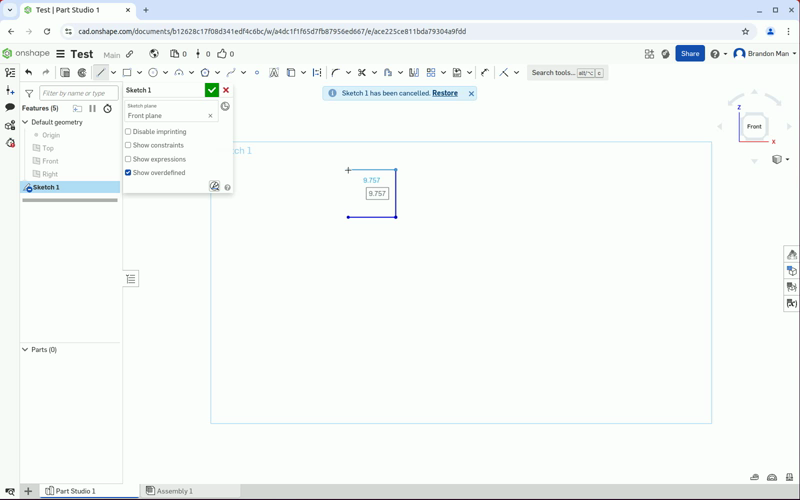
mouse_move(378, 169)
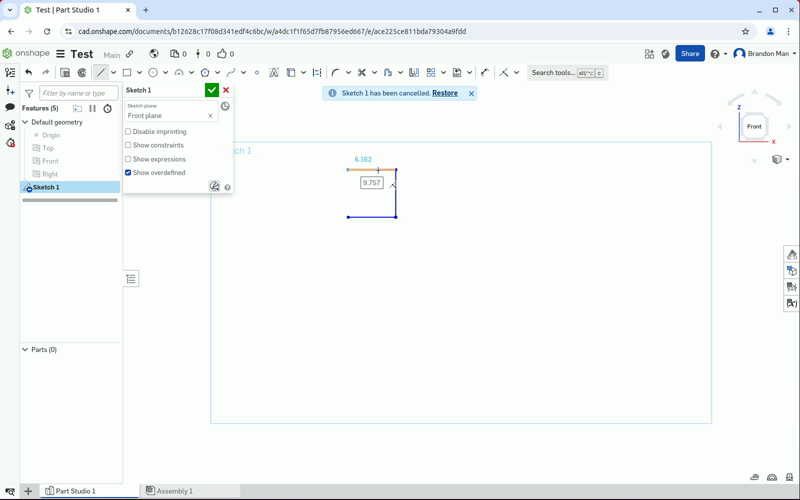
key_down(shift)
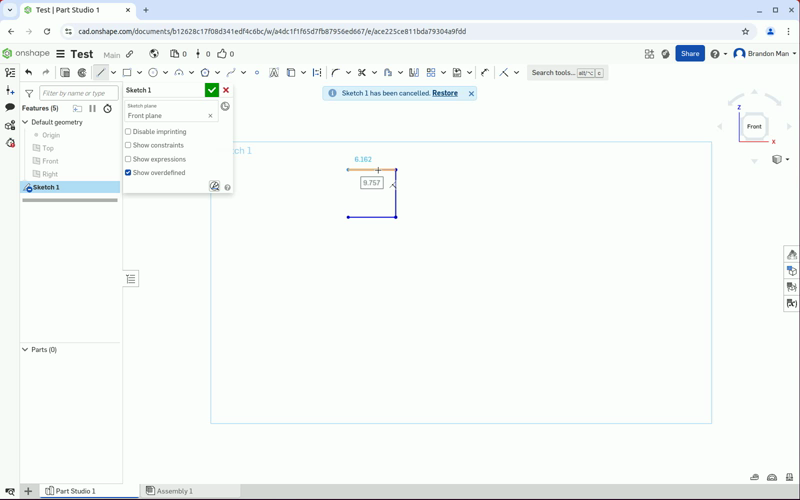
mouse_move(348, 217)
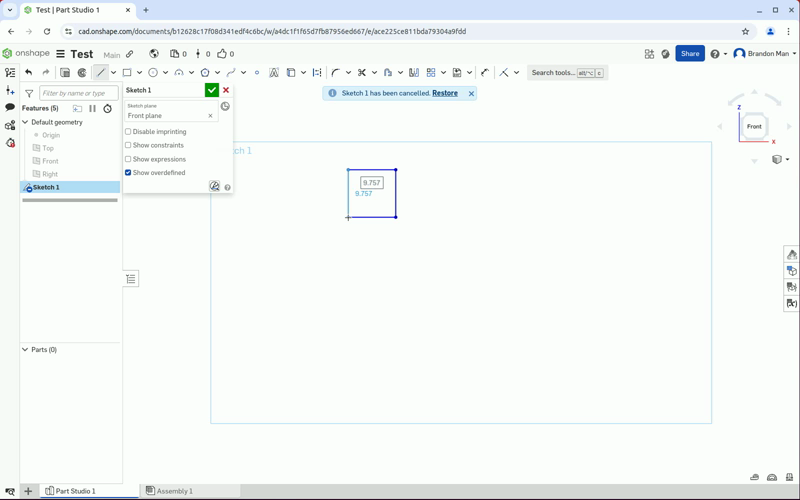
key_up(shift)
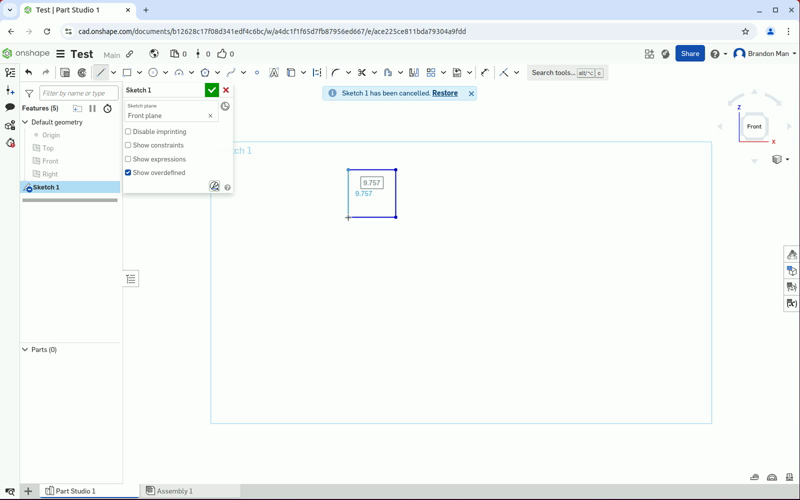
click(348, 217)
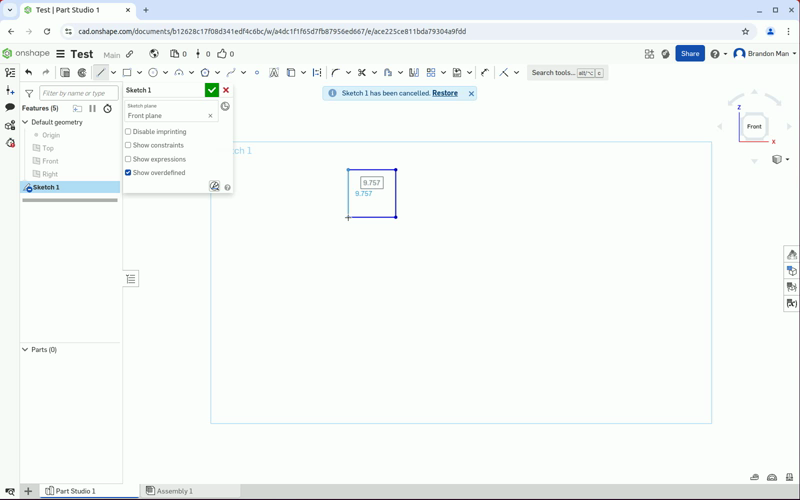
key(esc)
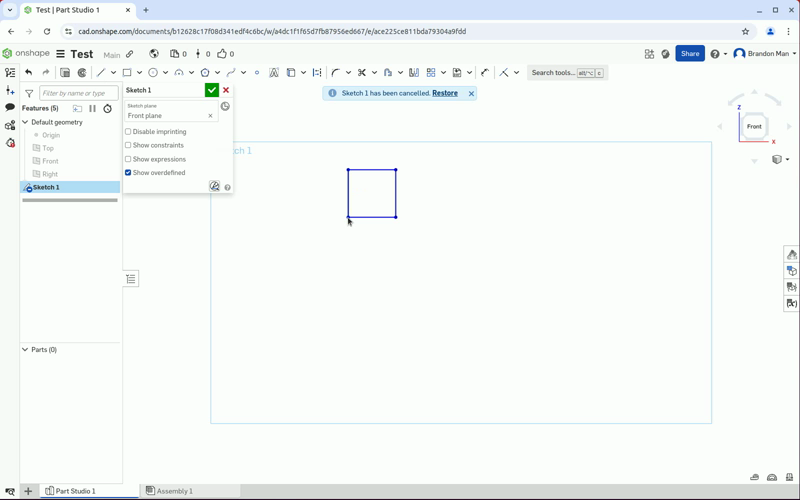
mouse_move(355, 185)
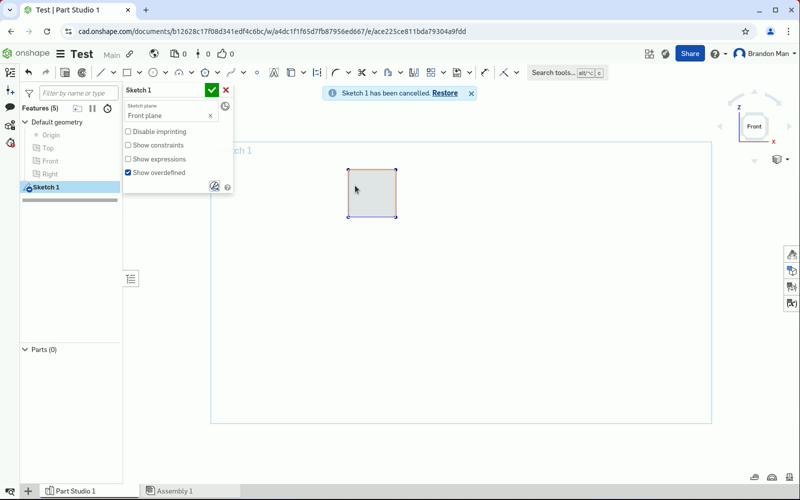
click(355, 185)
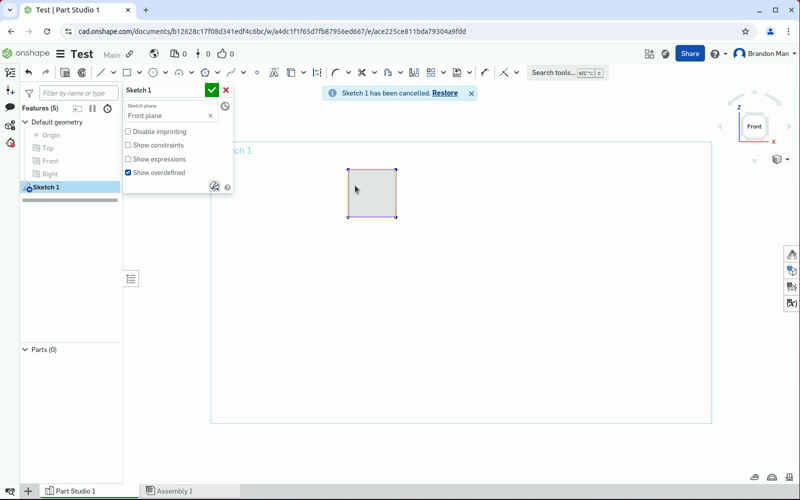
mouse_move(73, 352)
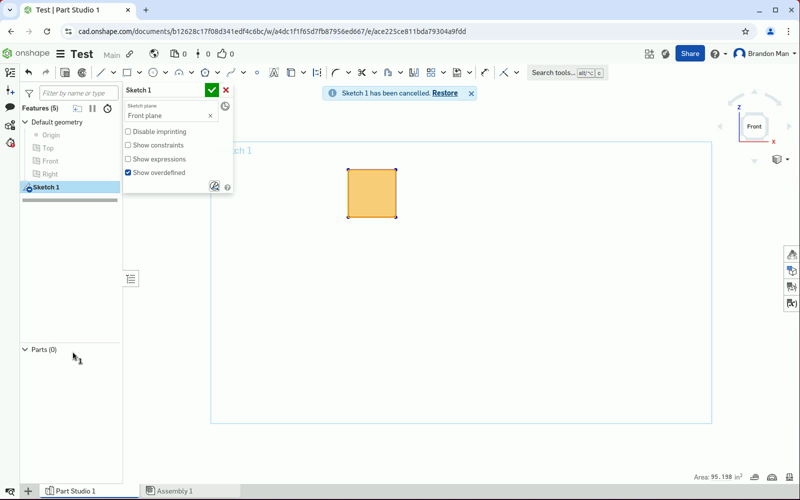
key(shift+y)
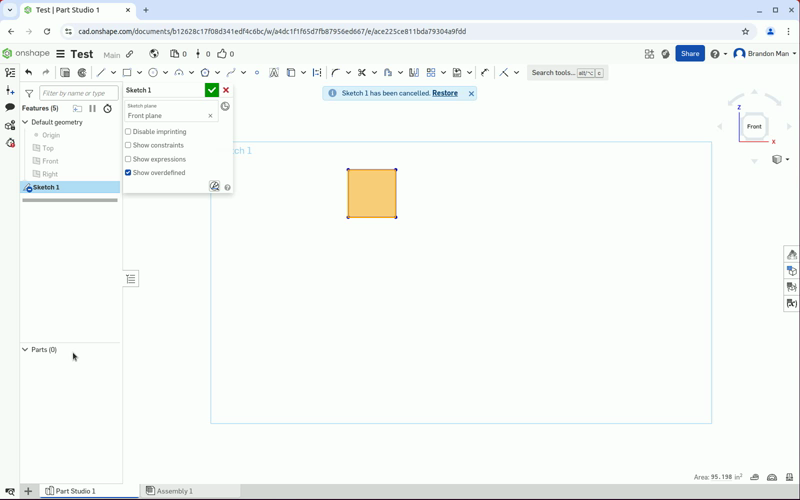
key(shift+e)
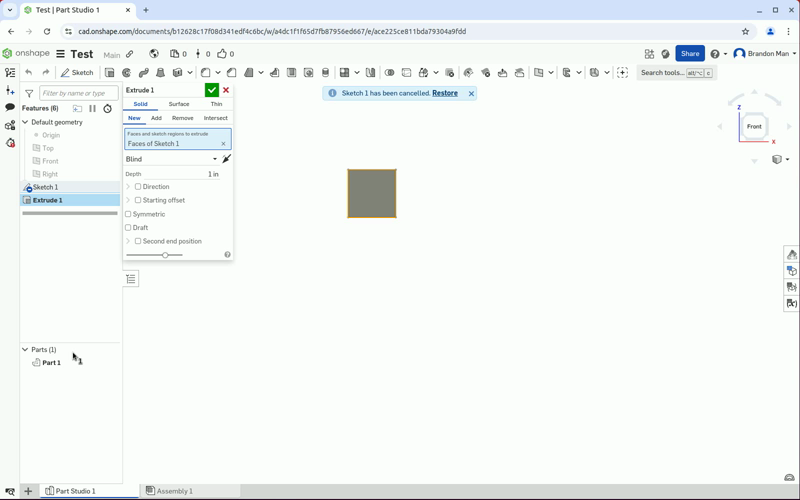
mouse_move(143, 106)
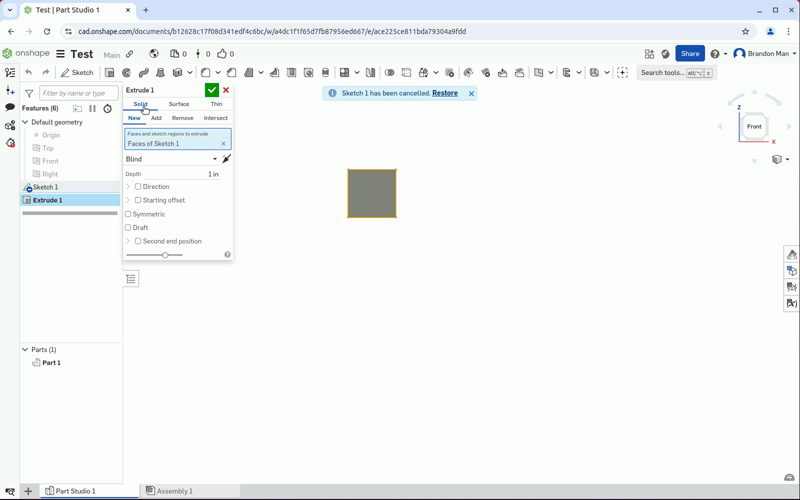
click(143, 106)
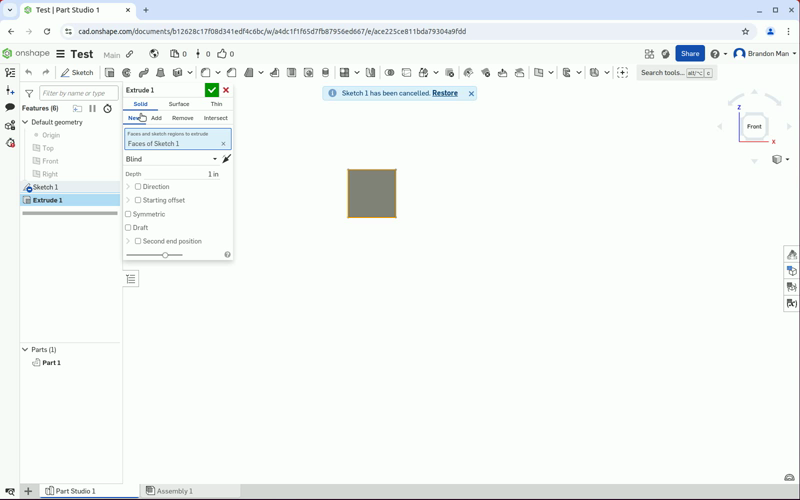
mouse_move(137, 120)
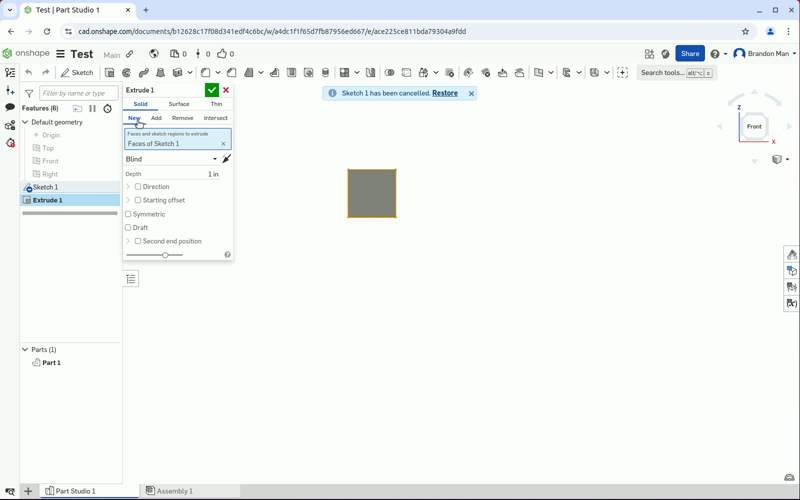
click(137, 120)
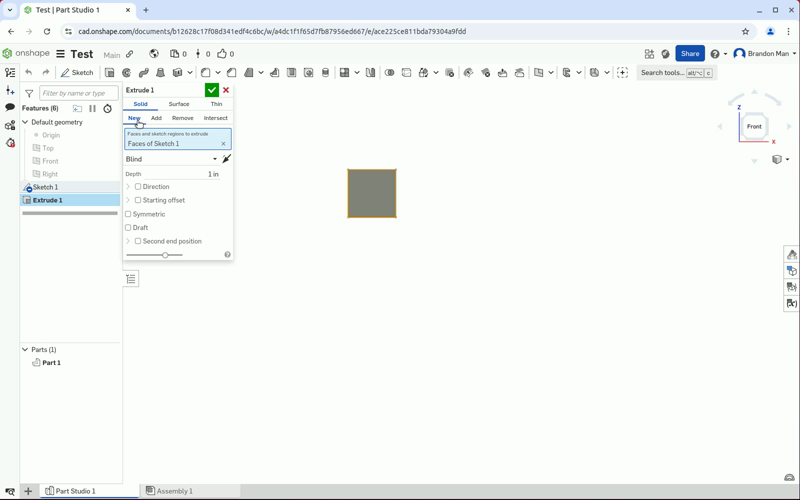
key(tab, 4)
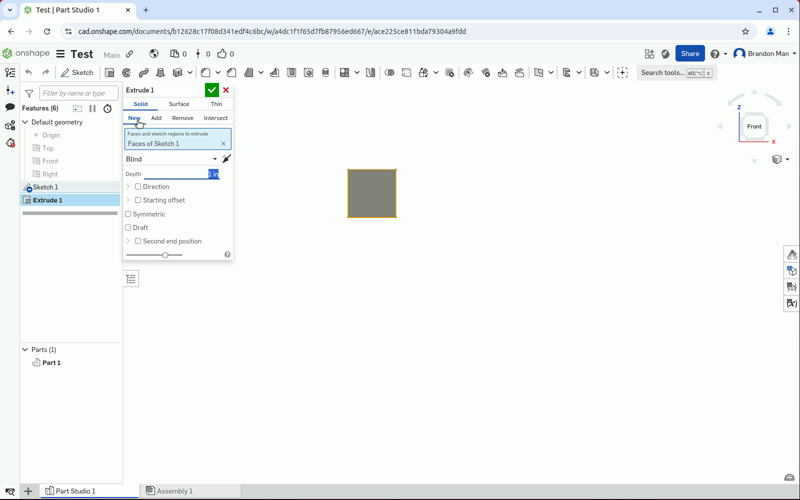
text(7.221)
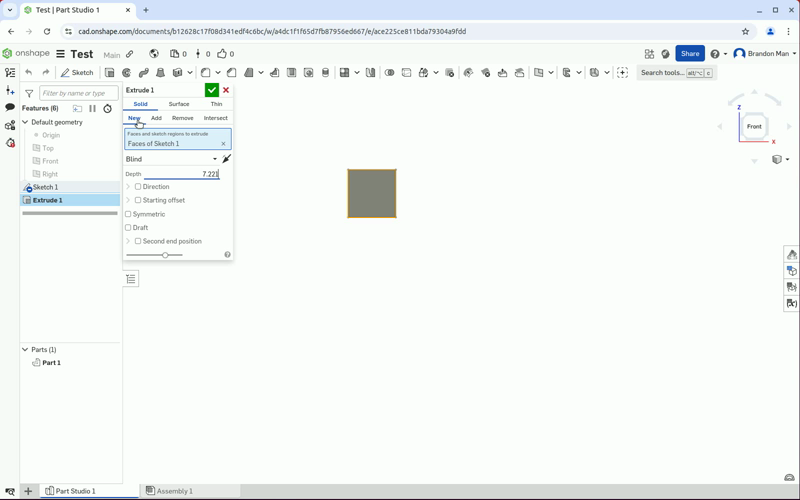
key(enter)
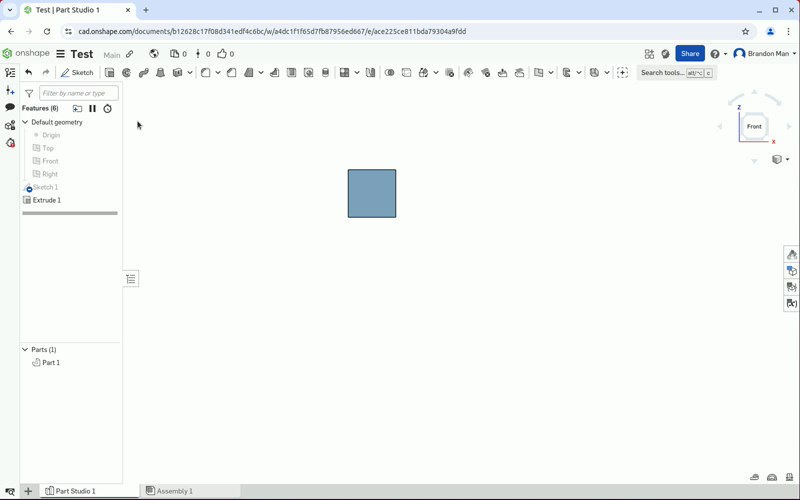
key(shift+h)
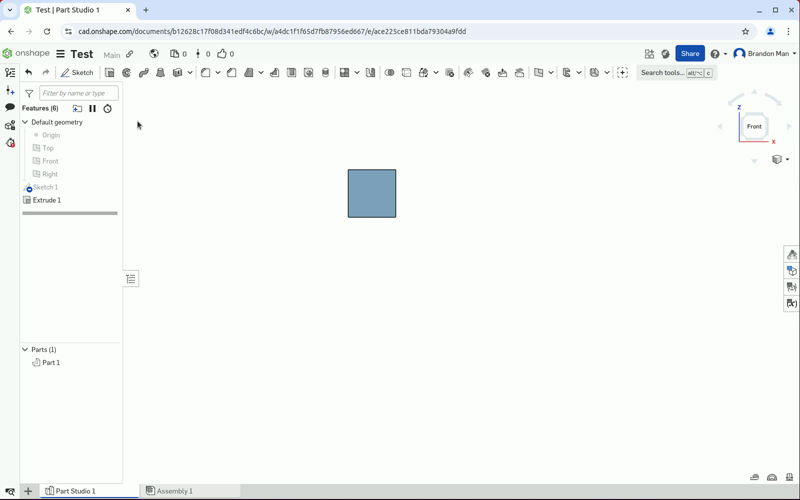
key(shift+h)
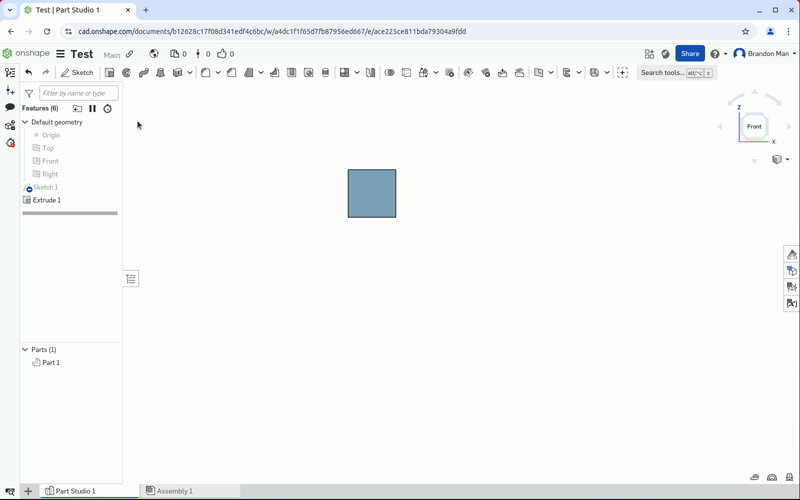
mouse_move(73, 189)
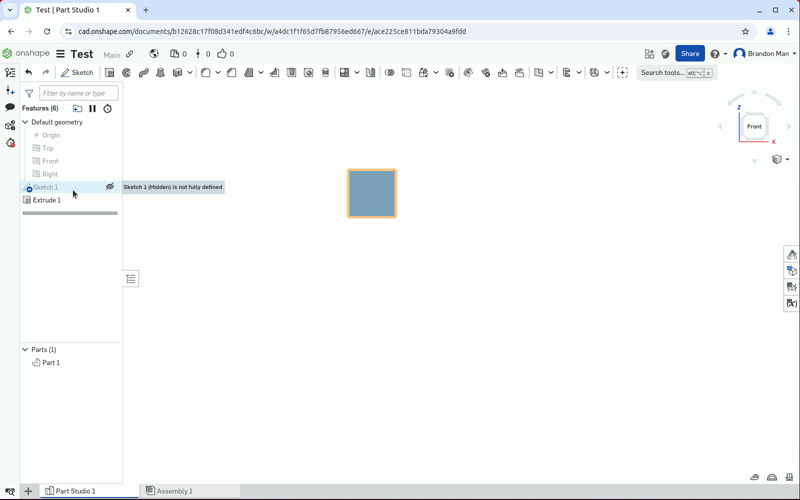
click(73, 189)
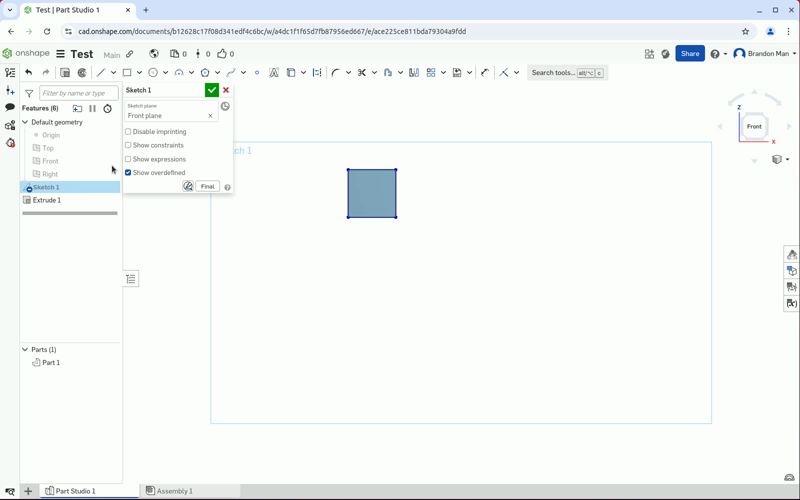
mouse_move(229, 92)
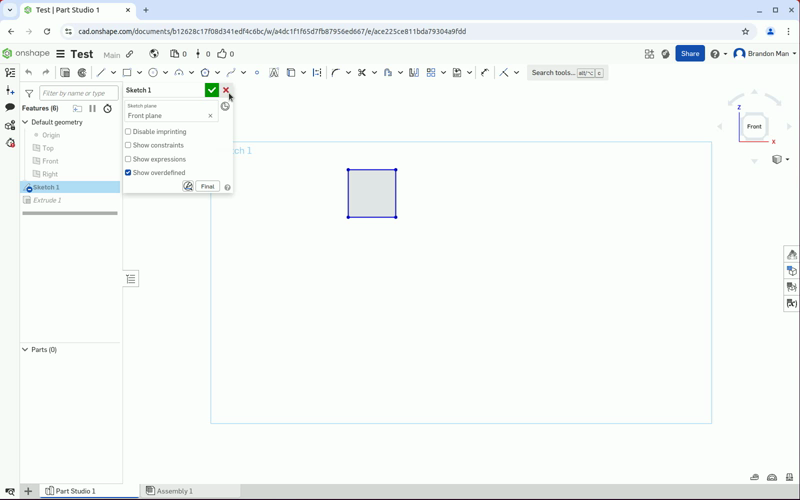
click(229, 92)
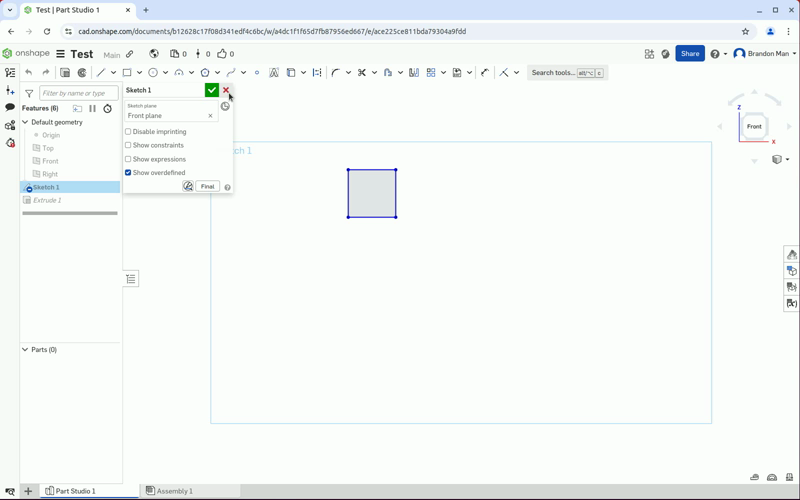
key(shift+s)
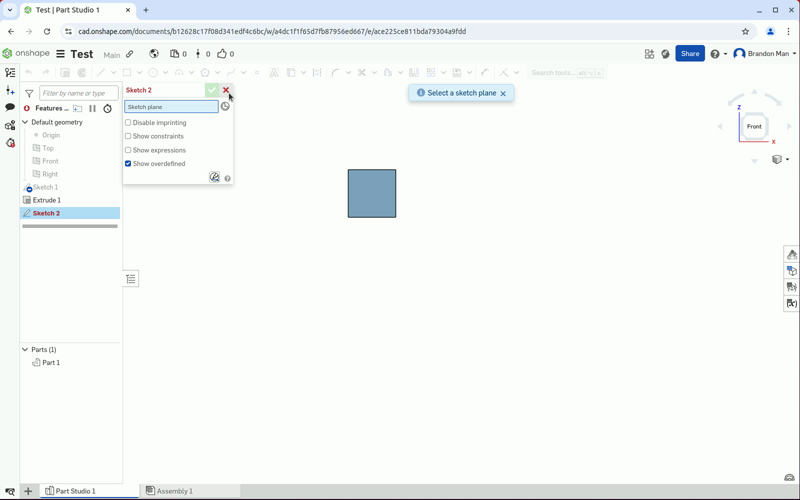
mouse_move(73, 163)
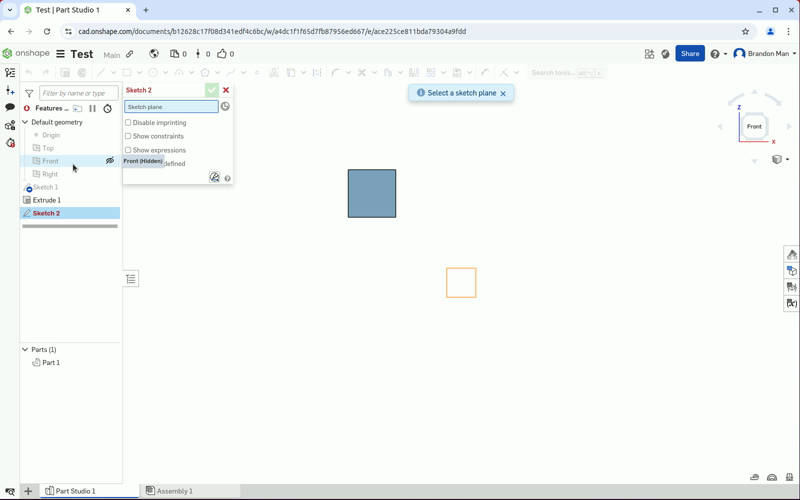
click(73, 163)
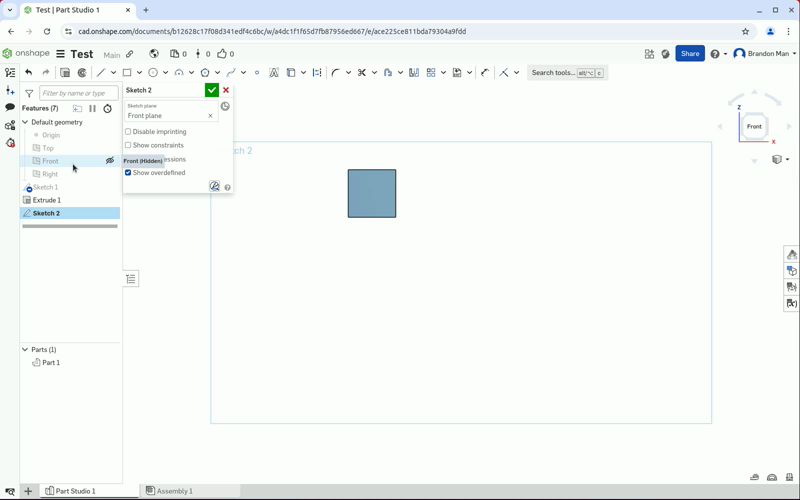
mouse_move(73, 352)
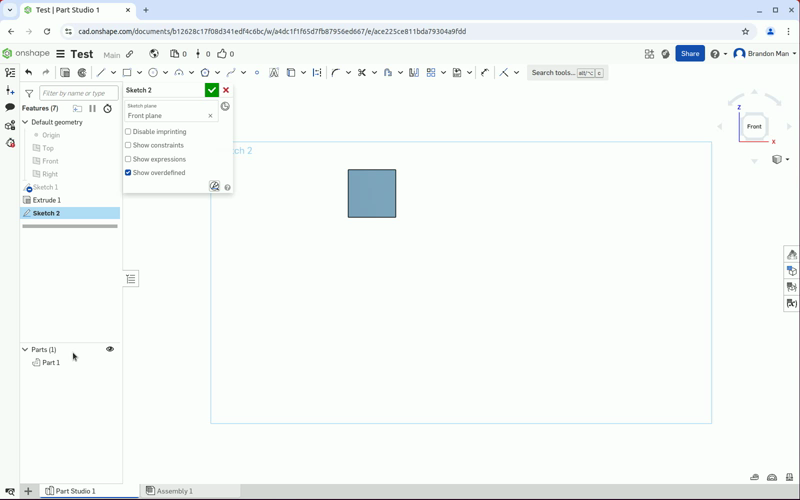
key(y)
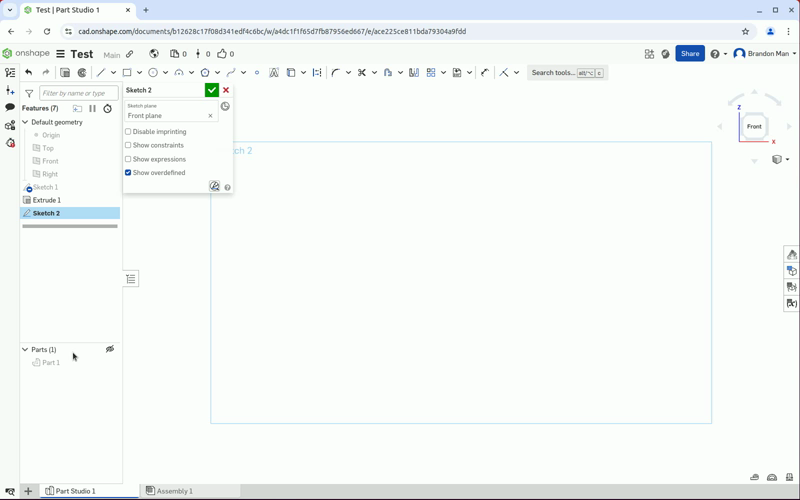
key(l)
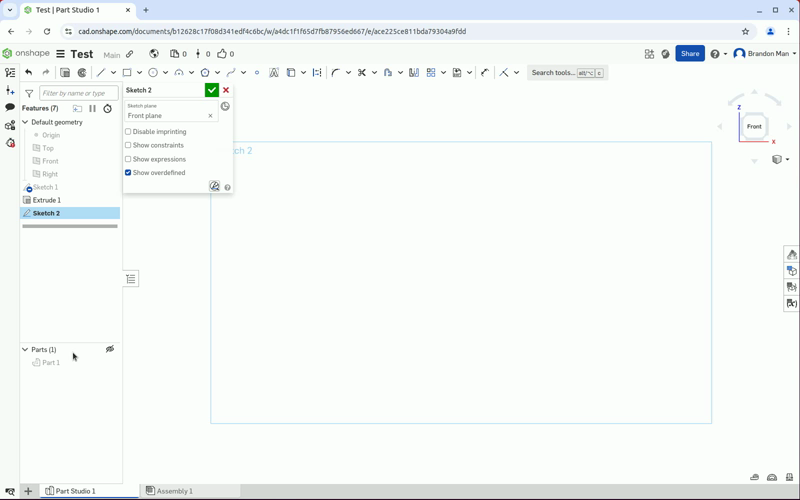
key_down(shift)
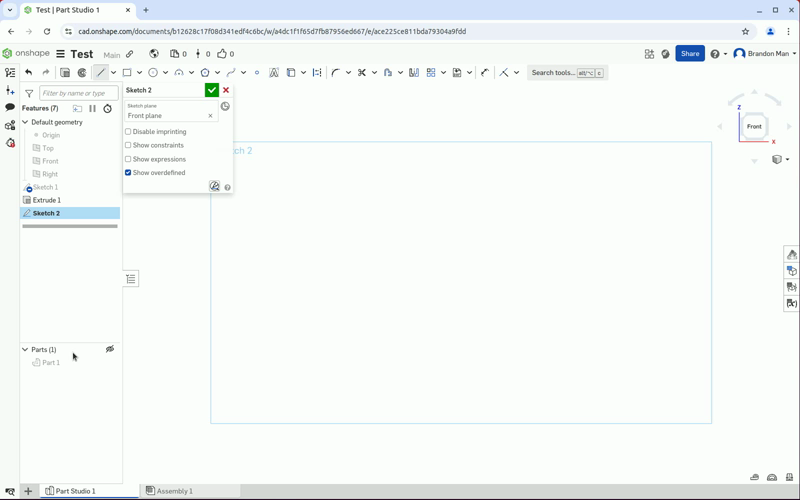
mouse_move(413, 217)
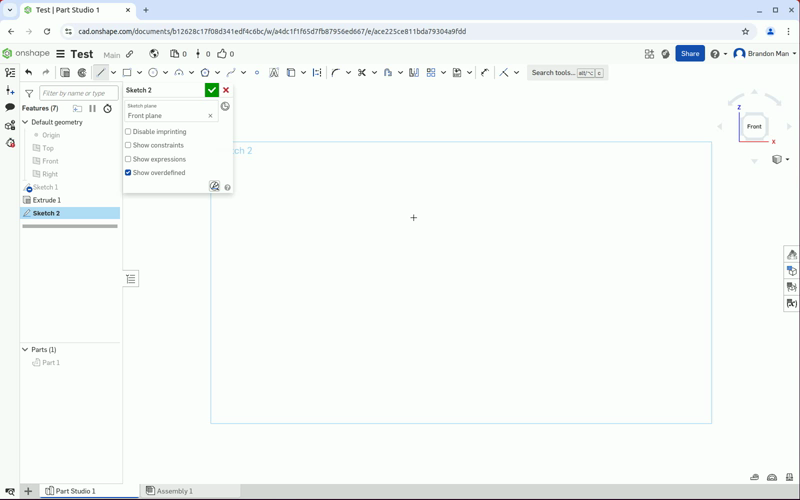
click(413, 217)
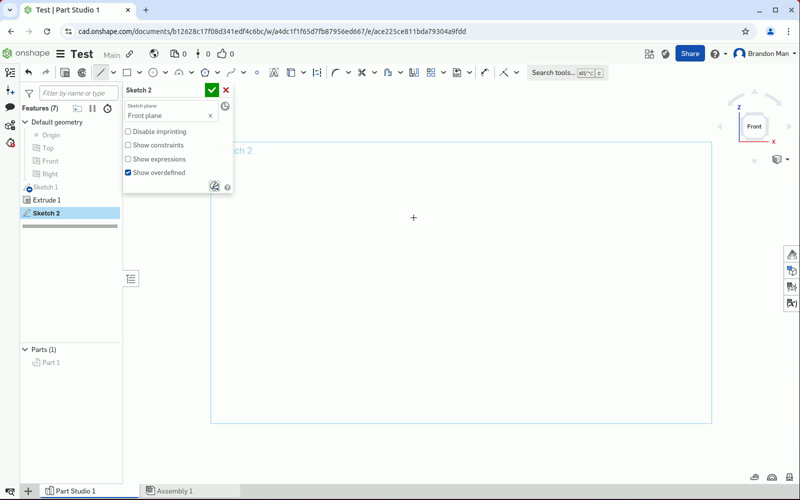
key_up(shift)
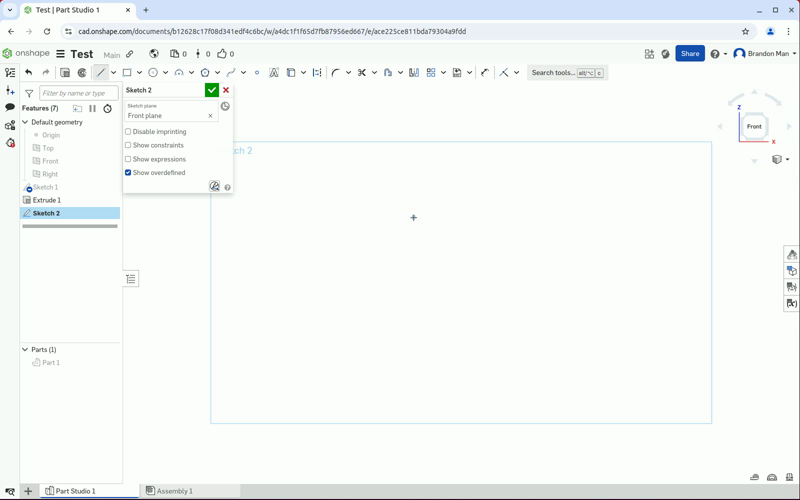
key_down(shift)
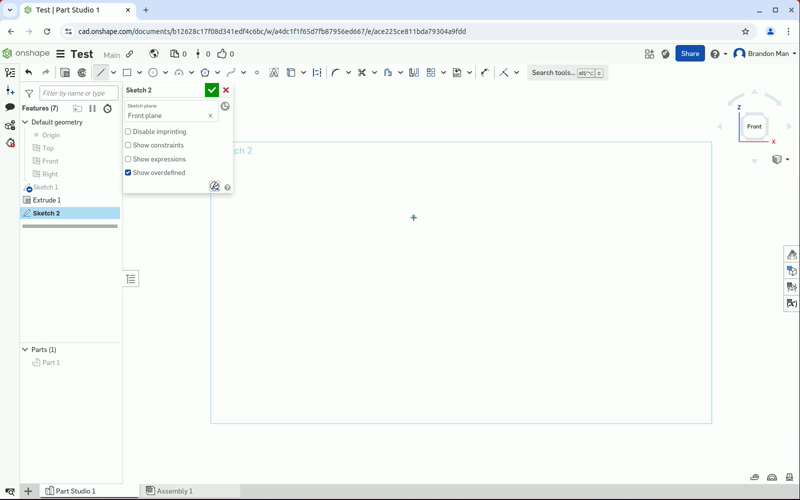
mouse_move(444, 217)
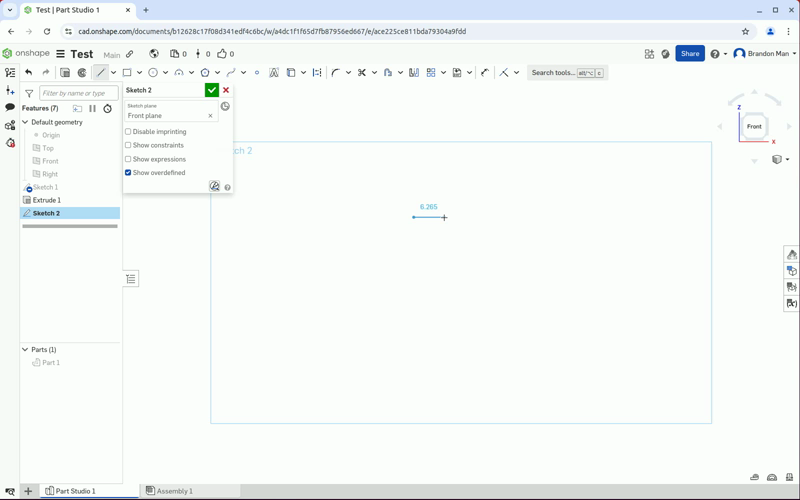
mouse_move(461, 217)
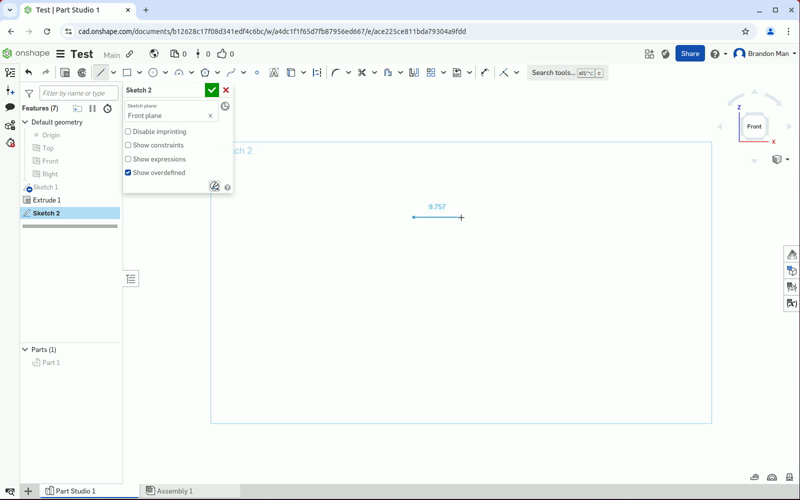
click(461, 217)
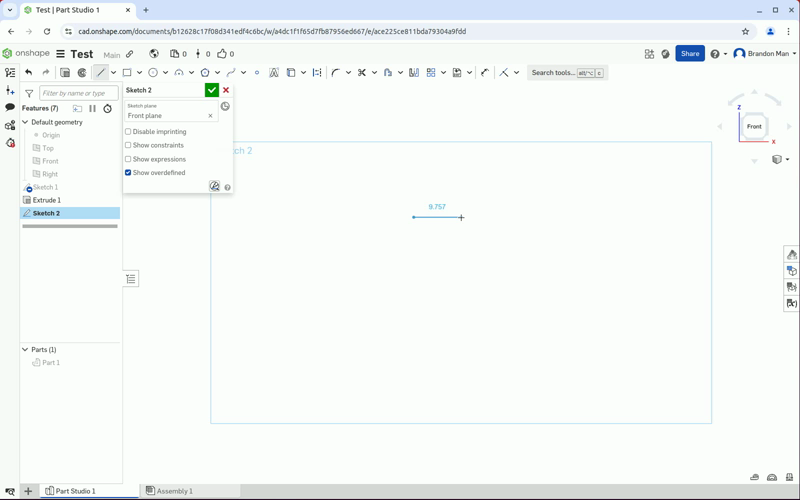
key_up(shift)
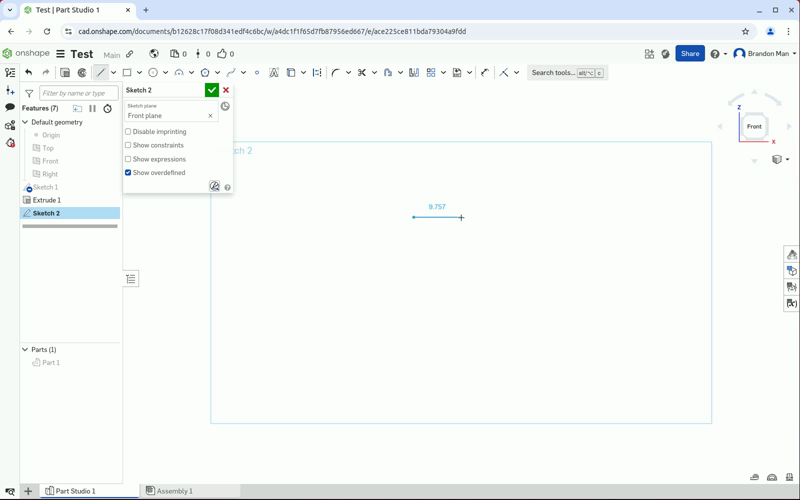
key_down(shift)
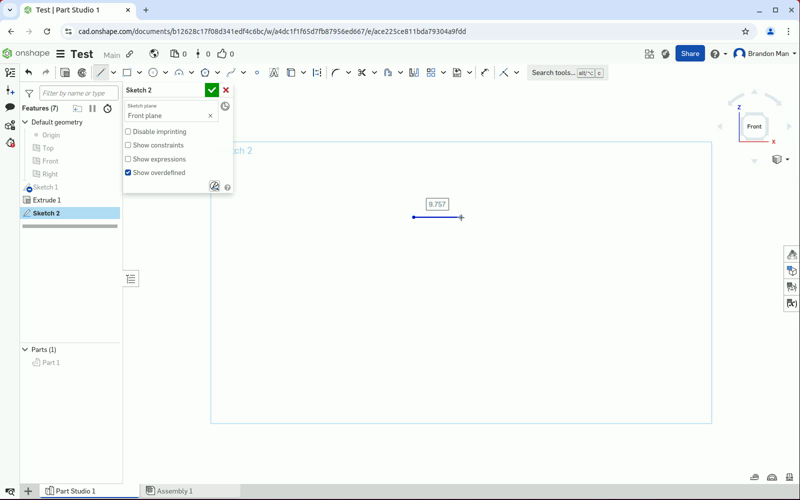
mouse_move(491, 217)
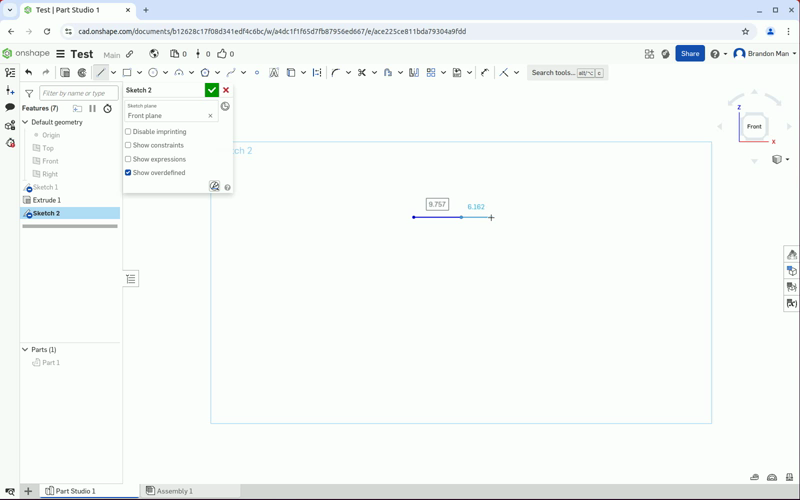
mouse_move(461, 169)
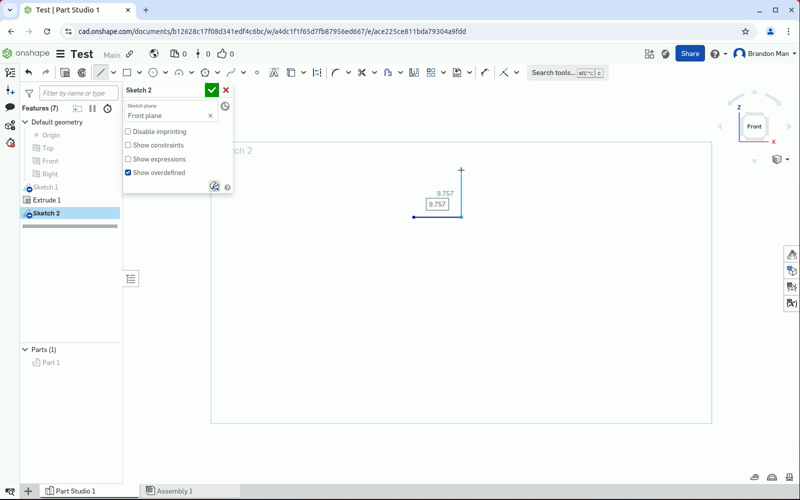
click(461, 169)
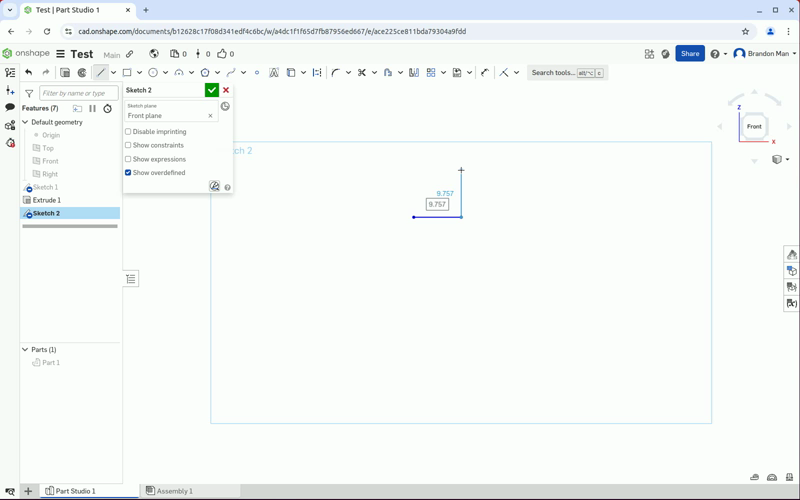
key_up(shift)
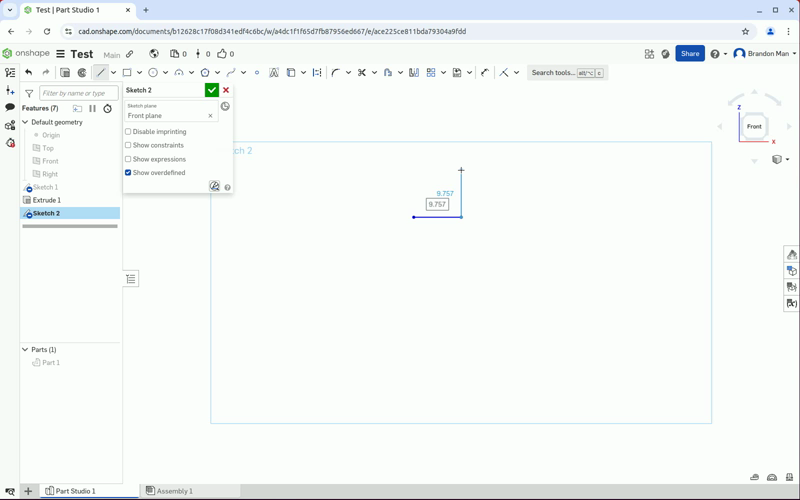
key_down(shift)
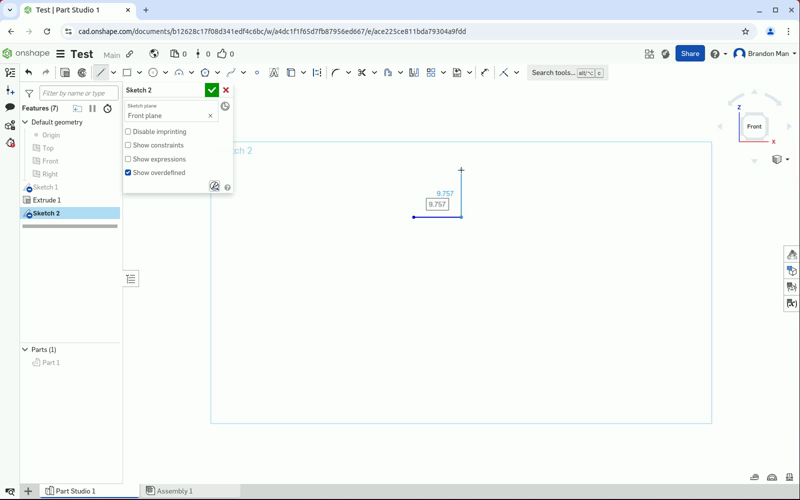
mouse_move(491, 169)
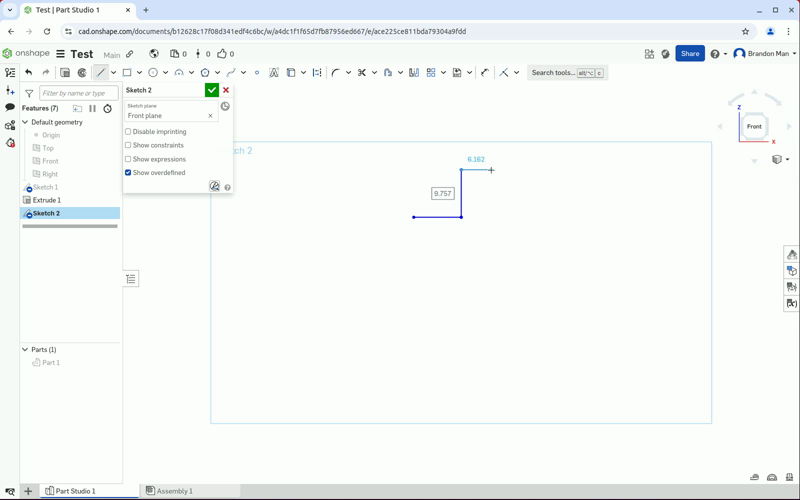
mouse_move(413, 169)
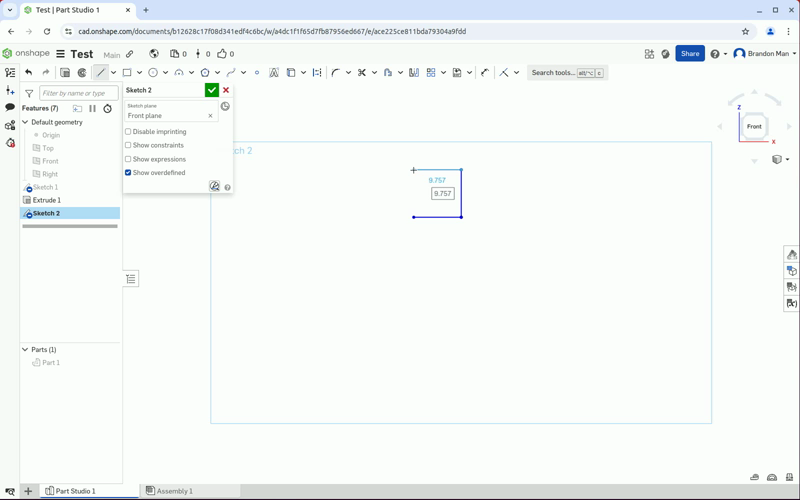
click(413, 169)
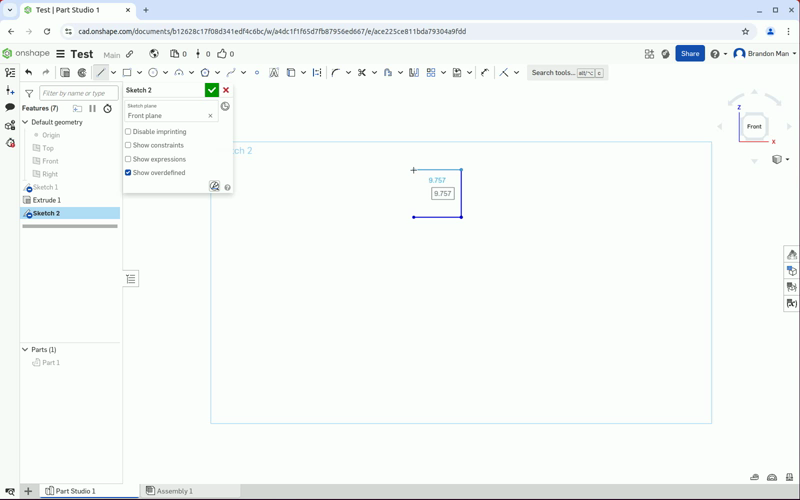
key_up(shift)
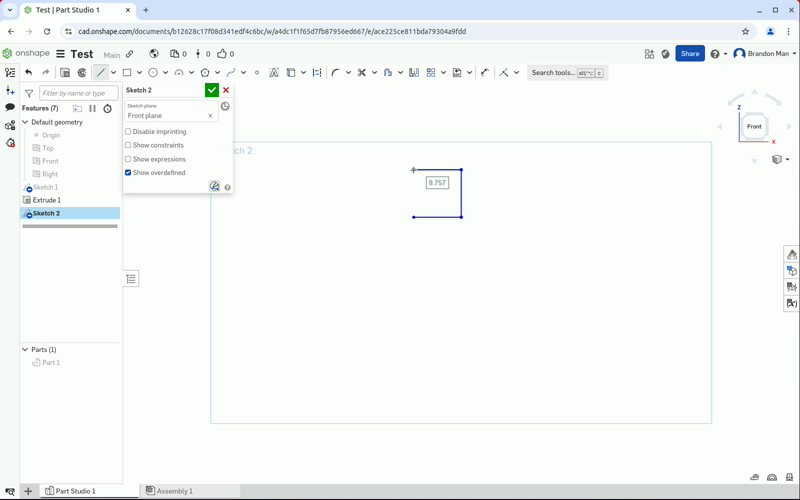
mouse_move(444, 169)
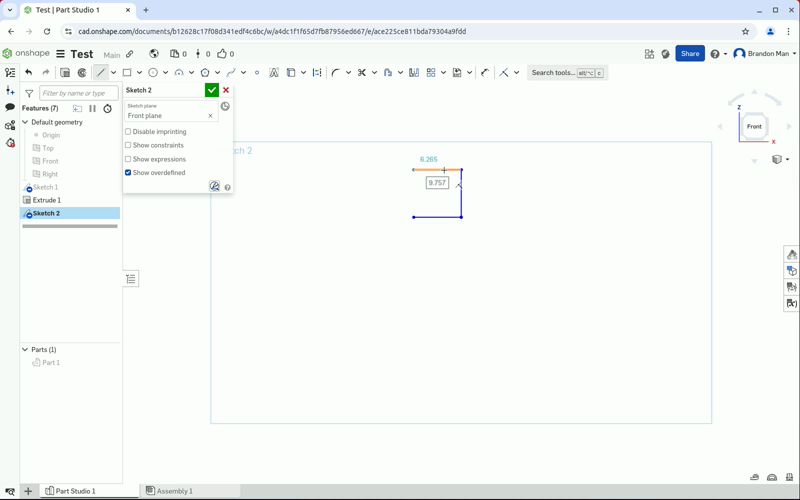
key_down(shift)
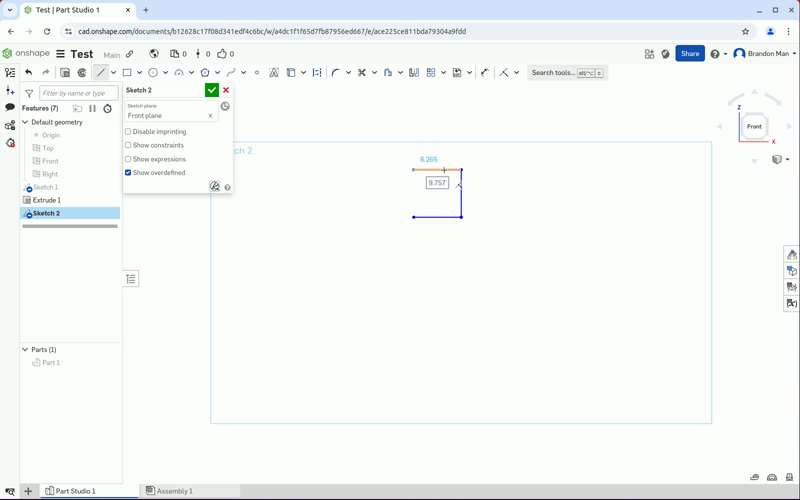
mouse_move(413, 217)
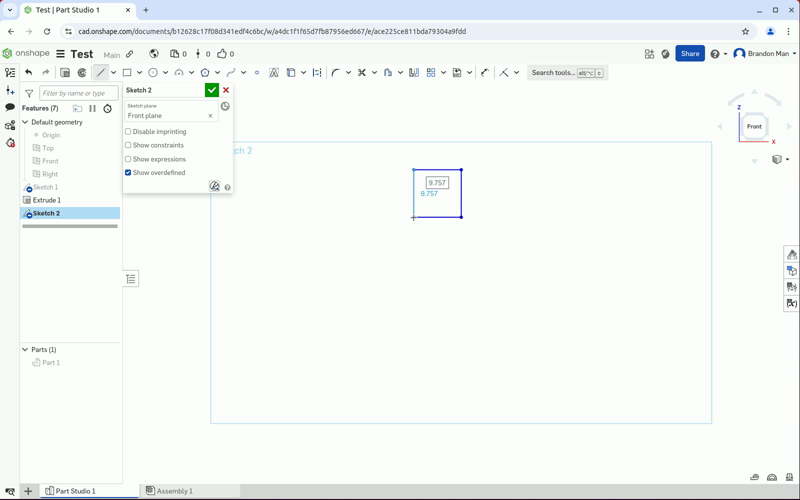
key_up(shift)
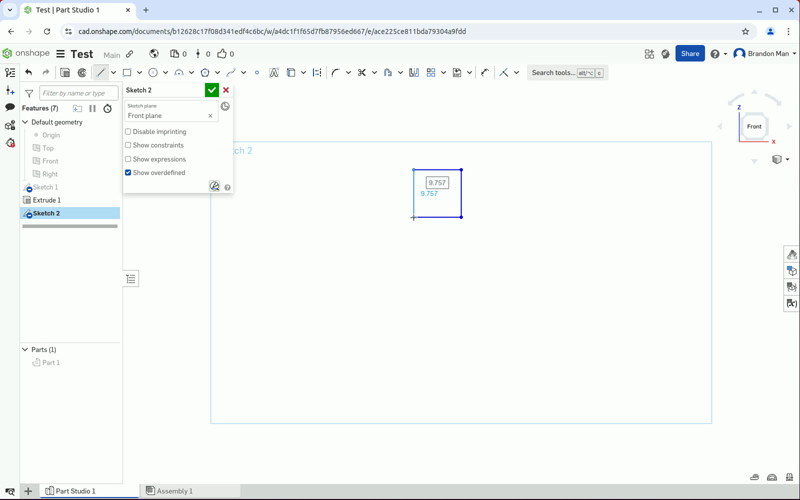
click(413, 217)
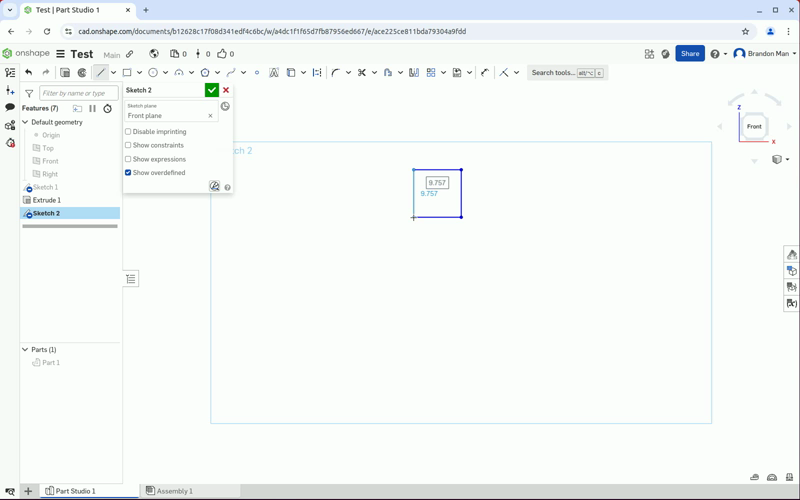
key(esc)
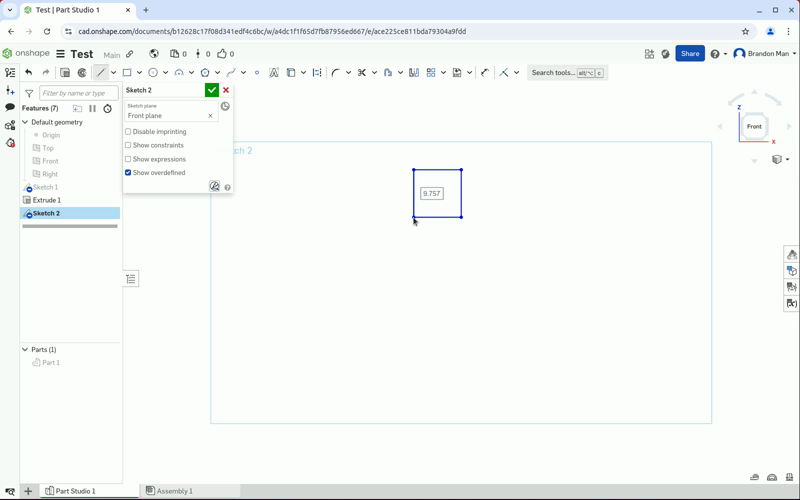
mouse_move(448, 185)
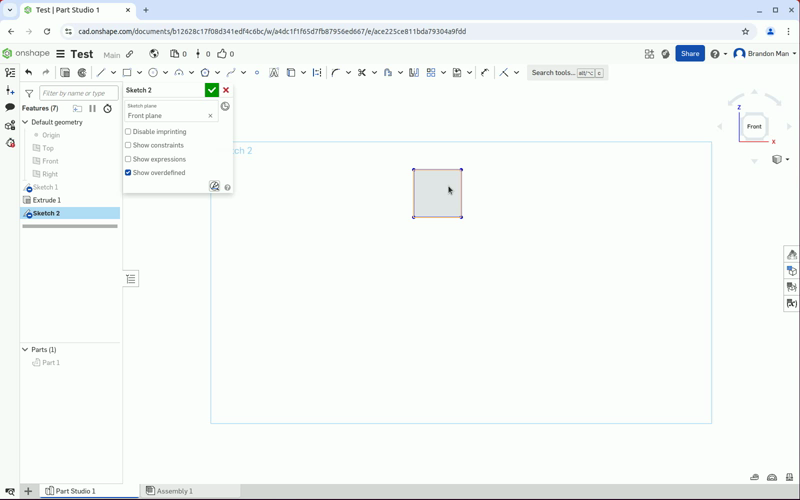
click(448, 185)
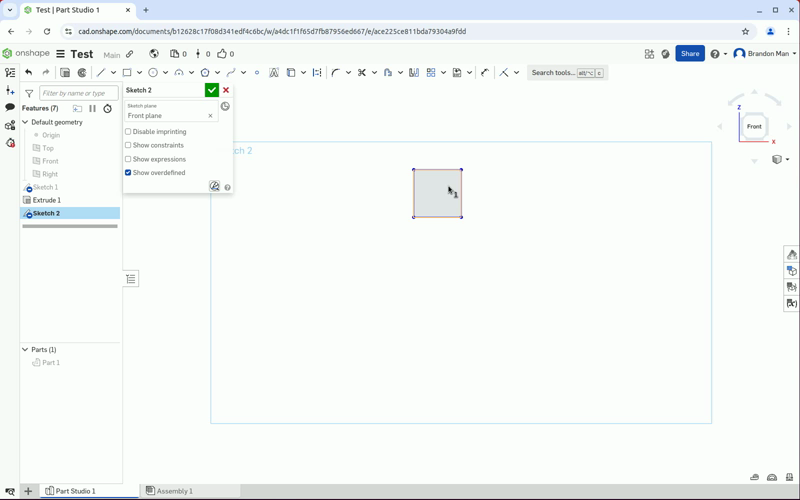
mouse_move(73, 352)
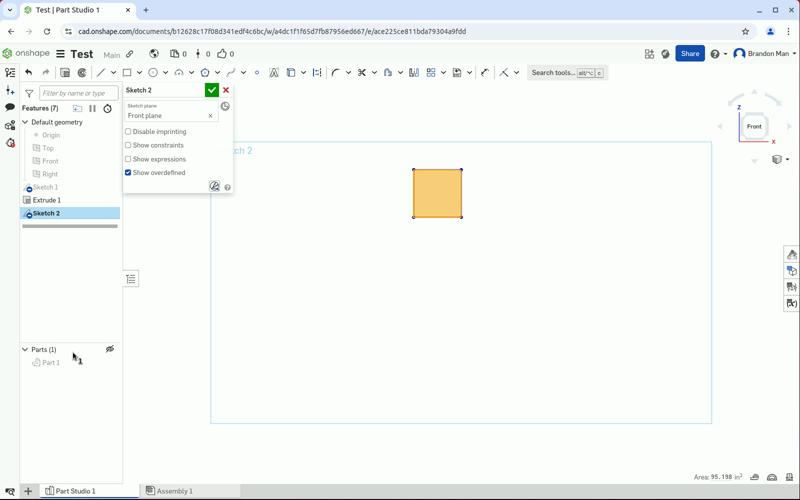
key(shift+y)
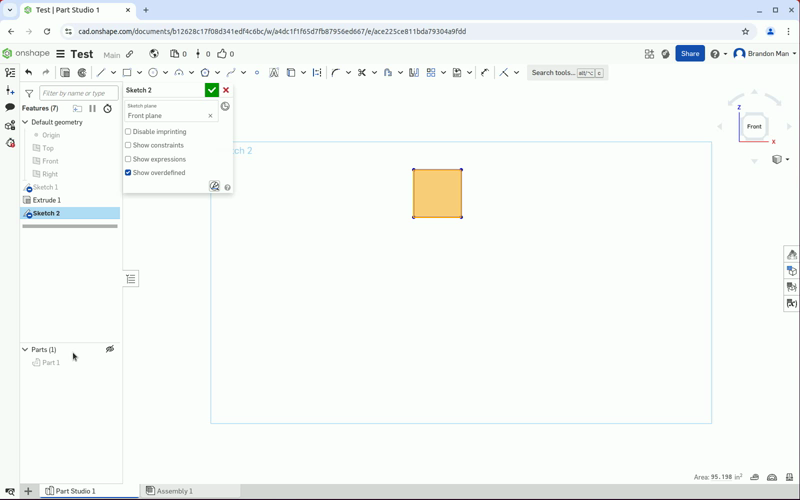
key(shift+e)
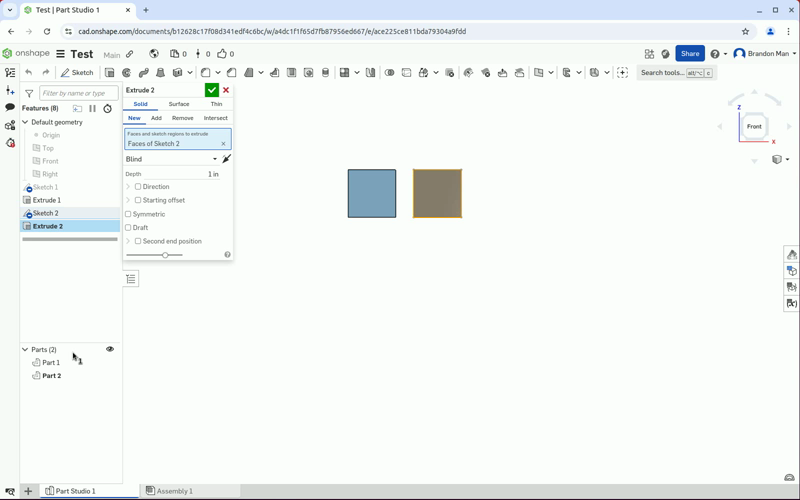
mouse_move(143, 106)
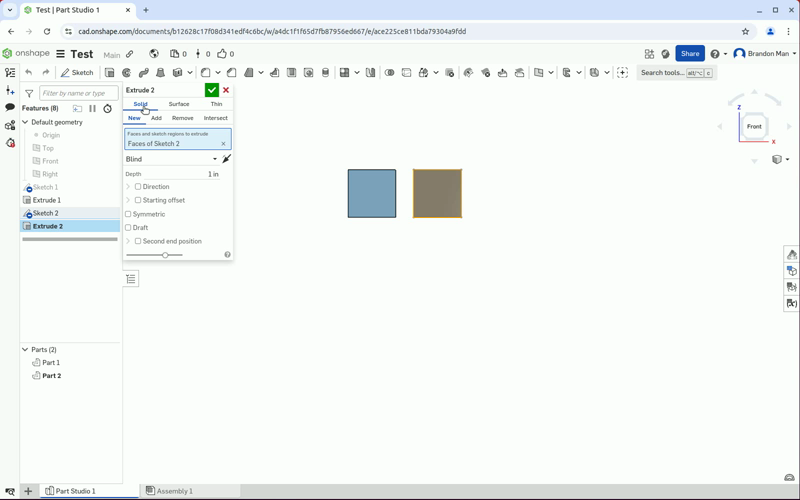
click(143, 106)
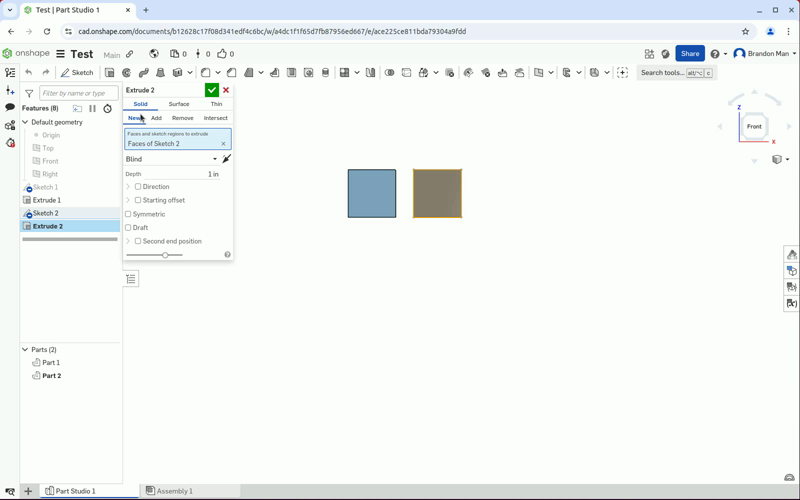
mouse_move(137, 120)
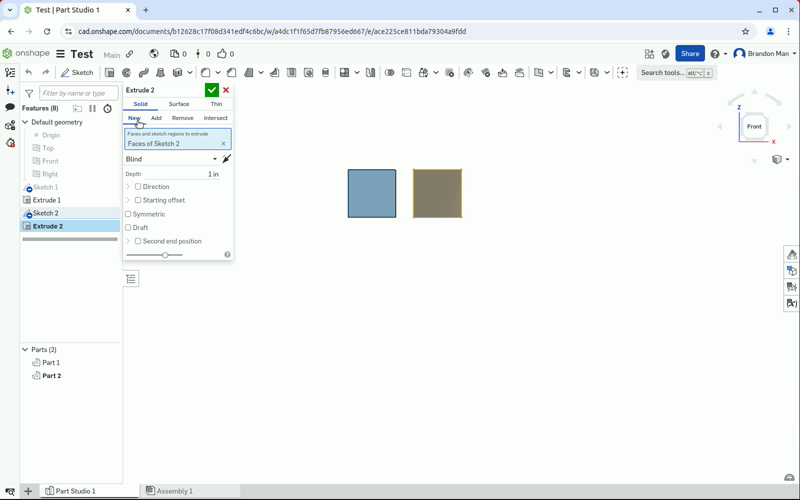
click(137, 120)
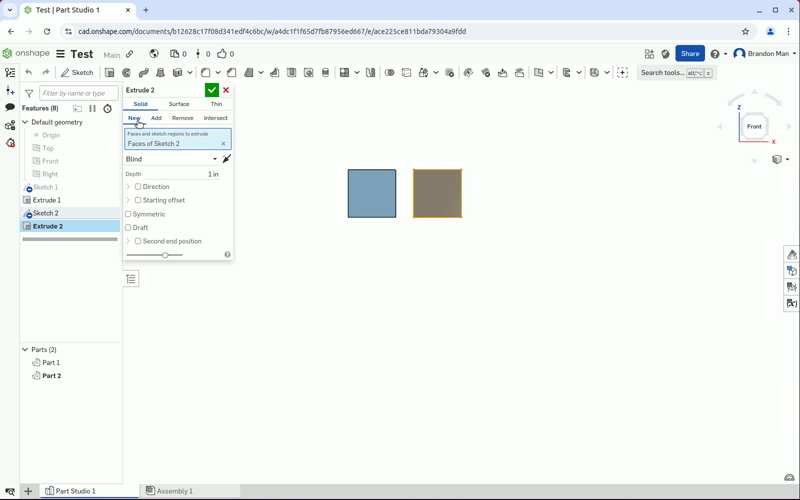
key(tab, 4)
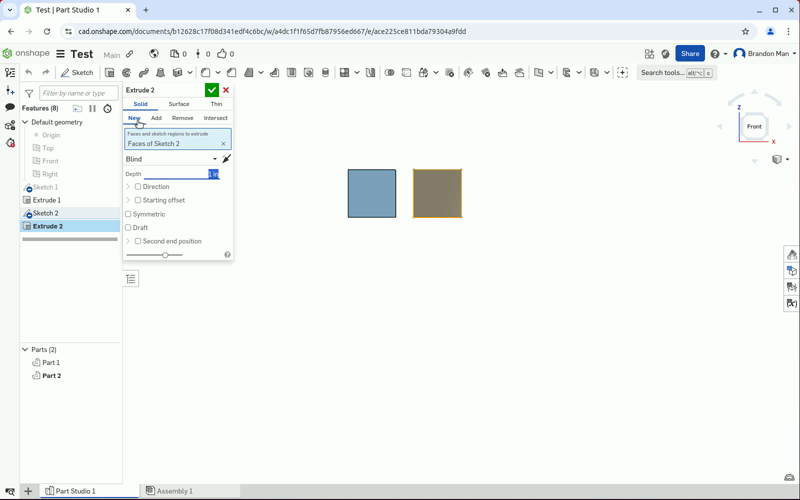
text(7.221)
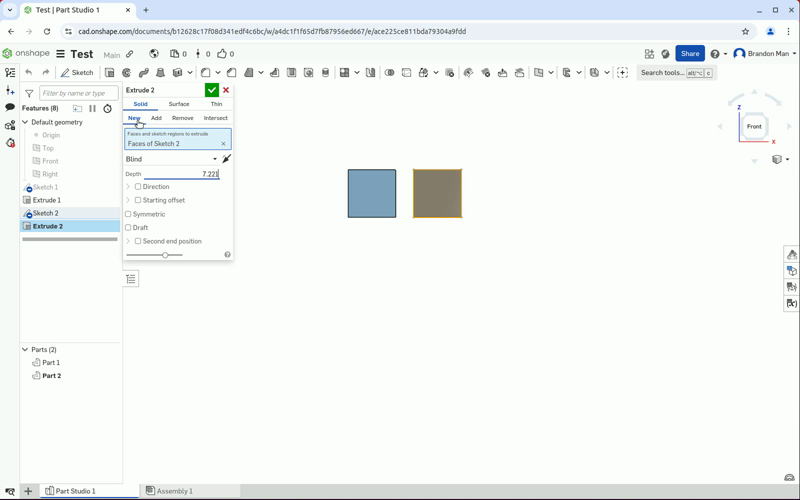
key(enter)
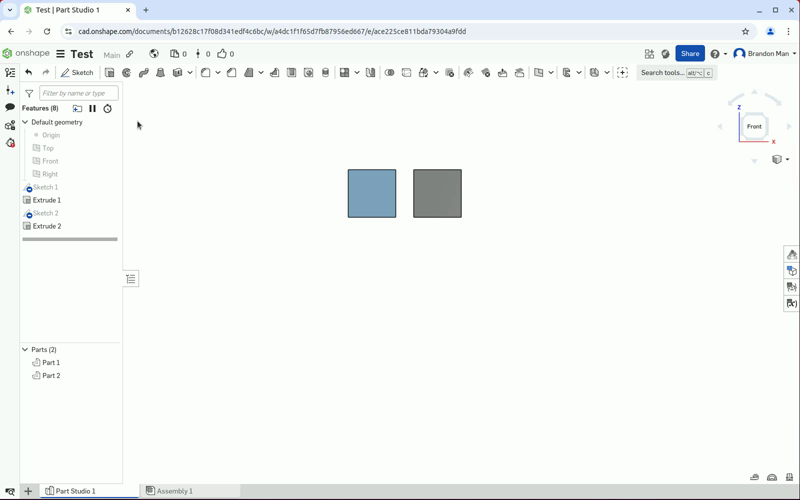
key(shift+h)
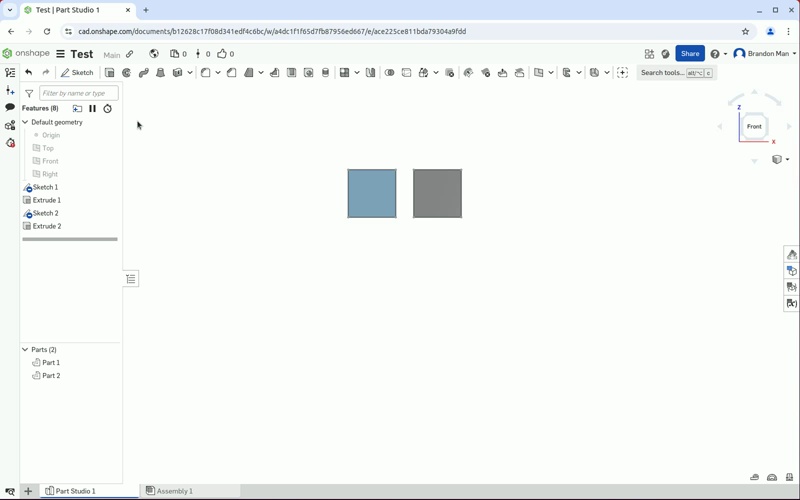
key(shift+h)
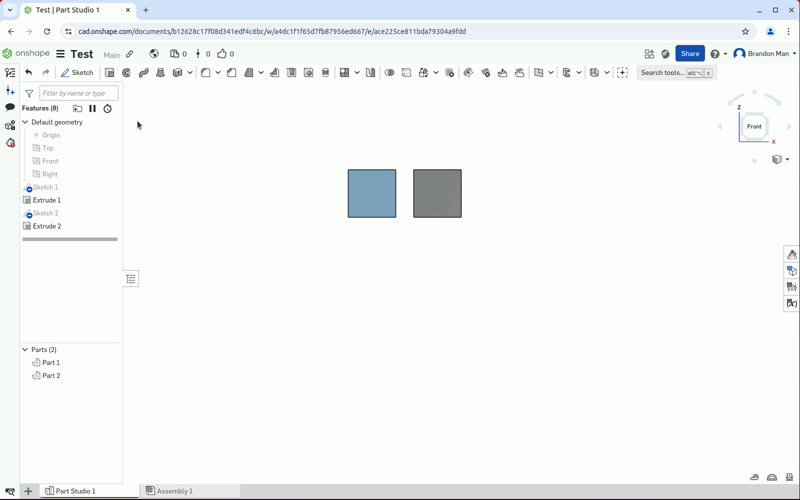
mouse_move(73, 189)
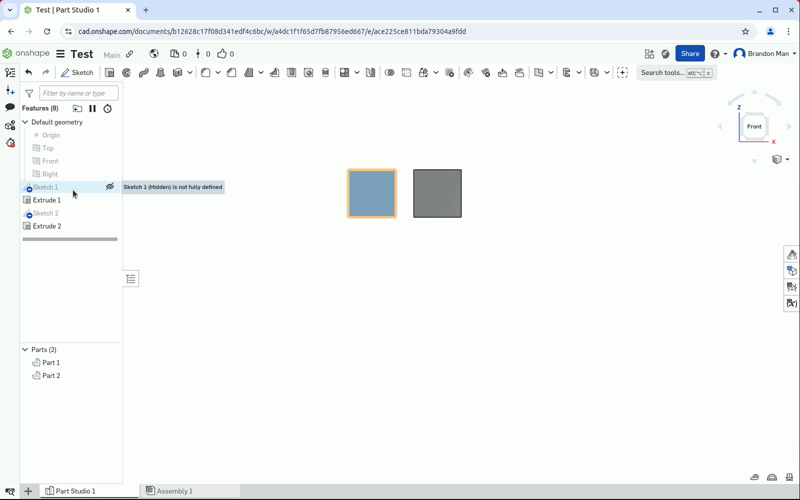
click(73, 189)
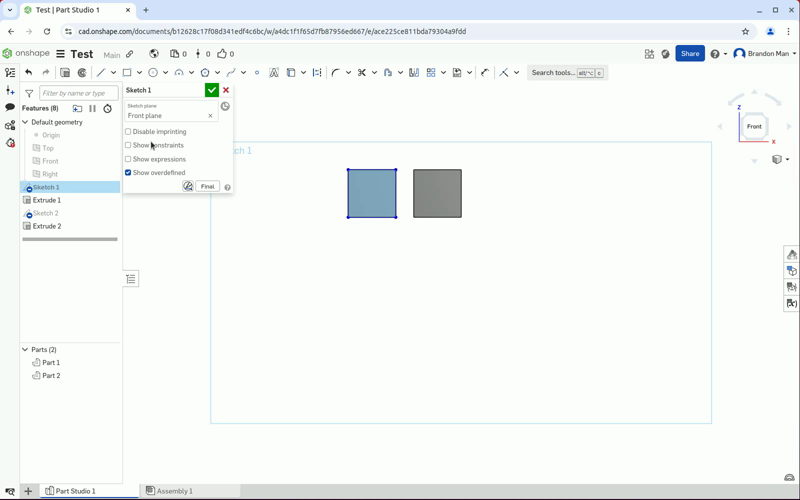
mouse_move(229, 92)
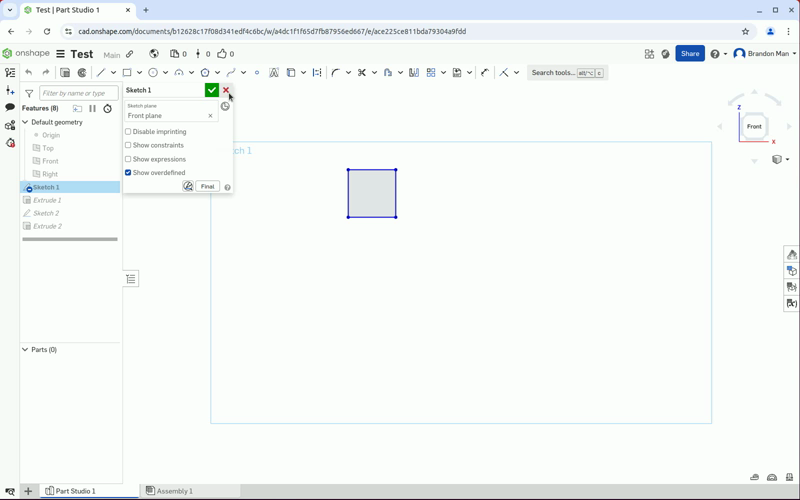
click(229, 92)
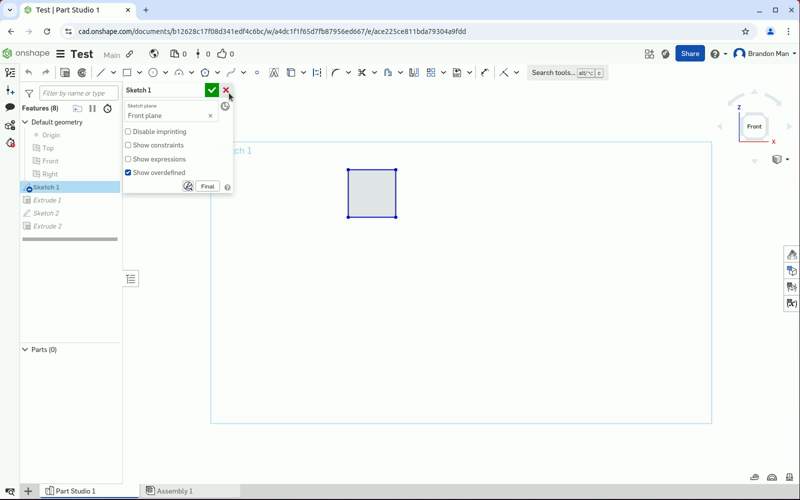
key(shift+s)
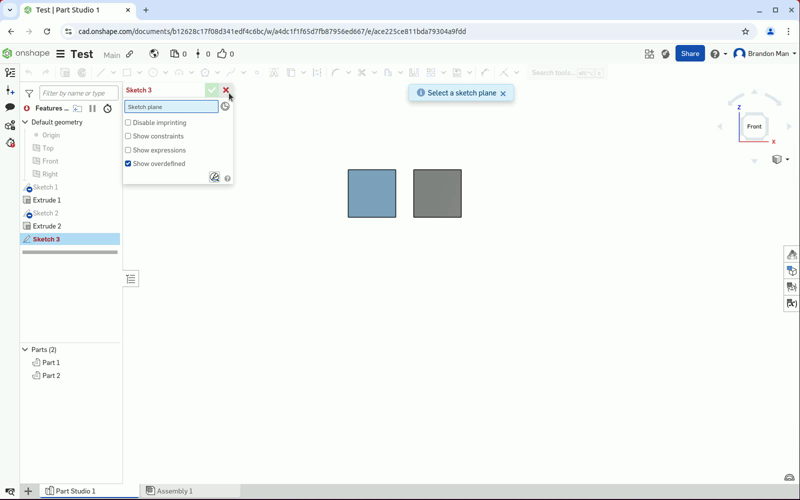
mouse_move(73, 163)
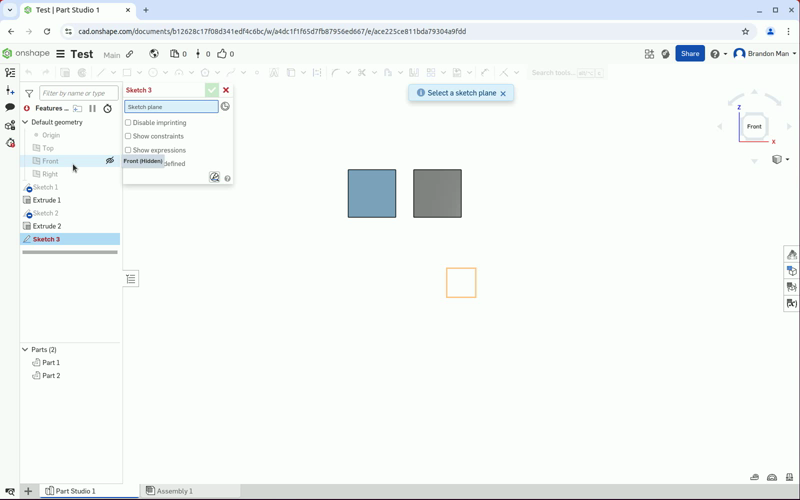
click(73, 163)
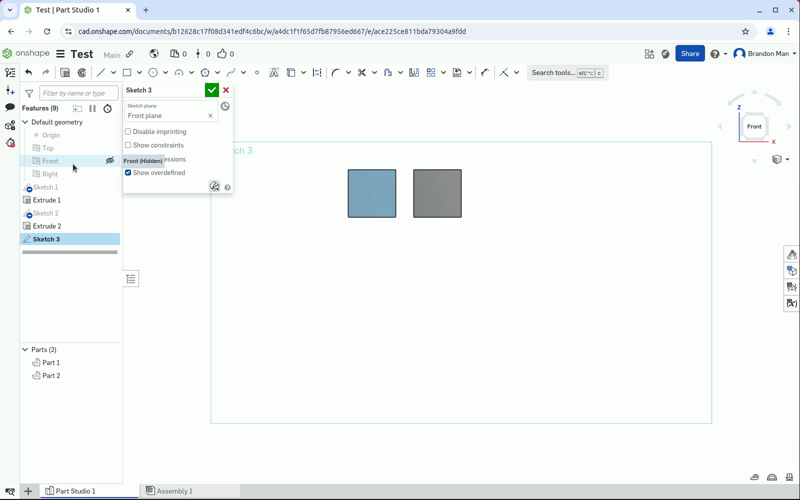
mouse_move(73, 352)
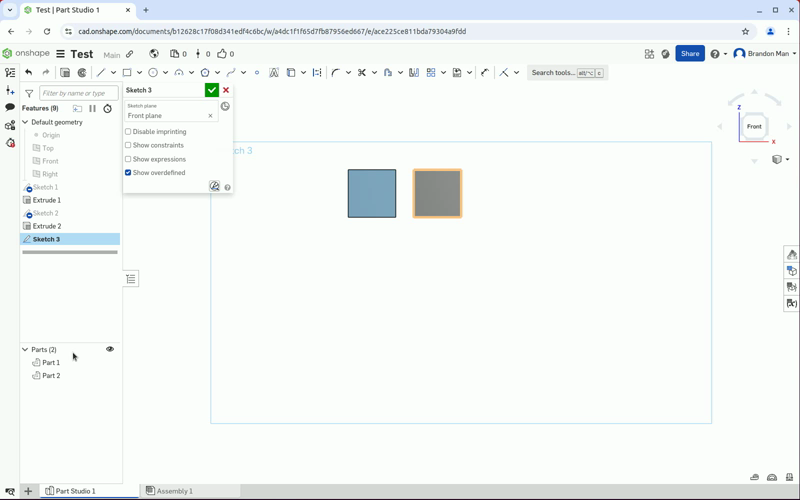
key(y)
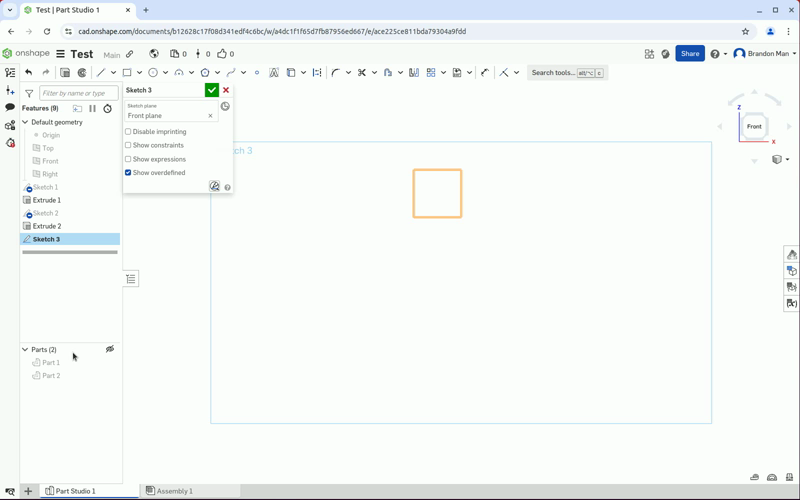
key(l)
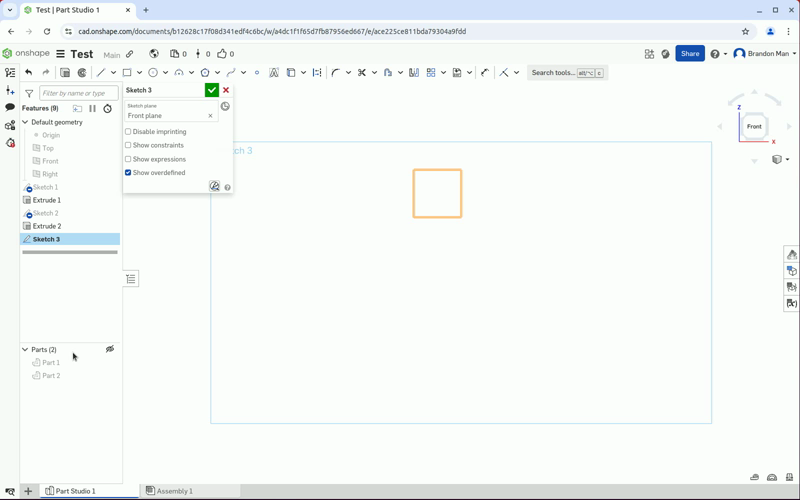
key_down(shift)
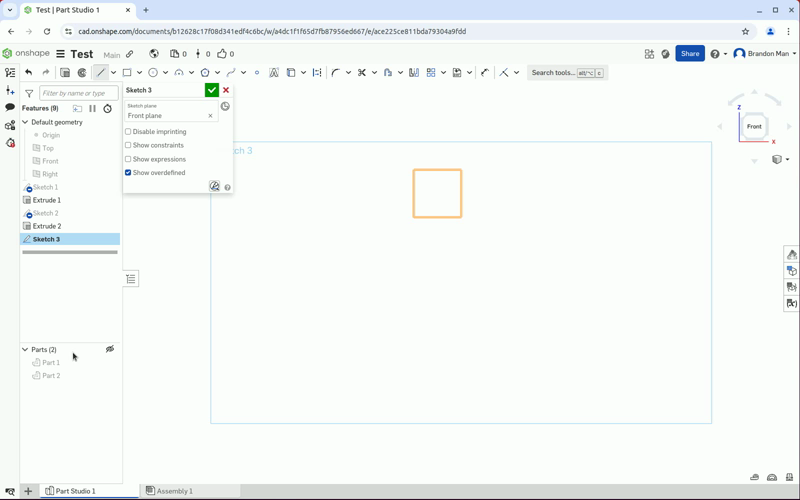
mouse_move(348, 282)
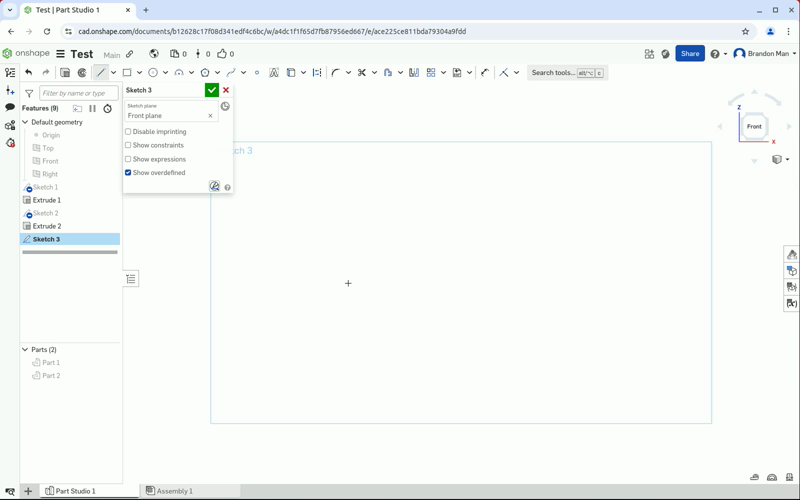
click(348, 282)
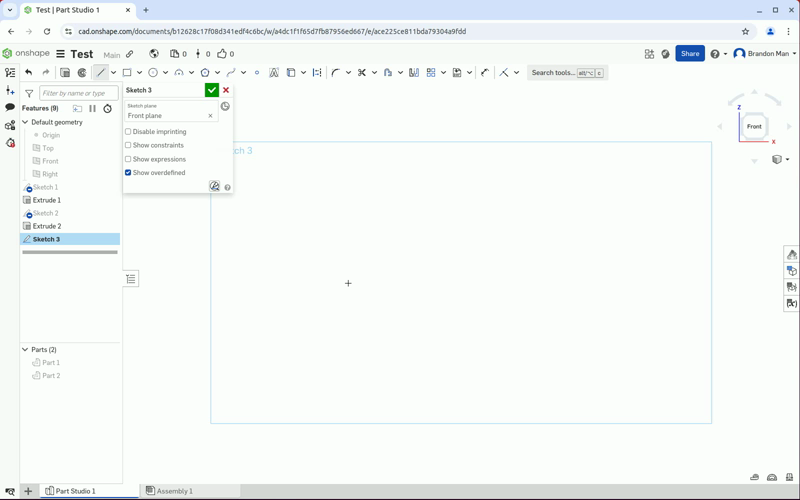
key_up(shift)
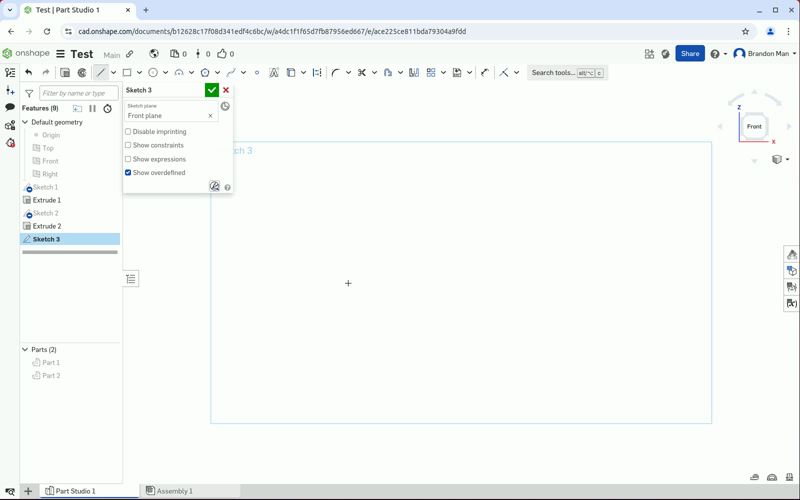
key_down(shift)
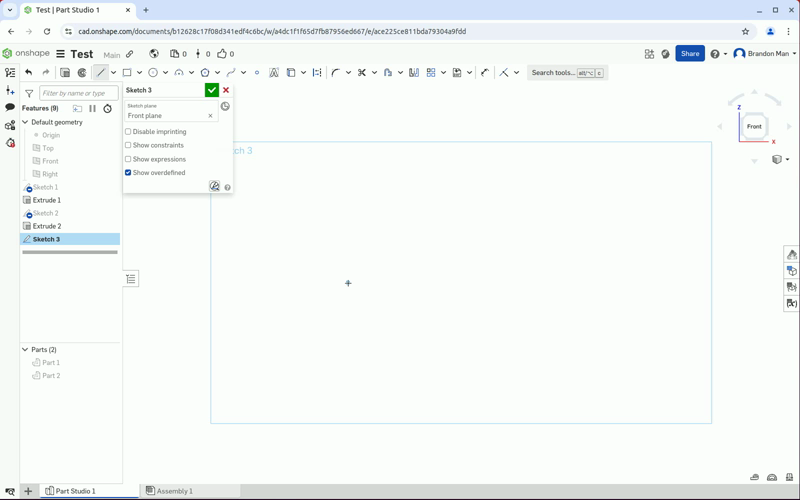
mouse_move(378, 282)
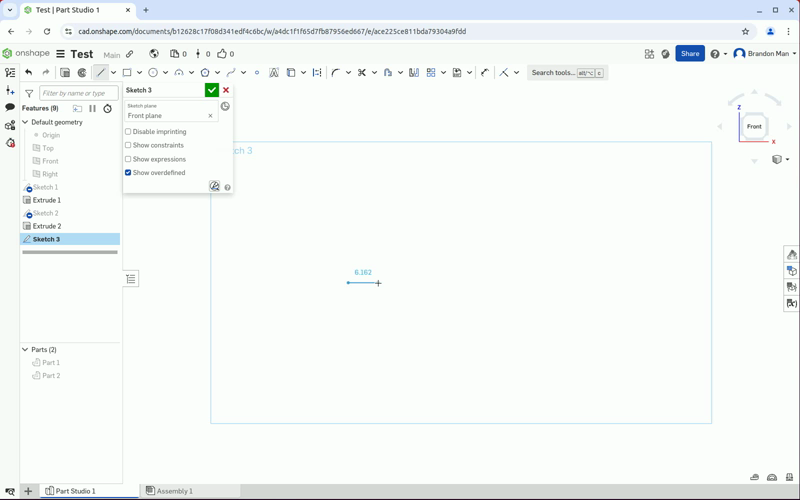
mouse_move(395, 282)
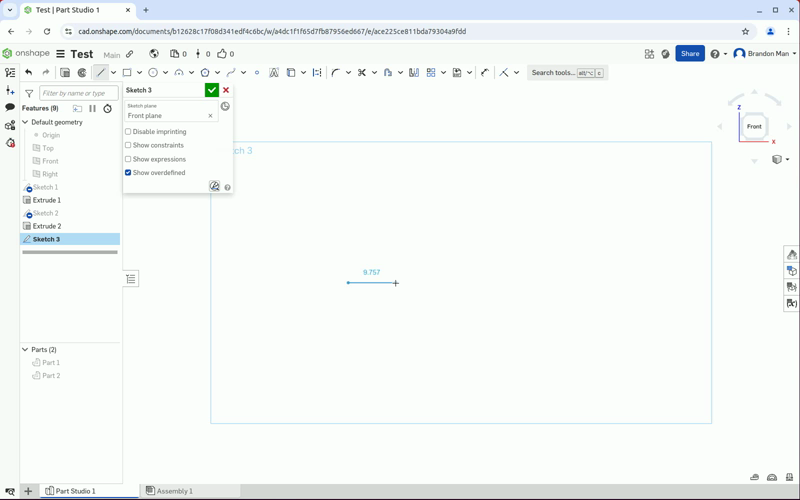
click(395, 282)
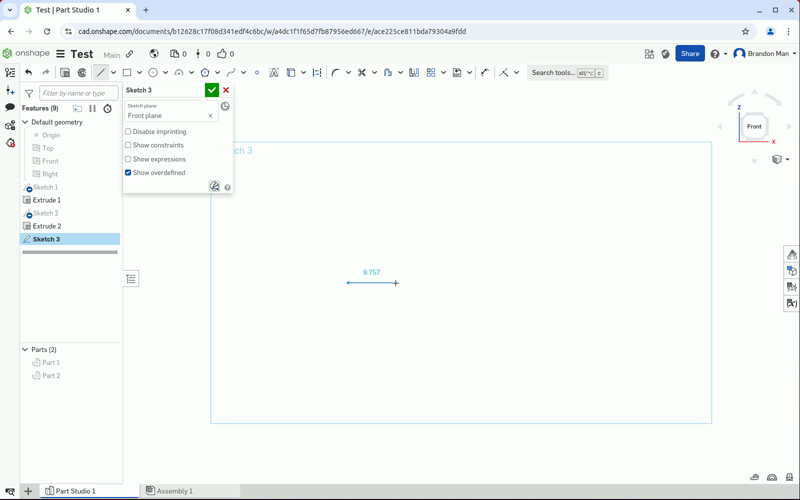
key_up(shift)
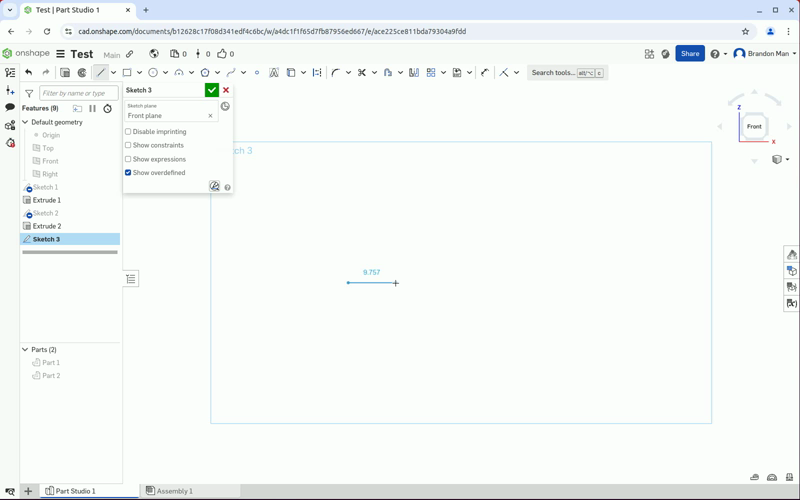
key_down(shift)
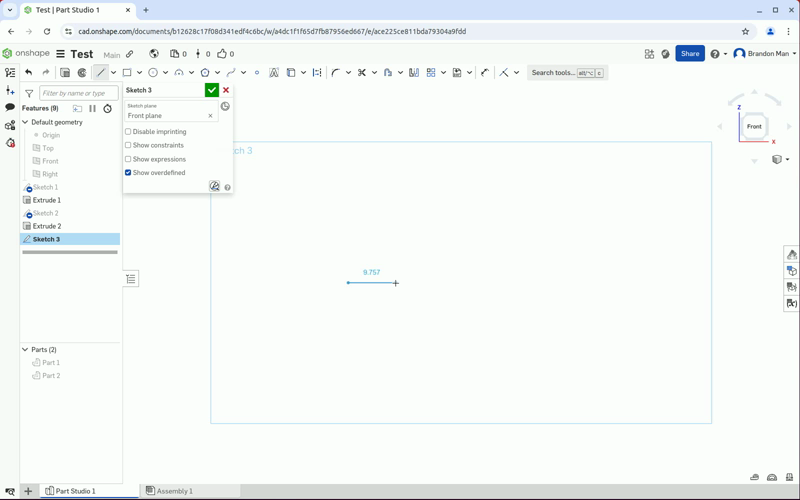
mouse_move(425, 282)
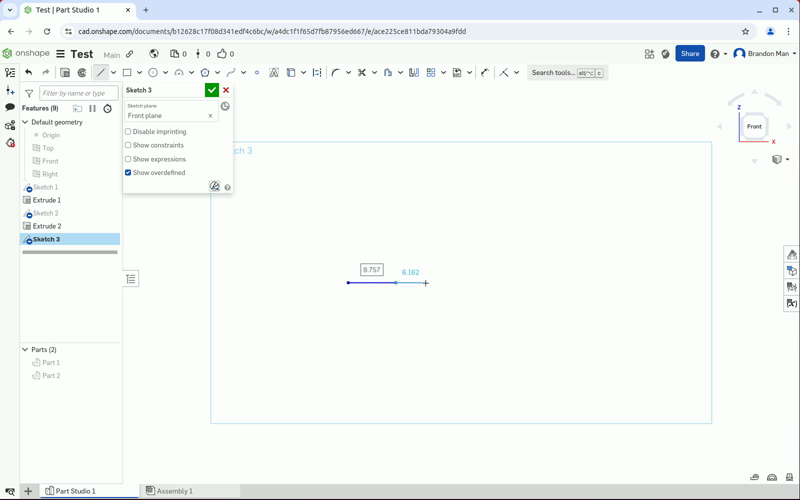
mouse_move(395, 235)
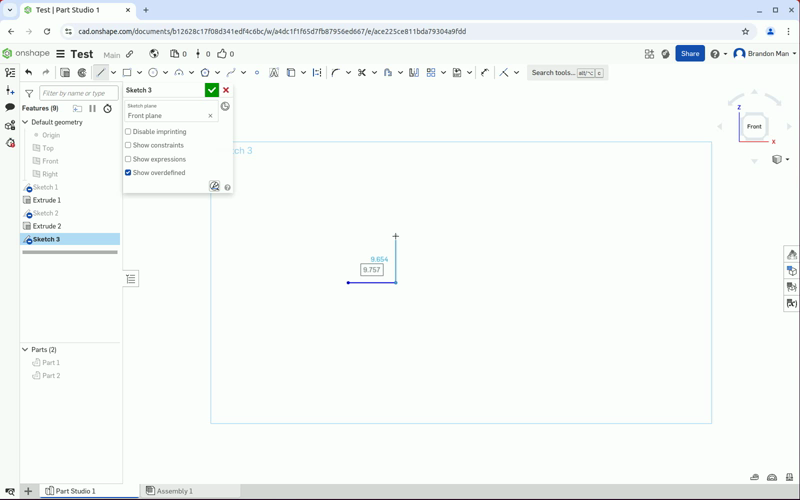
click(395, 235)
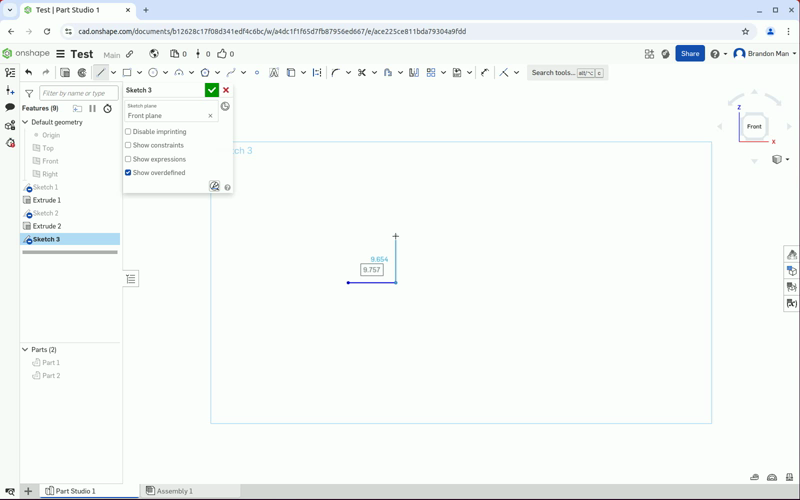
key_up(shift)
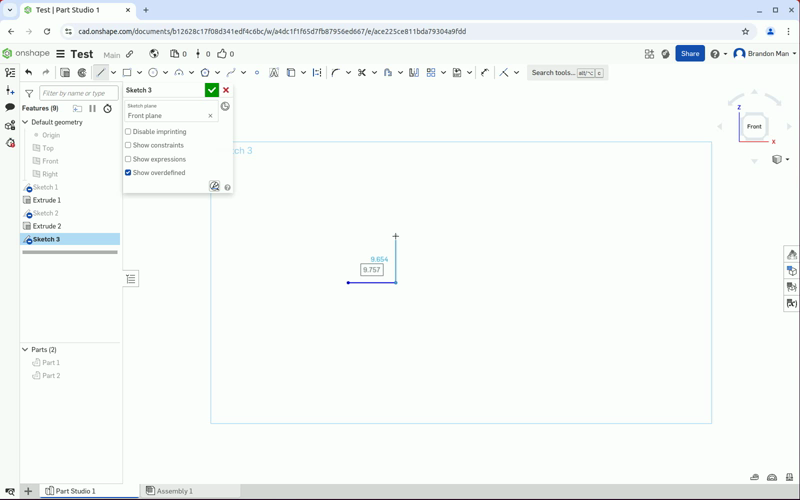
key_down(shift)
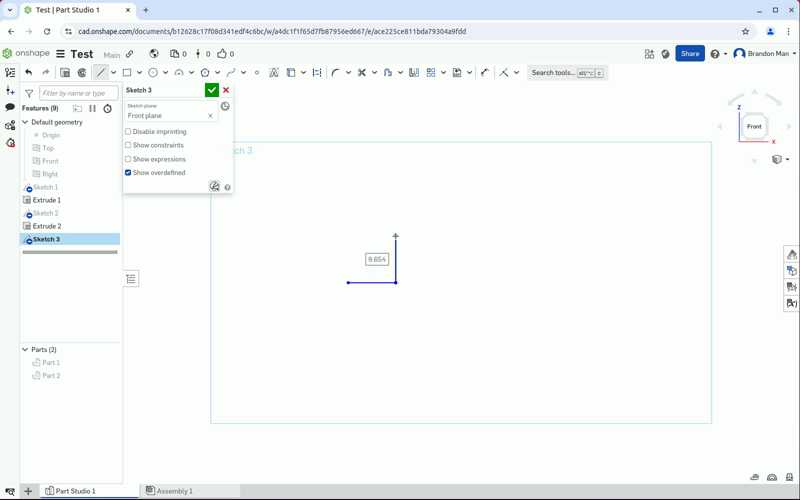
mouse_move(425, 235)
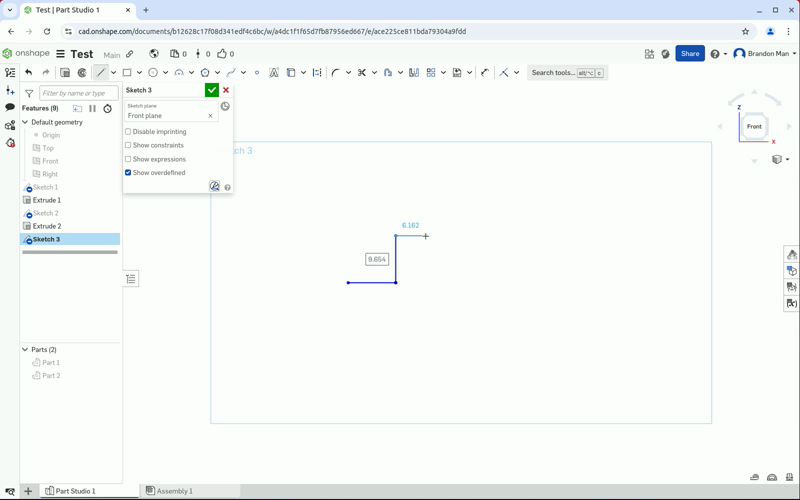
mouse_move(348, 235)
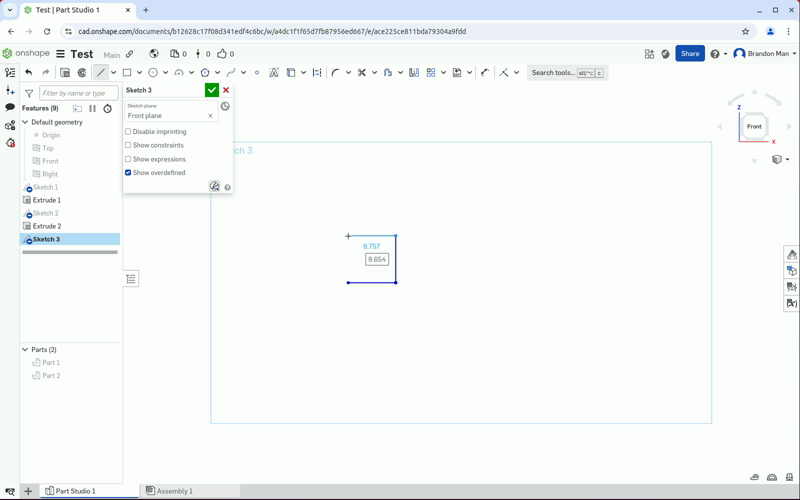
click(348, 235)
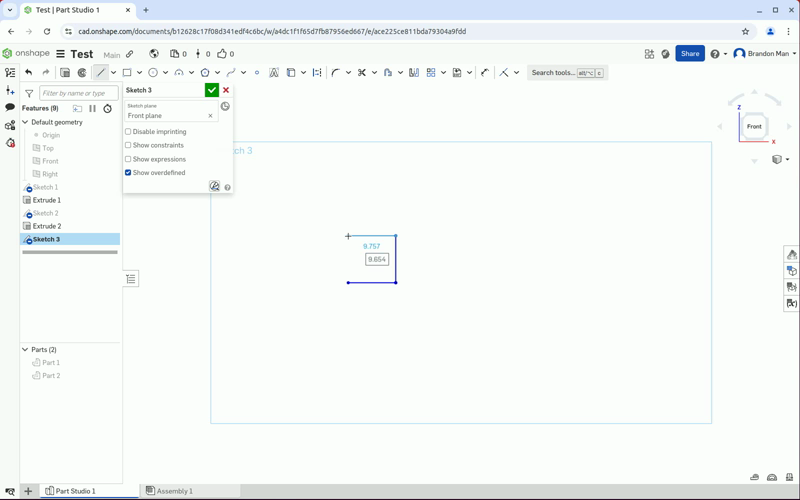
key_up(shift)
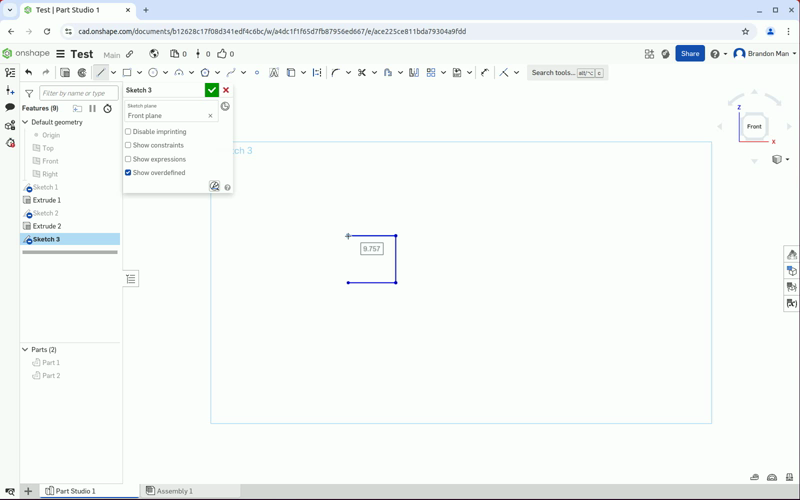
mouse_move(378, 235)
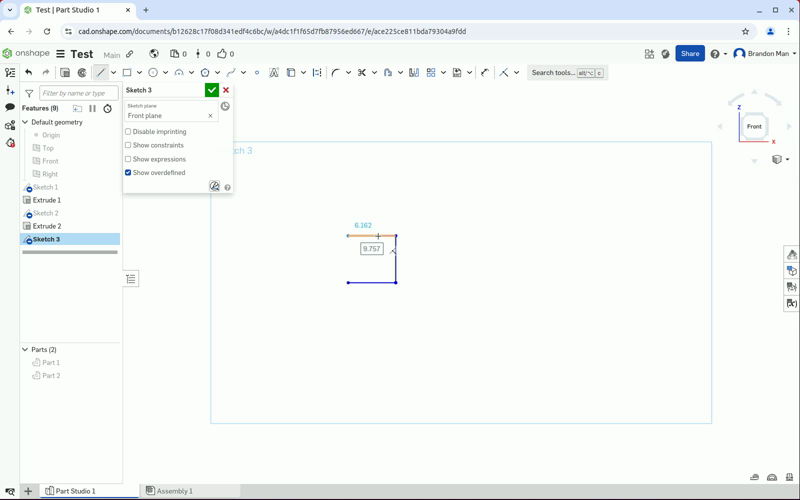
key_down(shift)
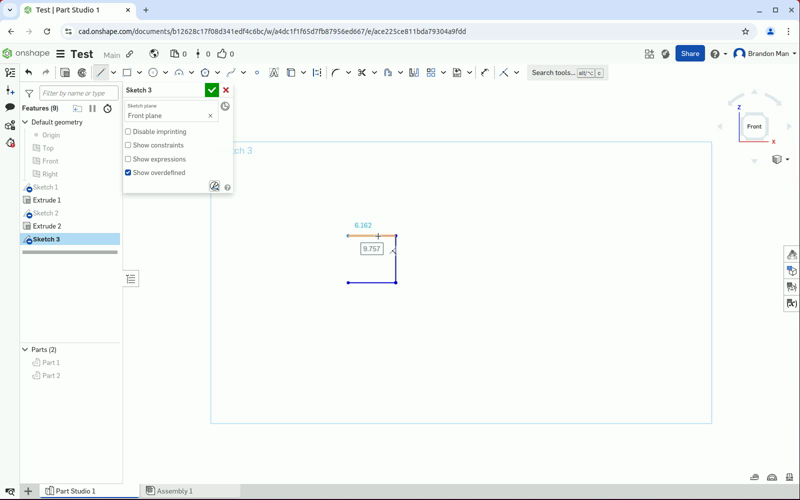
mouse_move(348, 282)
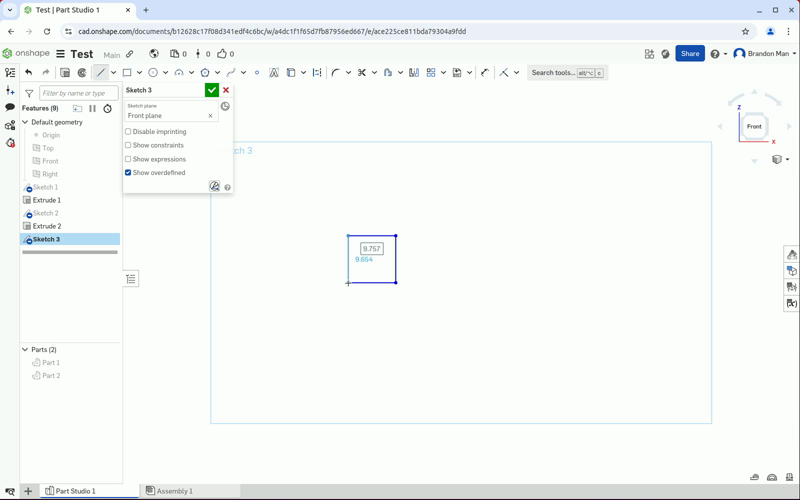
key_up(shift)
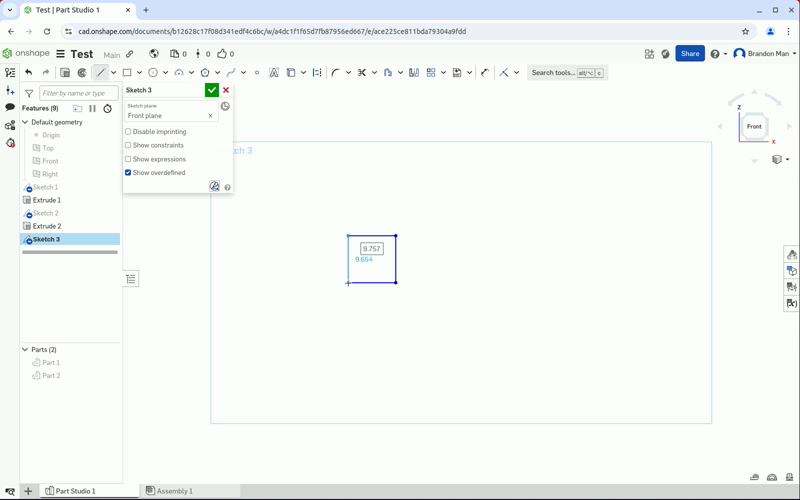
click(348, 282)
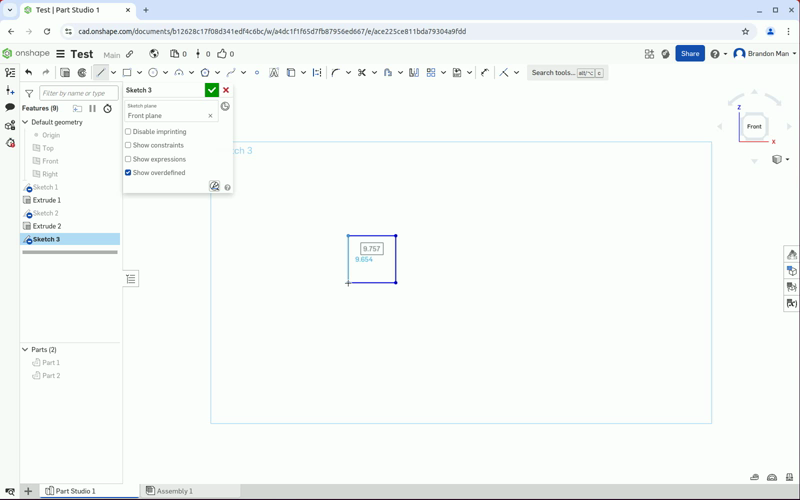
key(esc)
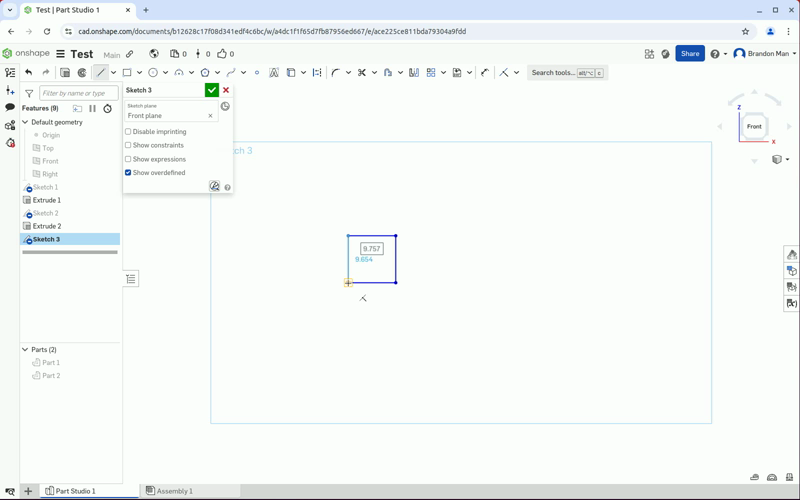
mouse_move(364, 276)
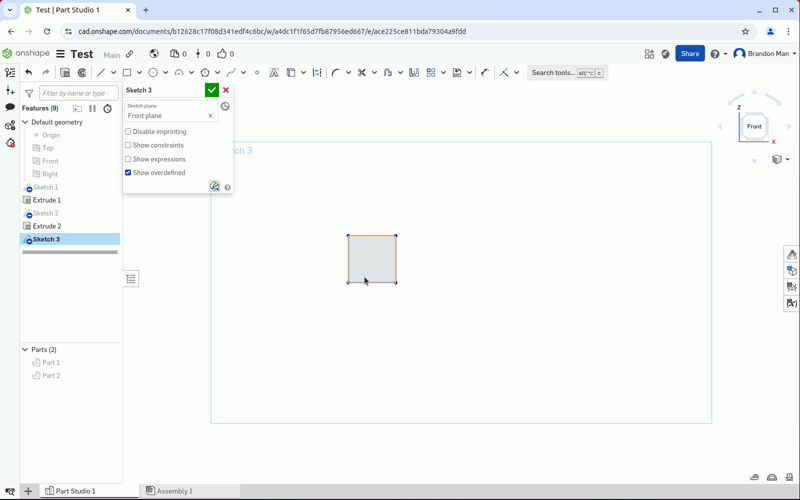
click(364, 276)
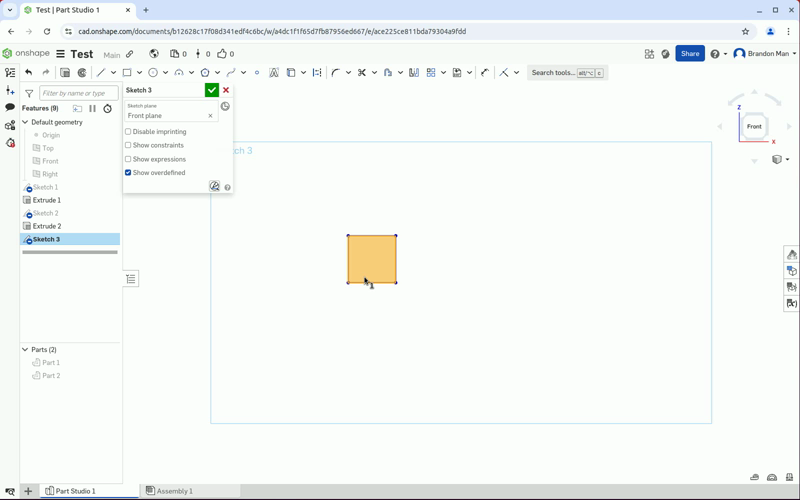
mouse_move(73, 352)
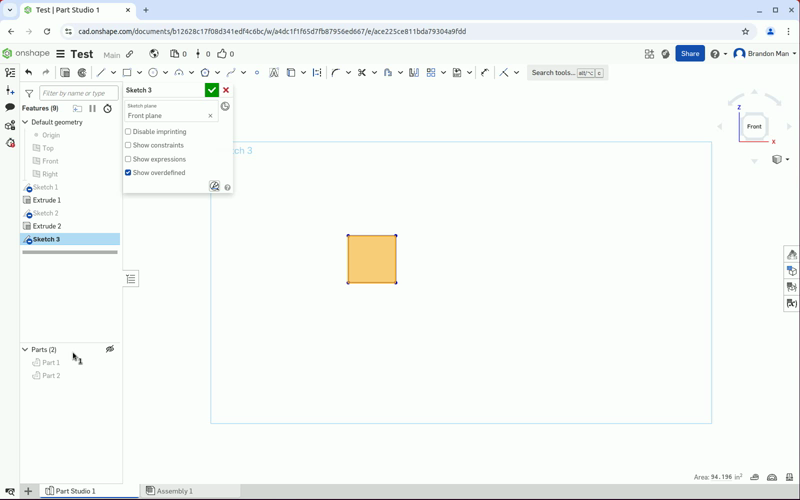
key(shift+y)
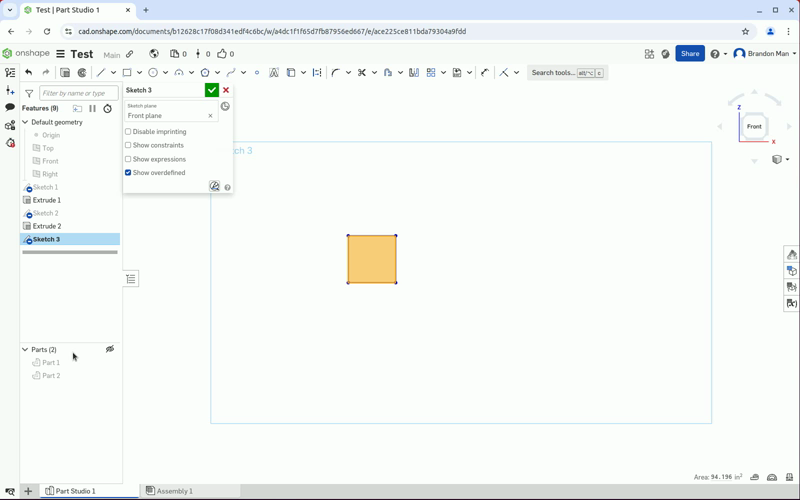
key(shift+e)
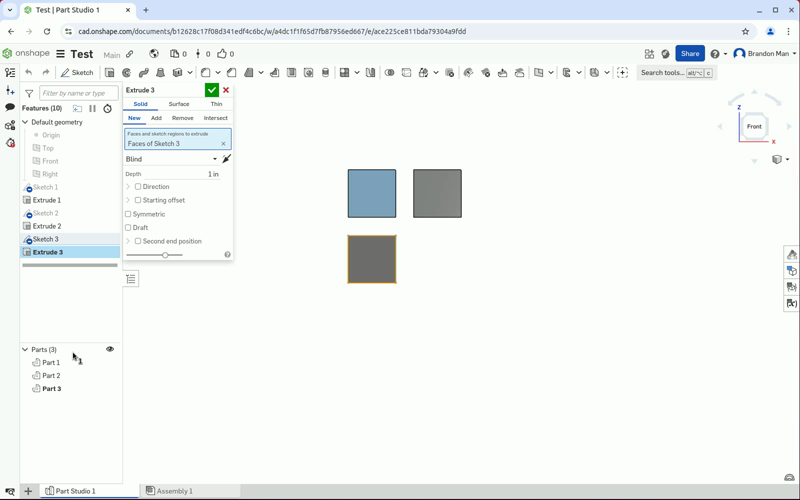
mouse_move(143, 106)
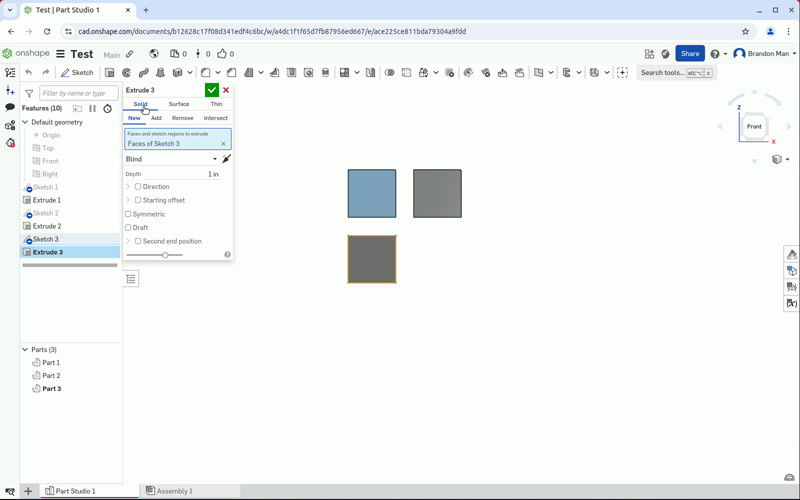
click(143, 106)
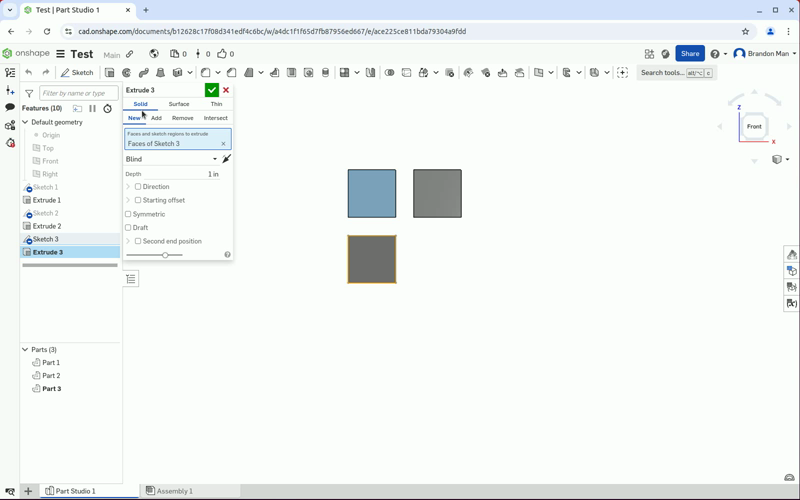
mouse_move(137, 120)
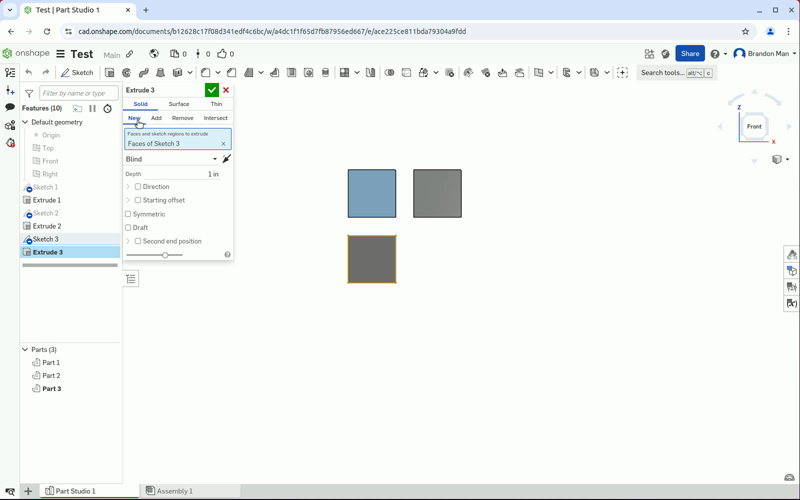
click(137, 120)
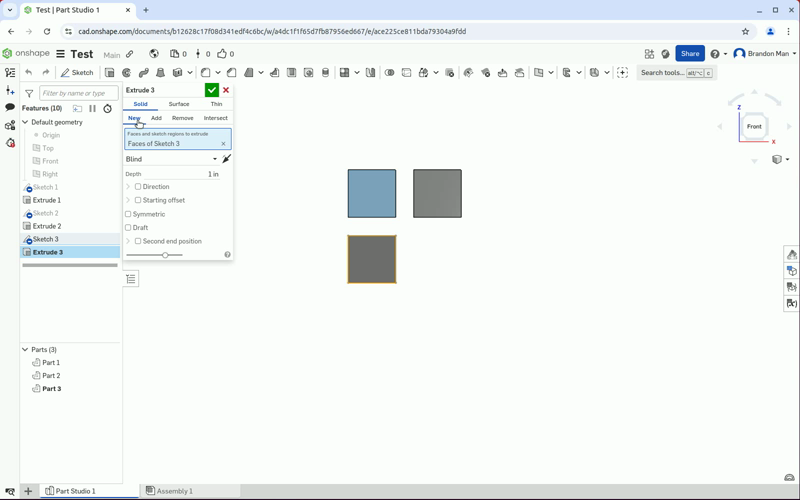
key(tab, 4)
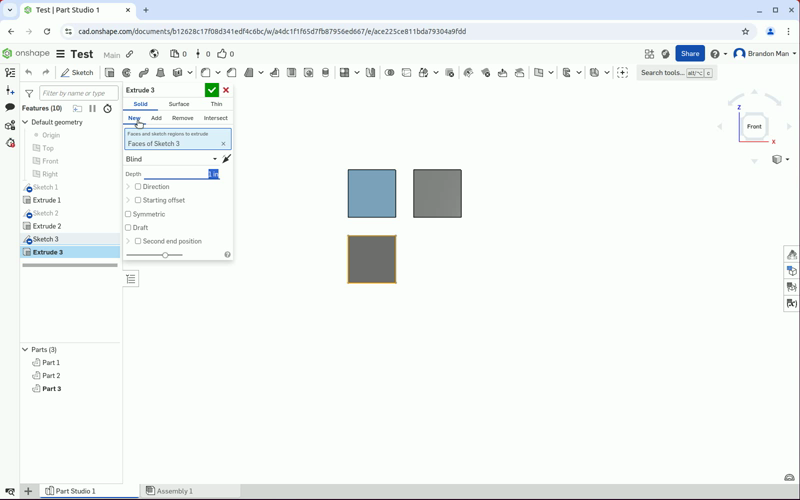
text(7.221)
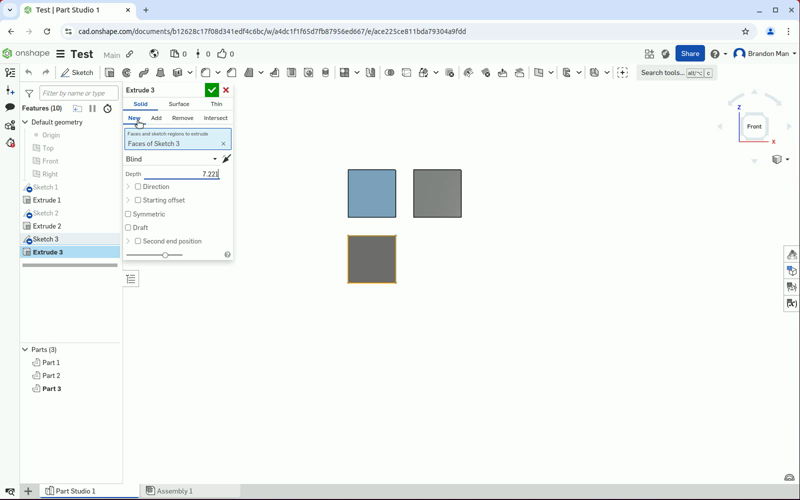
key(enter)
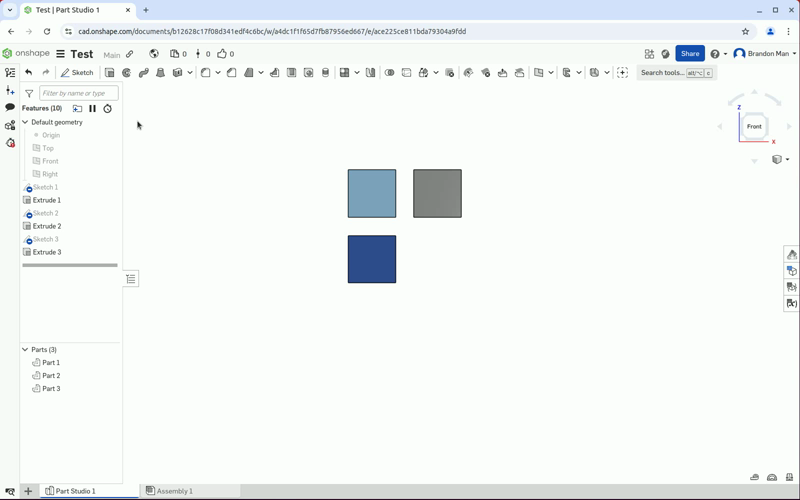
key(shift+h)
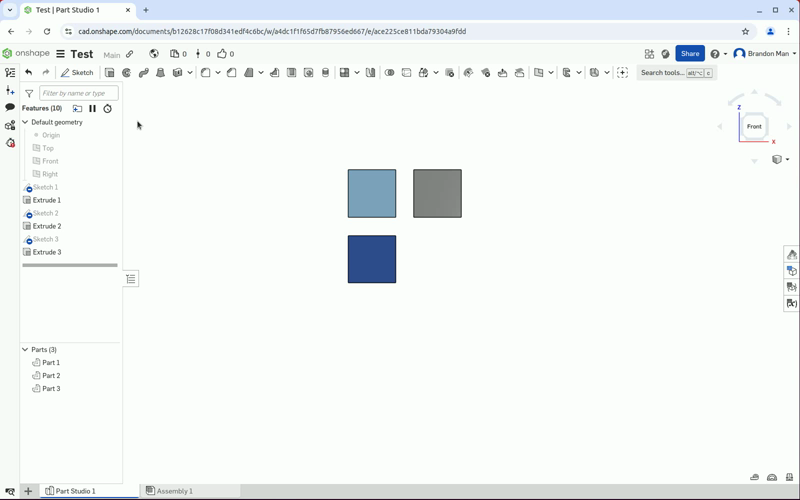
key(shift+h)
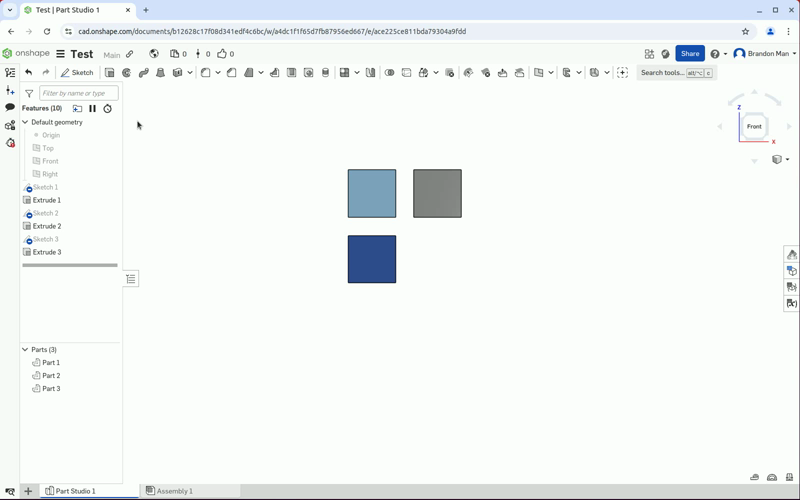
mouse_move(73, 189)
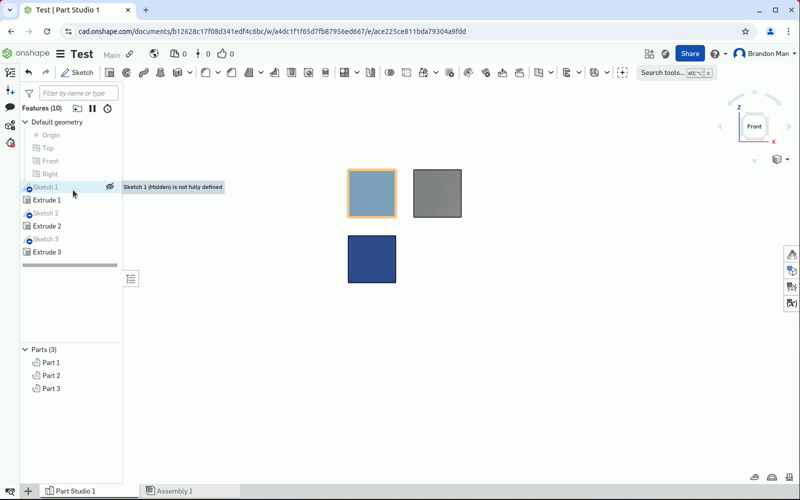
click(73, 189)
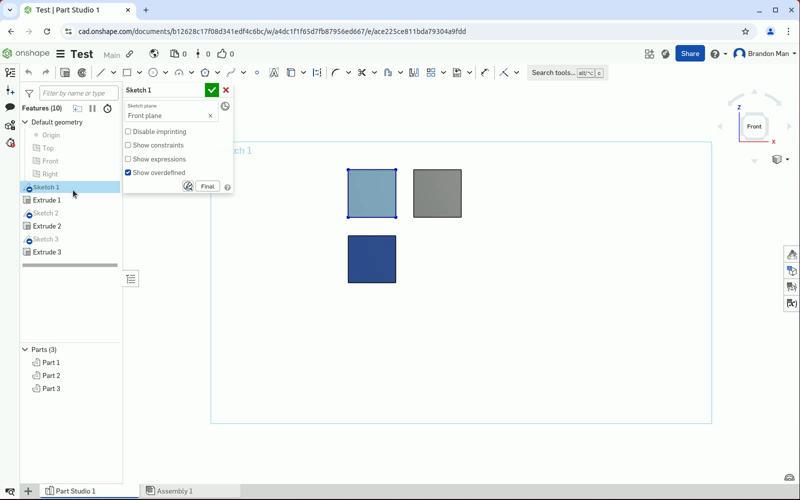
mouse_move(229, 92)
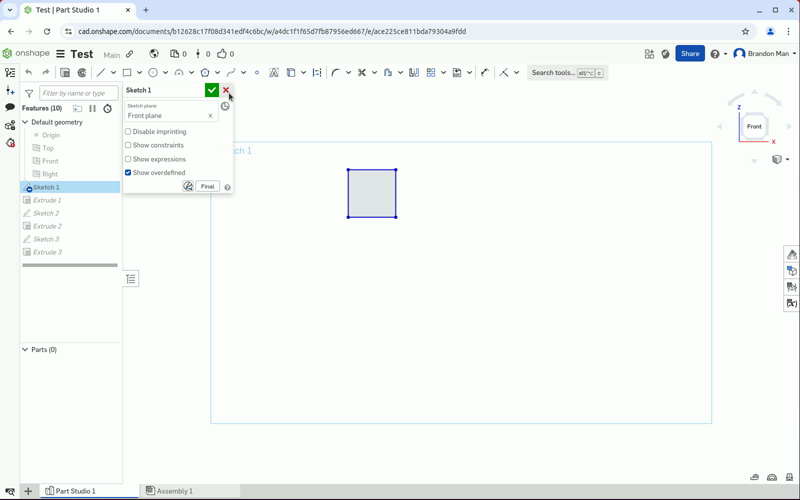
click(229, 92)
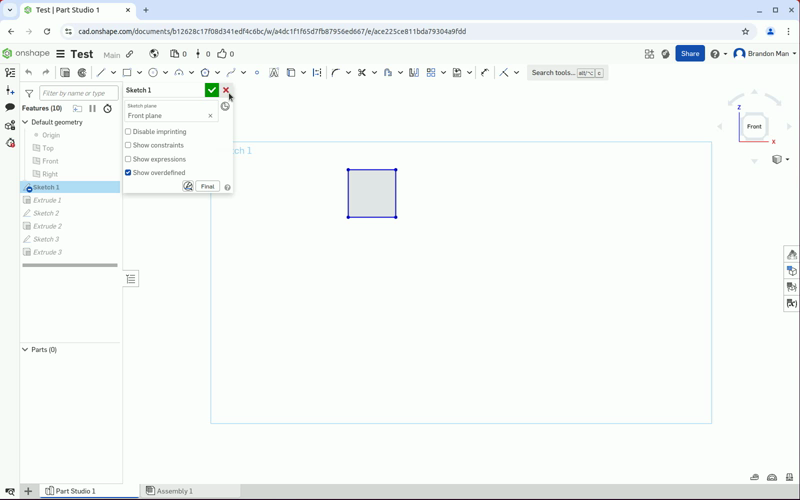
key(shift+s)
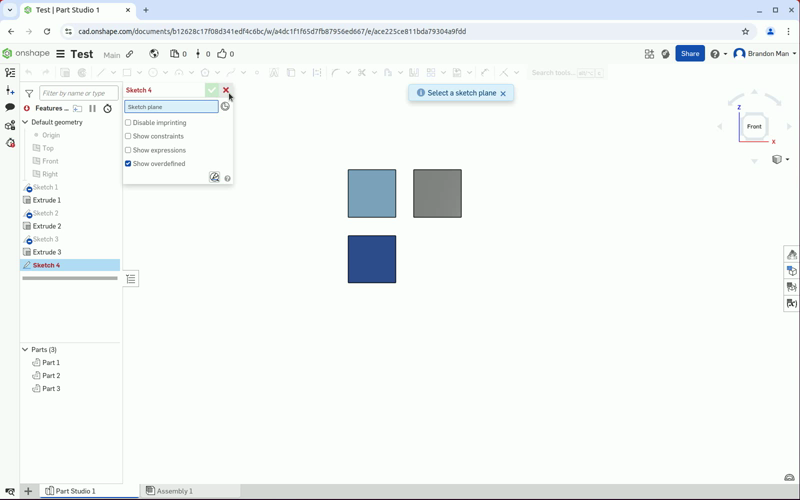
mouse_move(73, 163)
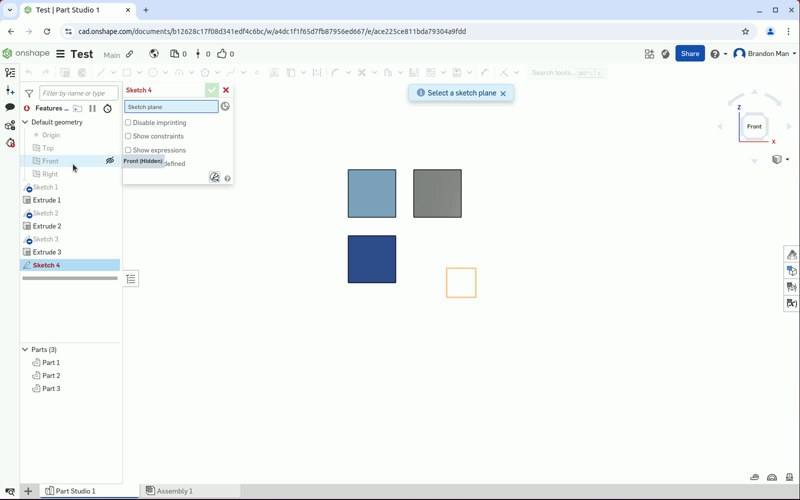
click(73, 163)
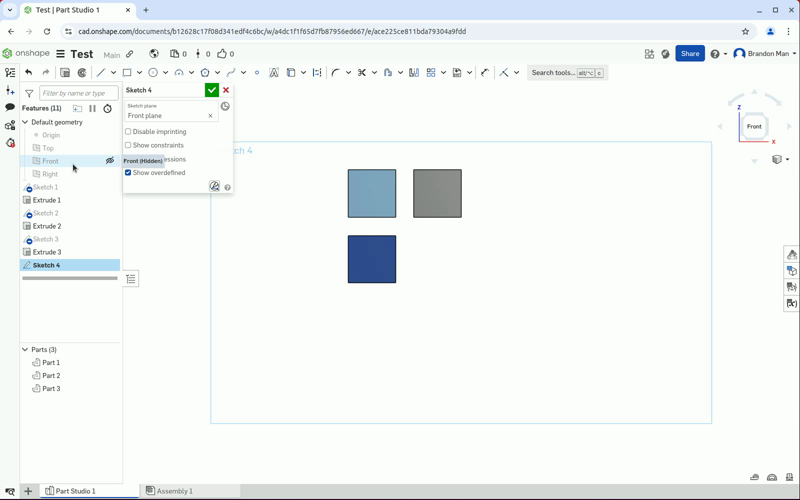
mouse_move(73, 352)
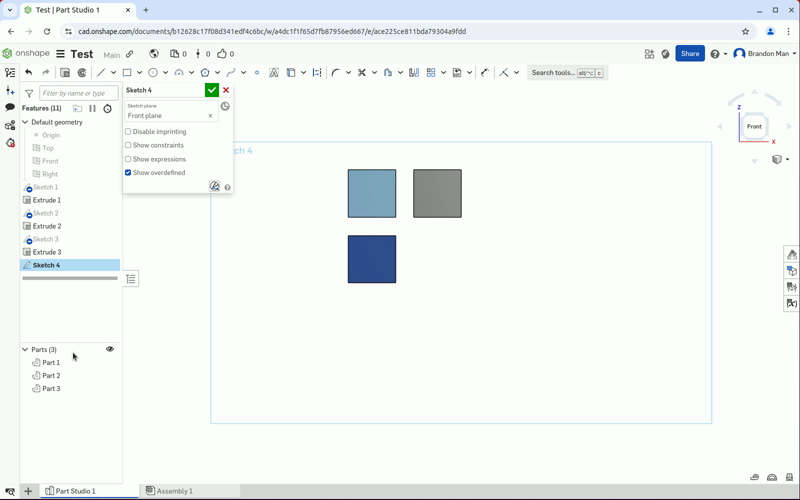
key(y)
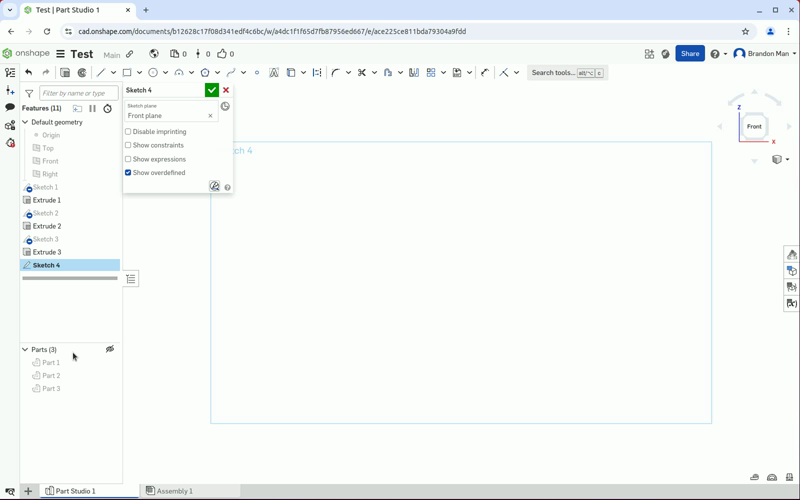
key(l)
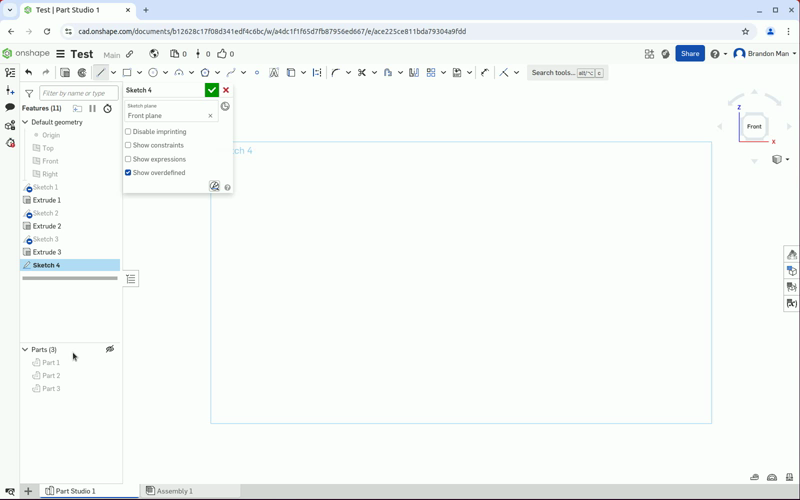
key_down(shift)
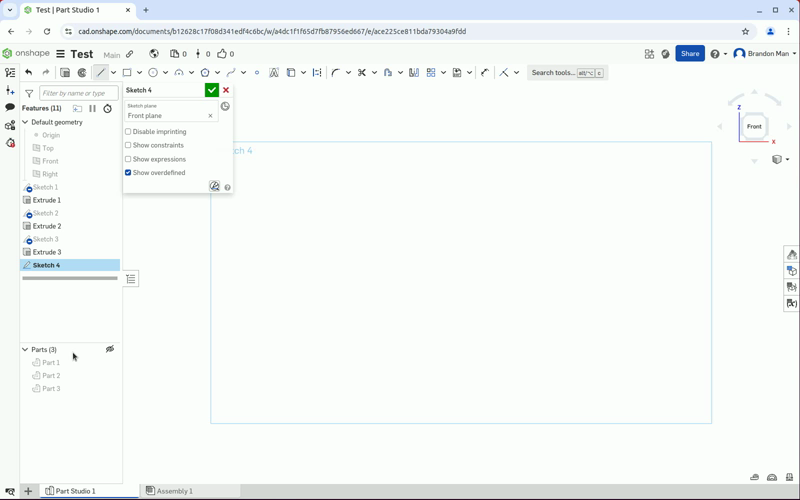
mouse_move(413, 282)
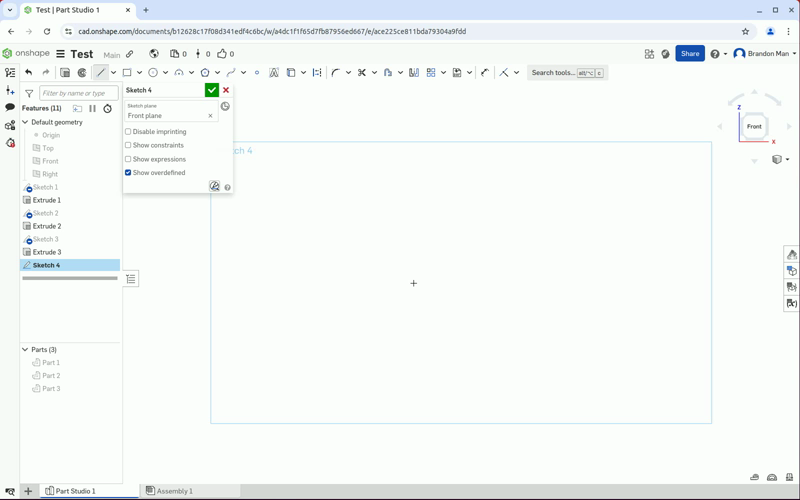
click(413, 282)
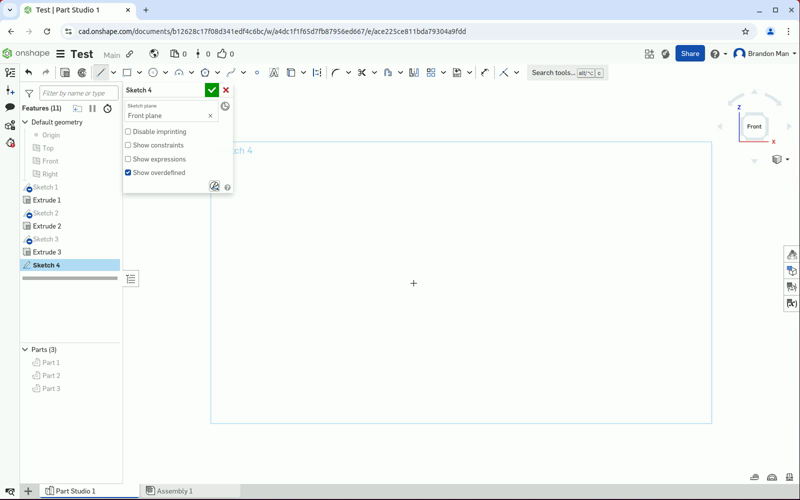
key_up(shift)
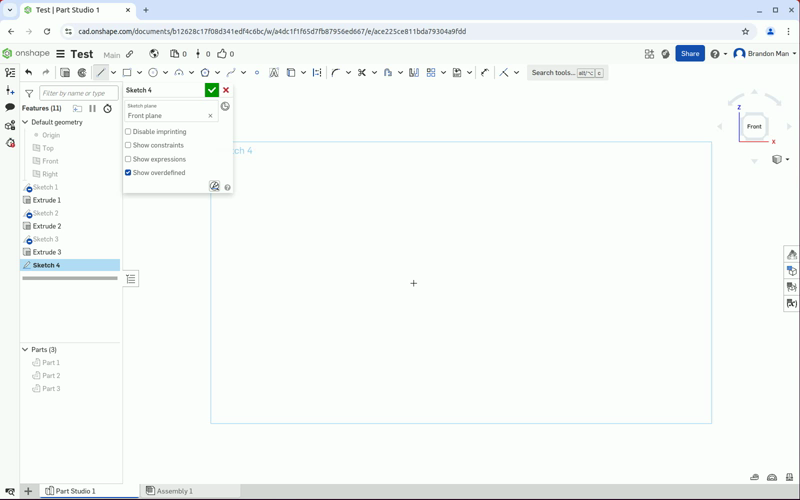
key_down(shift)
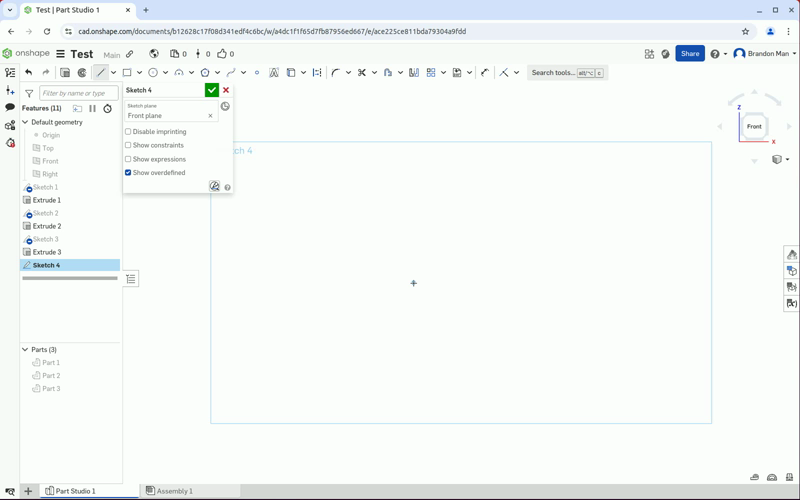
mouse_move(444, 282)
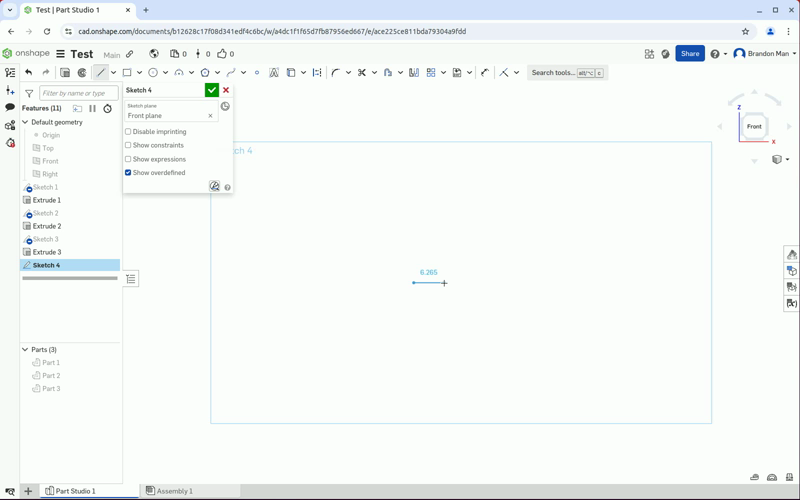
mouse_move(461, 282)
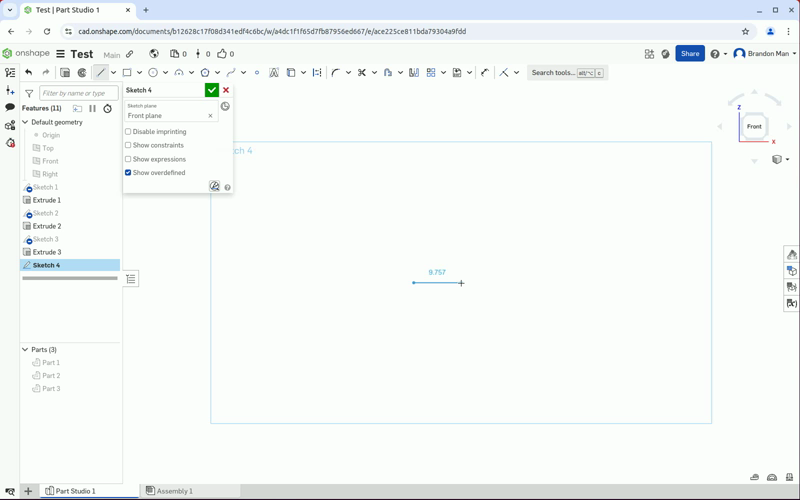
click(461, 282)
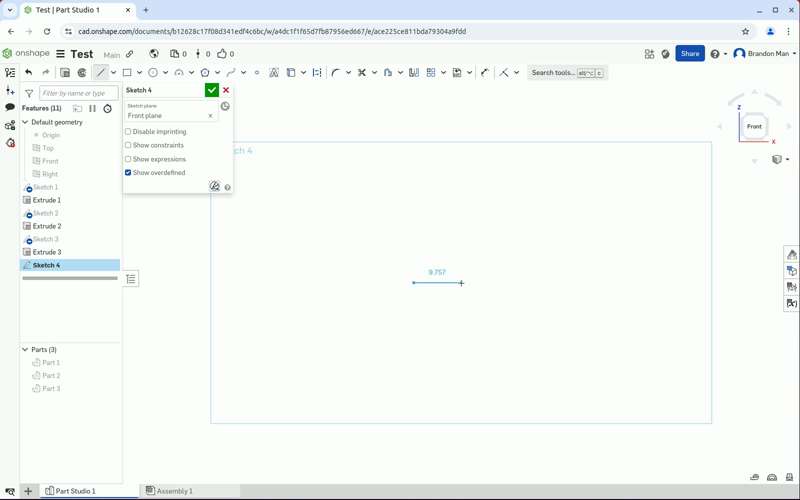
key_up(shift)
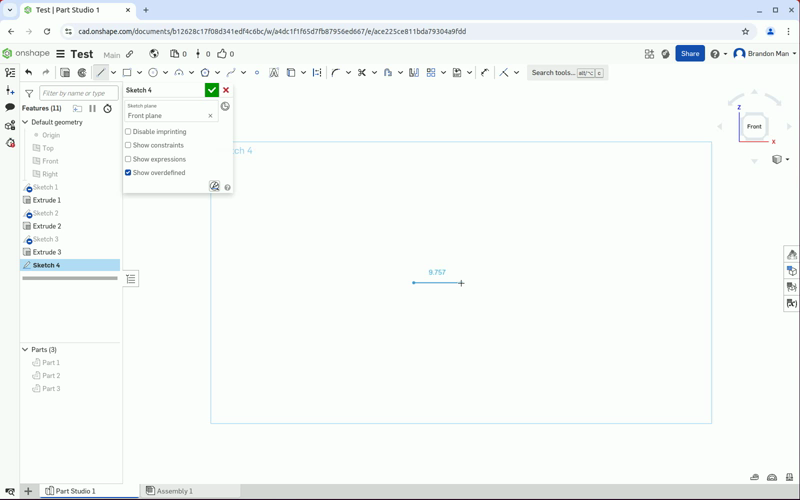
key_down(shift)
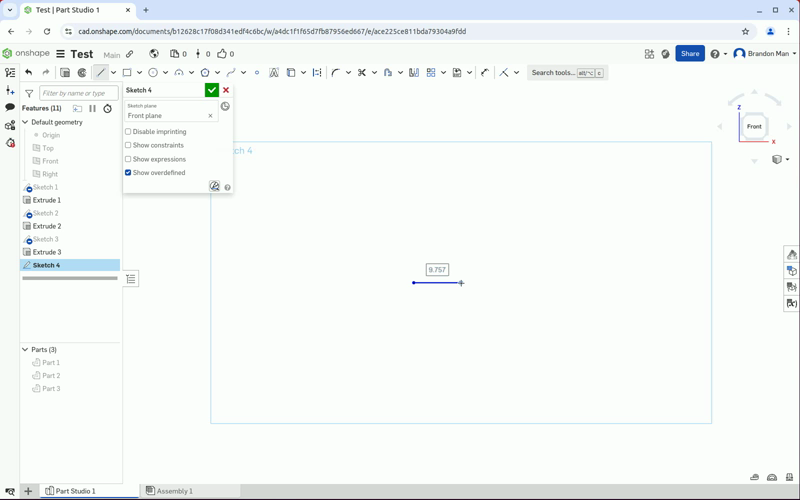
mouse_move(491, 282)
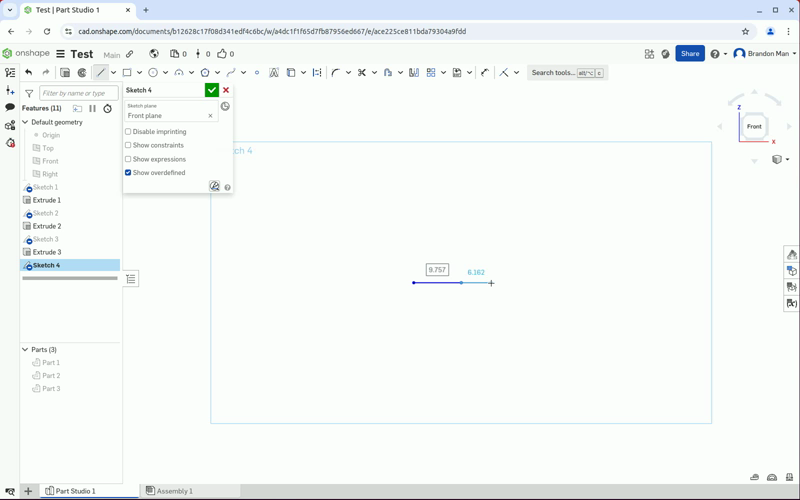
mouse_move(461, 235)
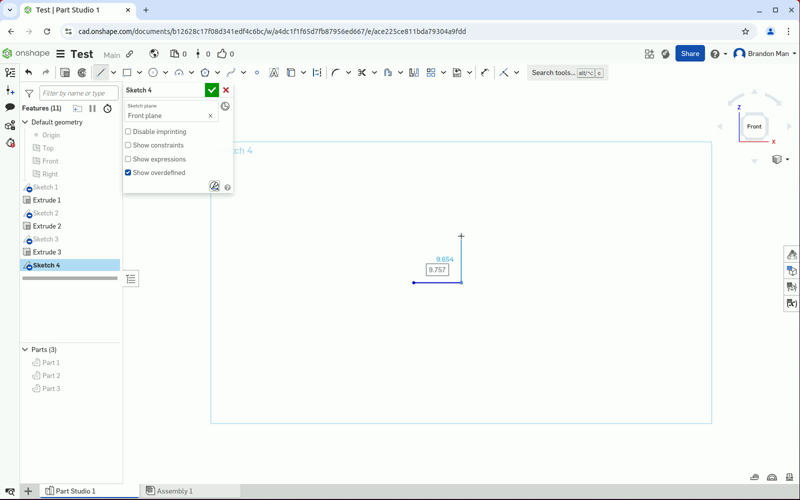
click(461, 235)
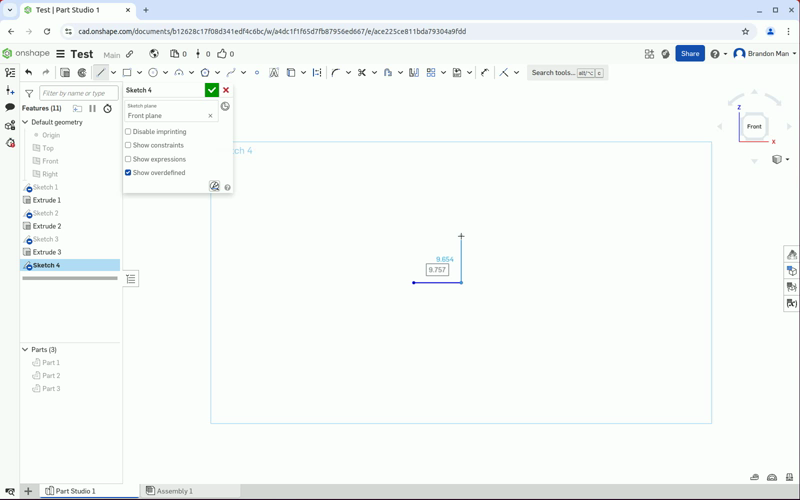
key_up(shift)
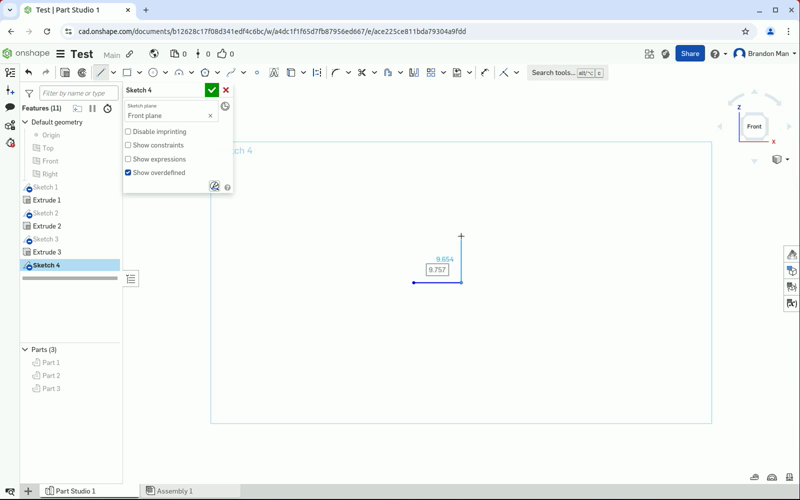
key_down(shift)
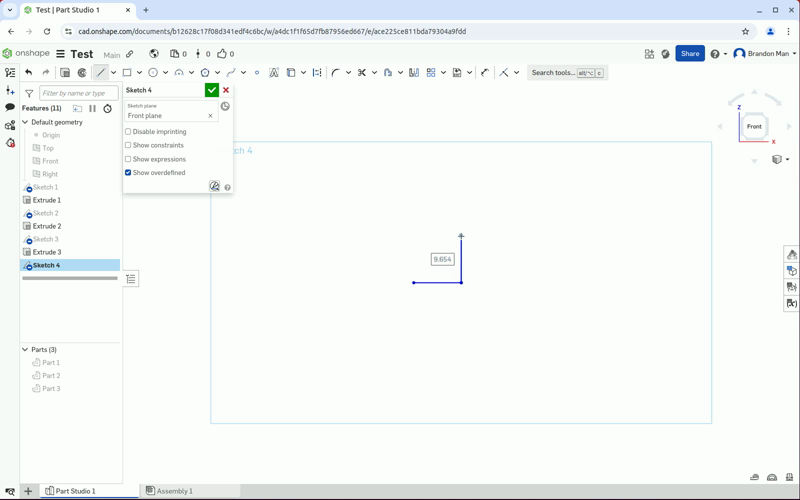
mouse_move(491, 235)
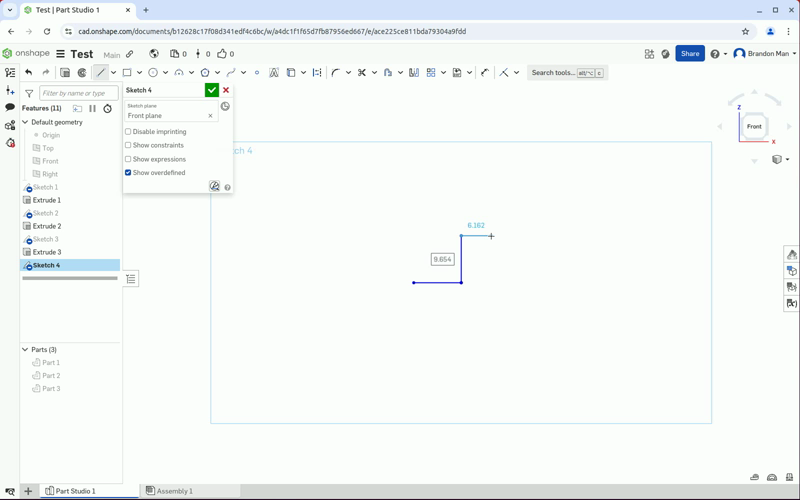
mouse_move(413, 235)
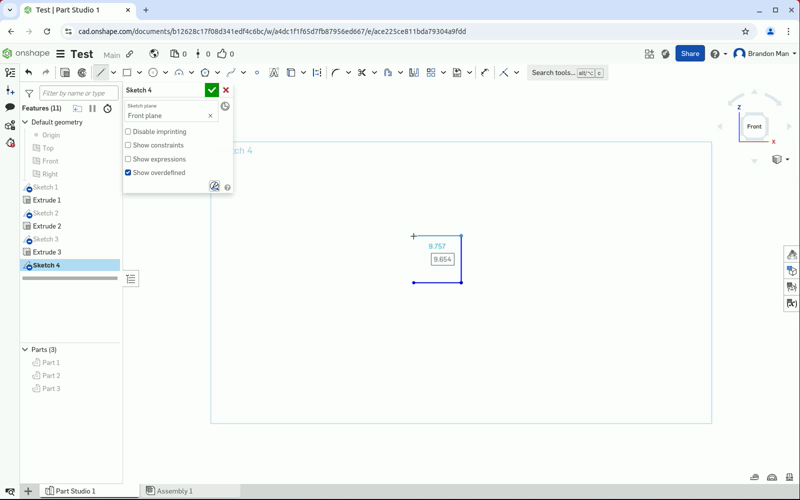
click(413, 235)
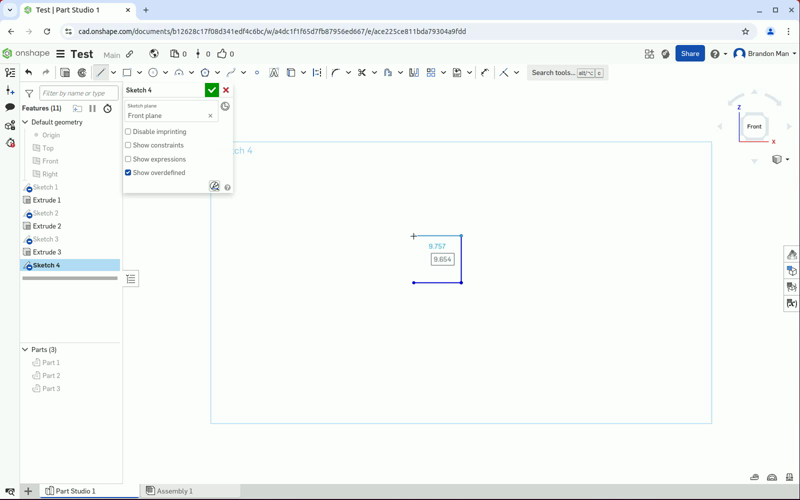
key_up(shift)
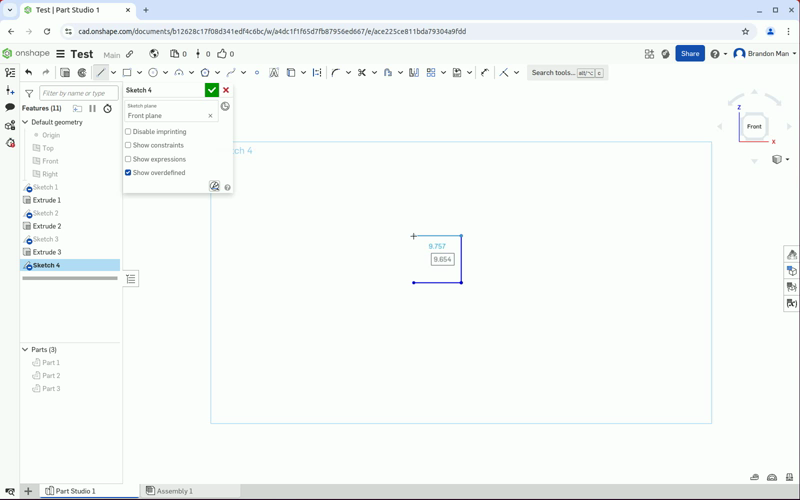
mouse_move(444, 235)
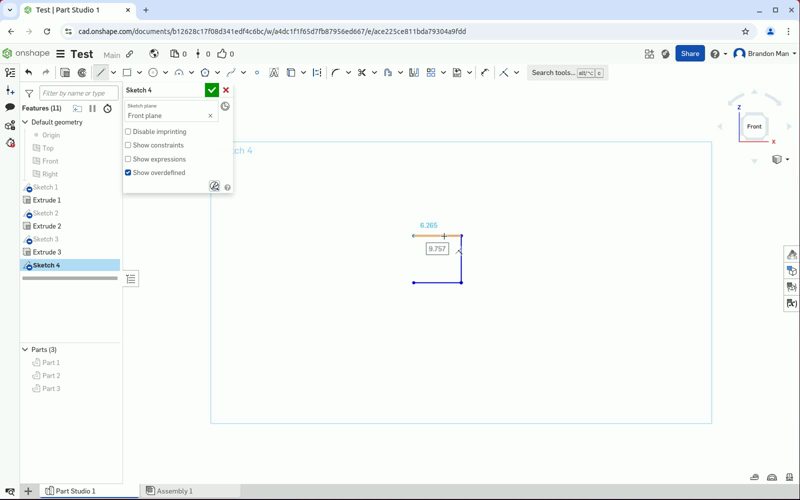
key_down(shift)
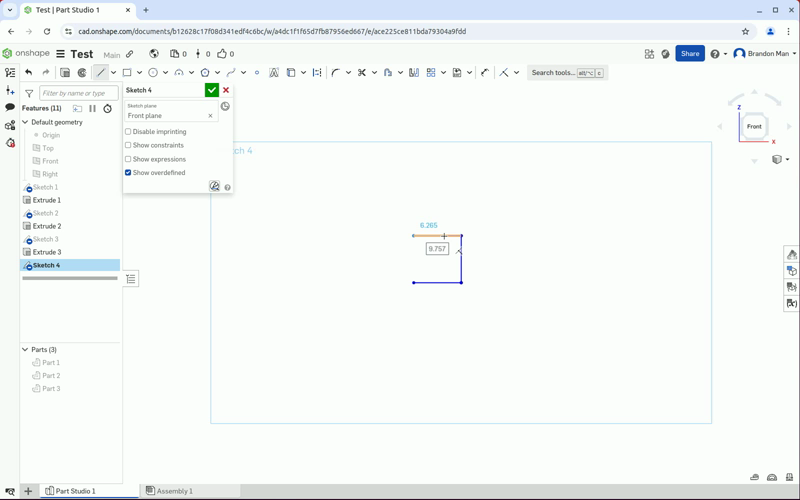
mouse_move(413, 282)
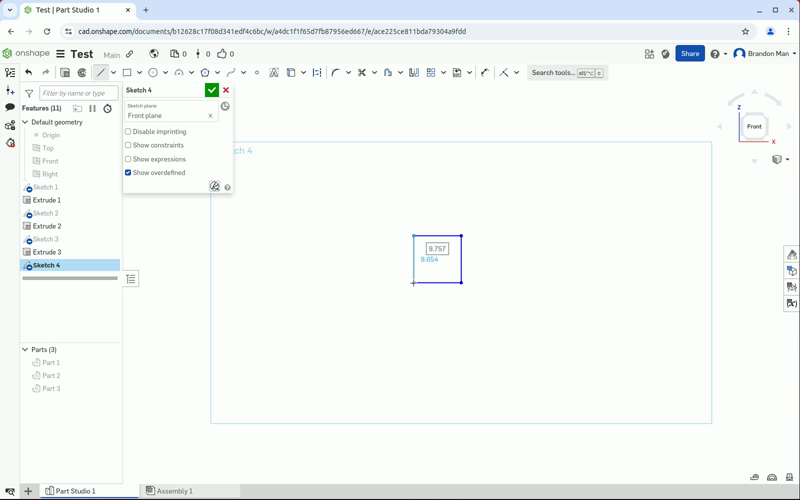
key_up(shift)
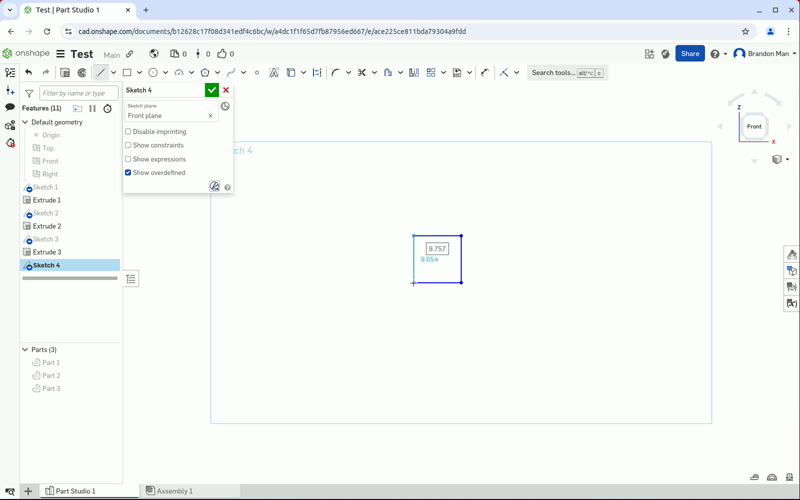
click(413, 282)
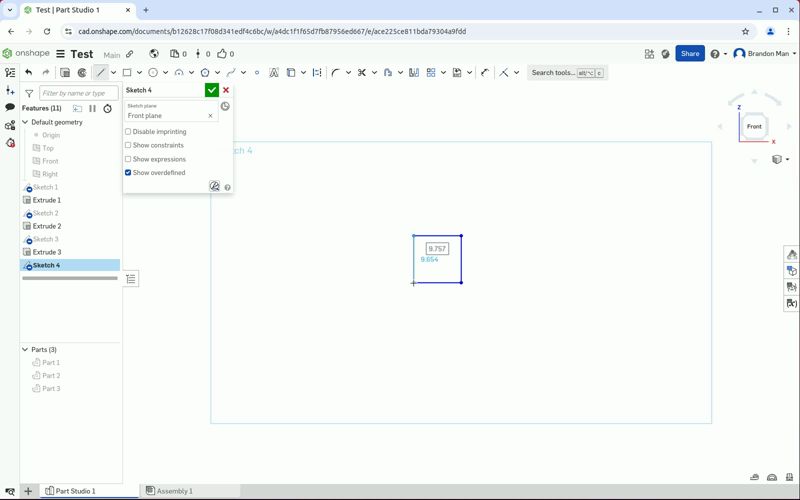
key(esc)
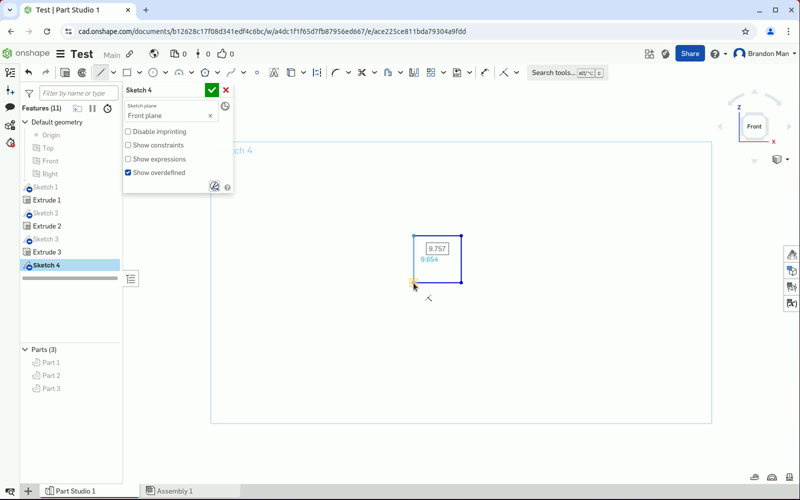
mouse_move(442, 278)
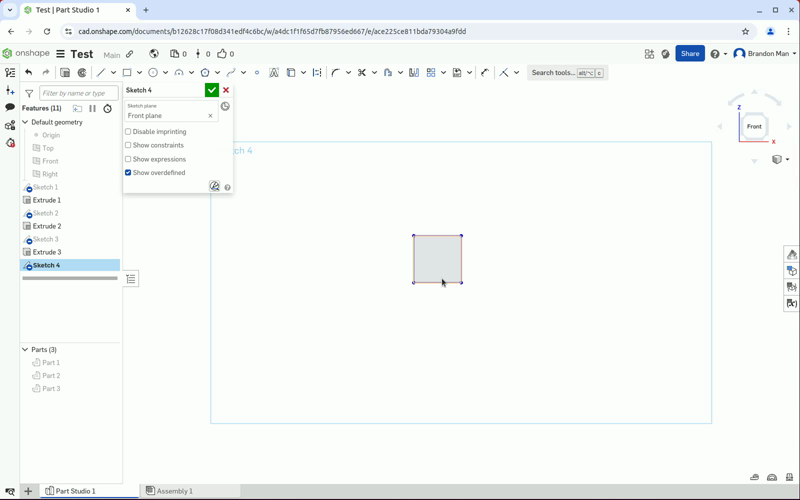
click(442, 278)
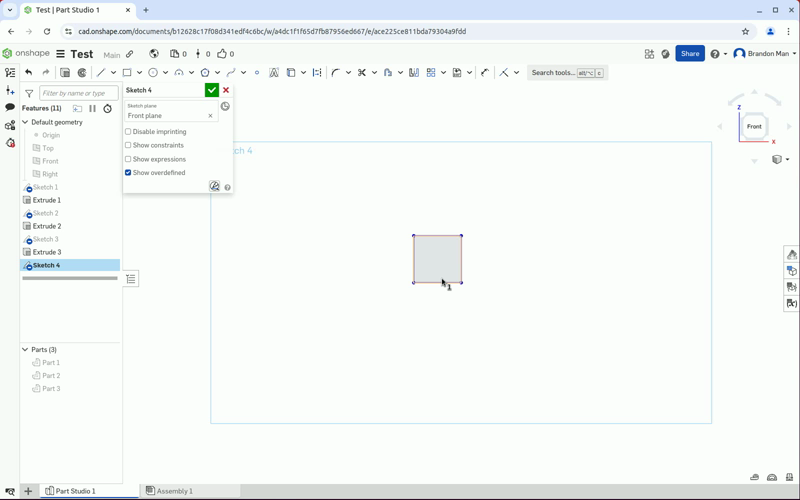
mouse_move(73, 352)
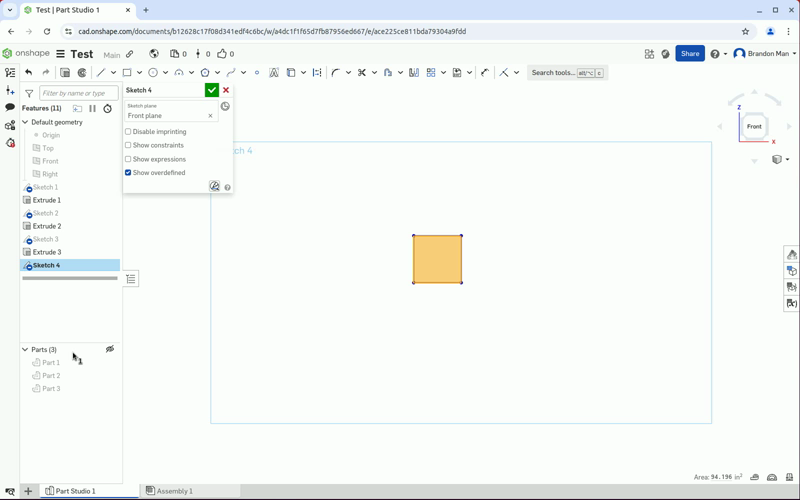
key(shift+y)
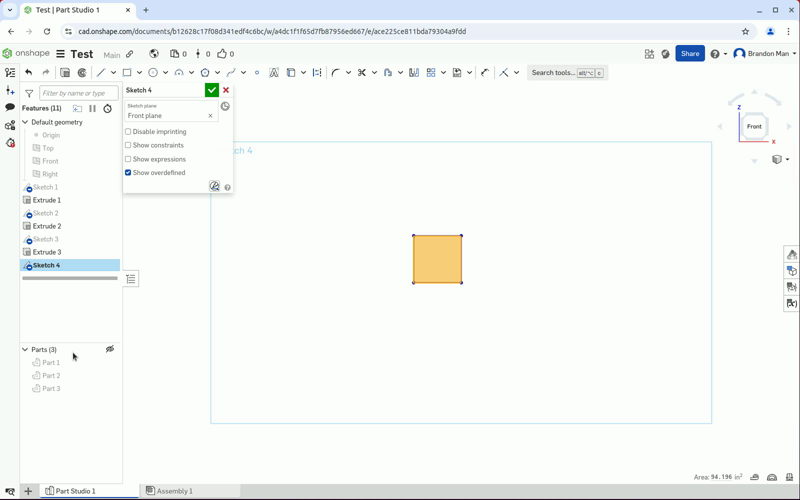
key(shift+e)
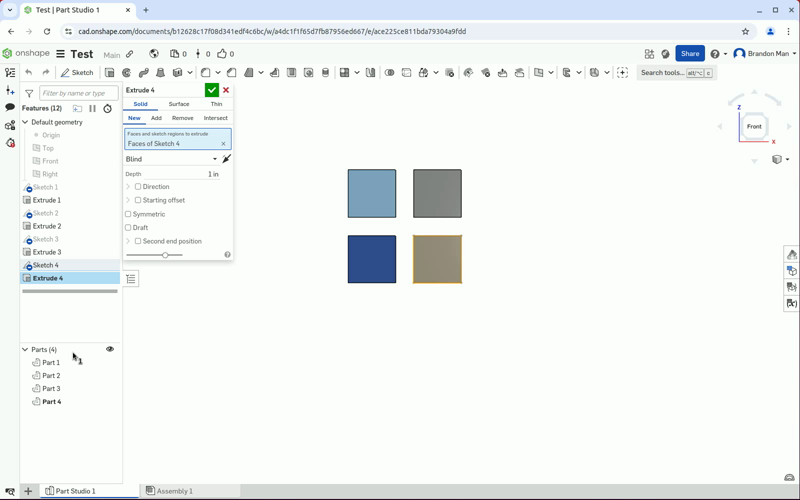
mouse_move(143, 106)
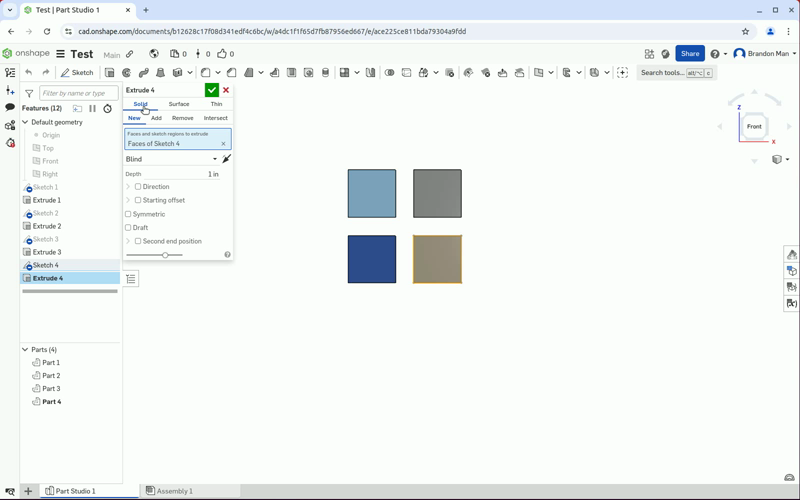
click(143, 106)
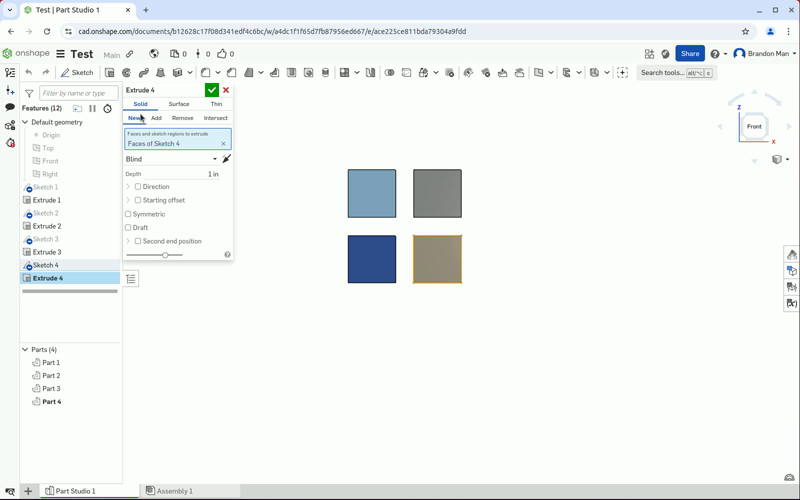
mouse_move(137, 120)
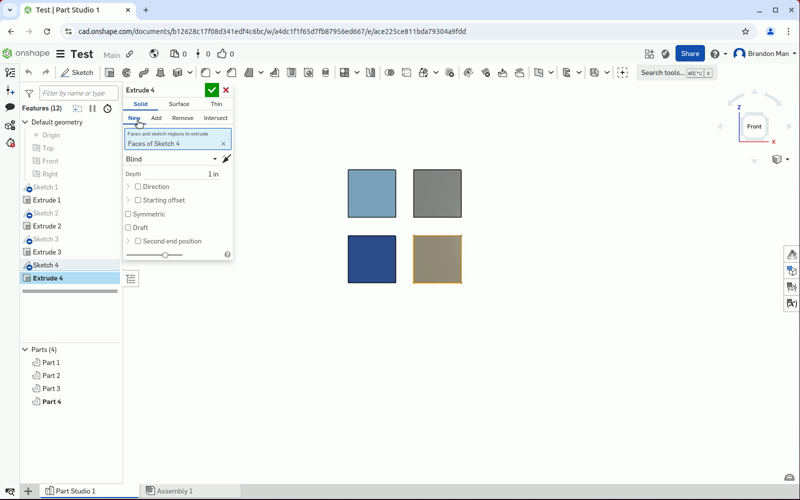
click(137, 120)
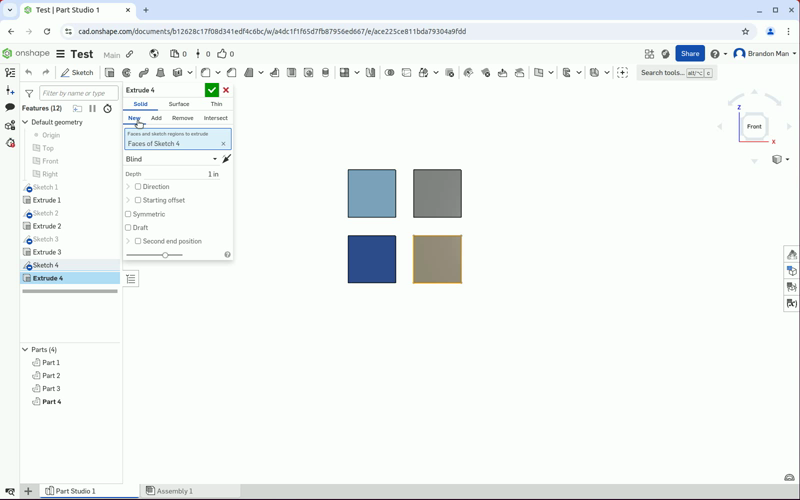
key(tab, 4)
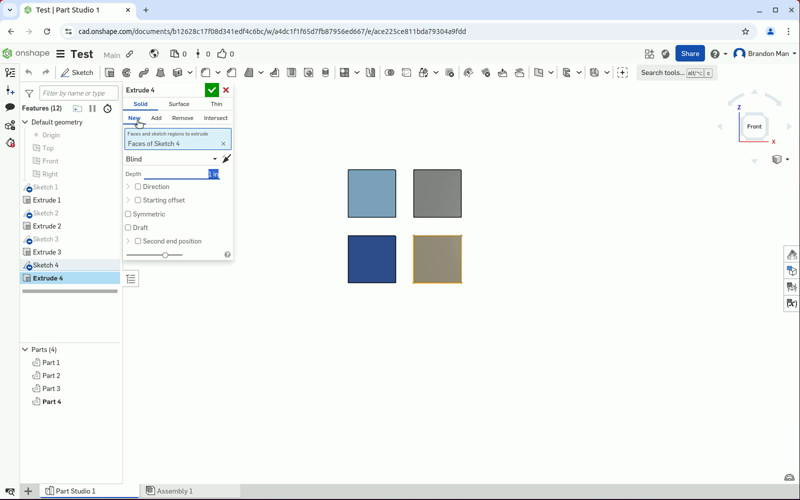
text(7.221)
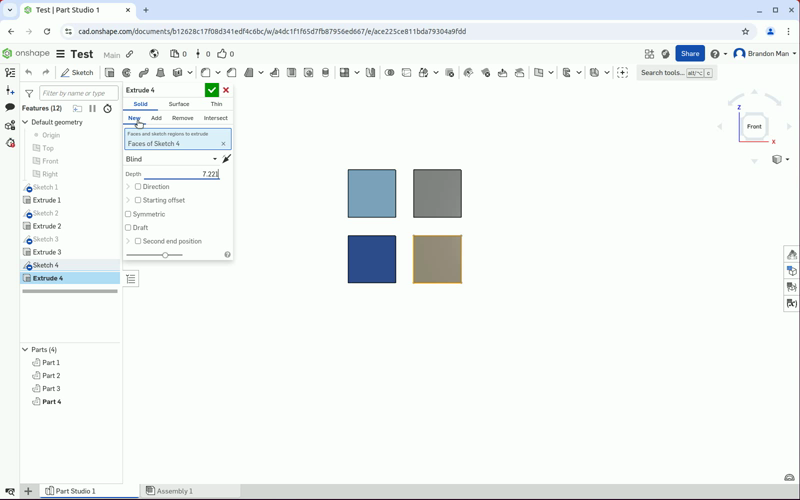
key(enter)
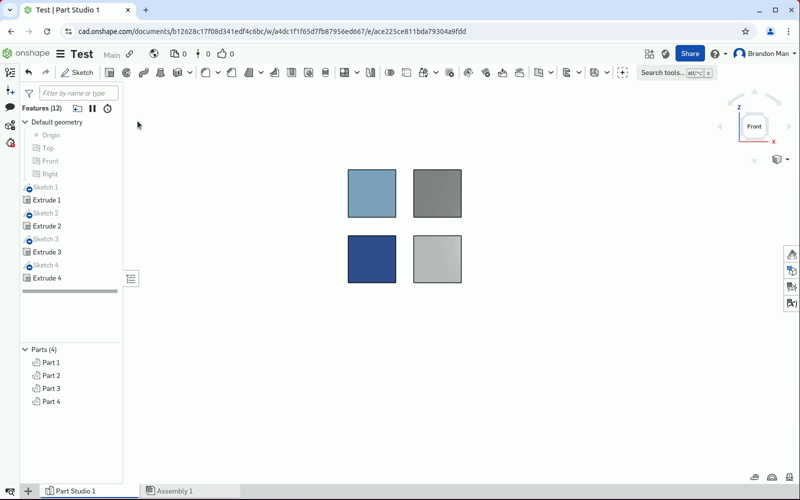
key(shift+h)
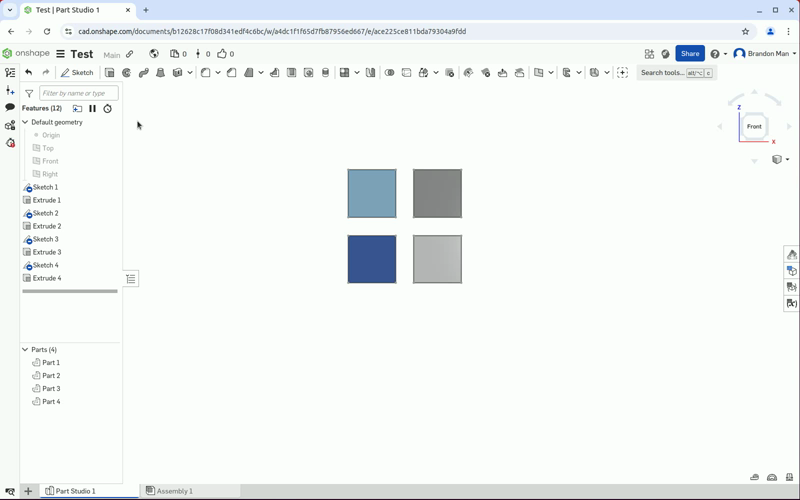
key(shift+h)
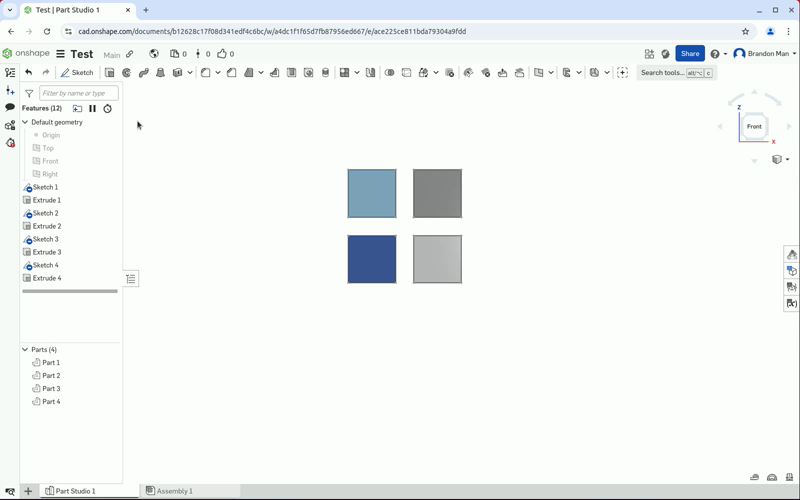
key(shift+7)
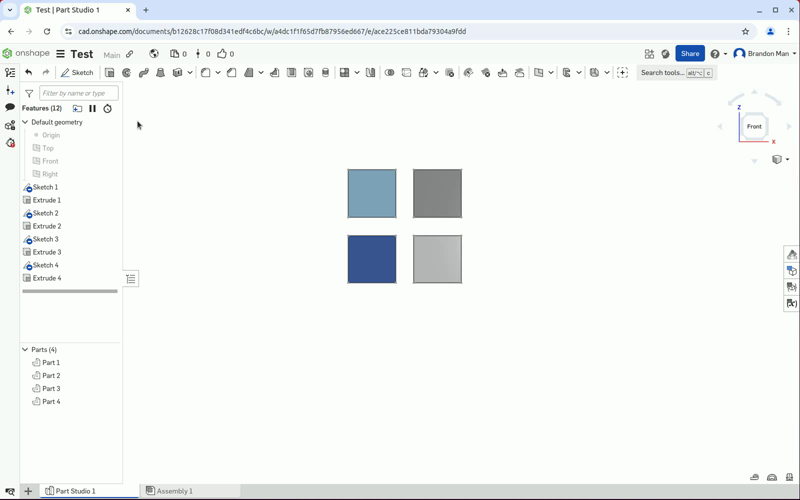
key(left, 2)
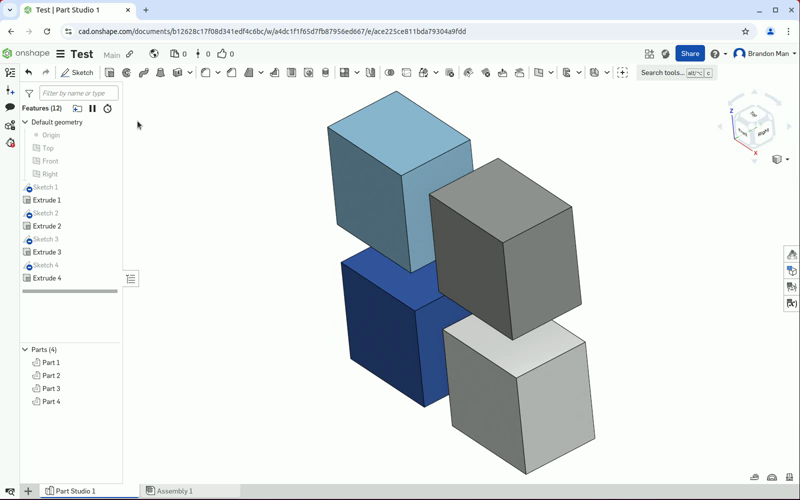
key(down, 2)
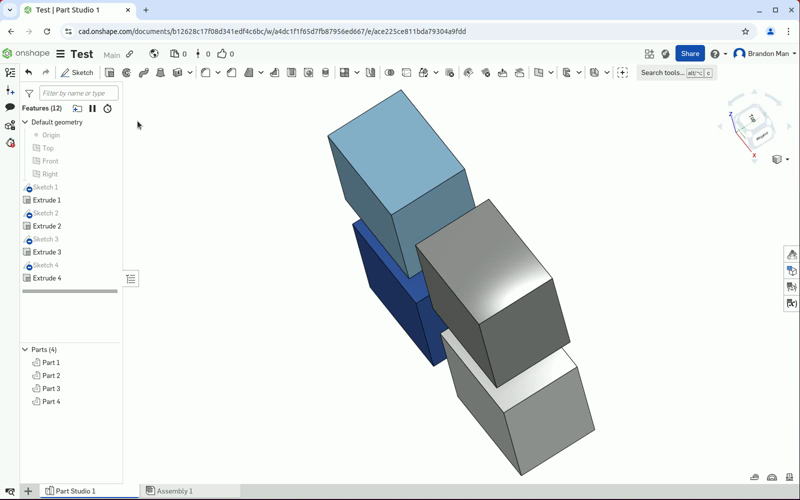
key(up, 2)
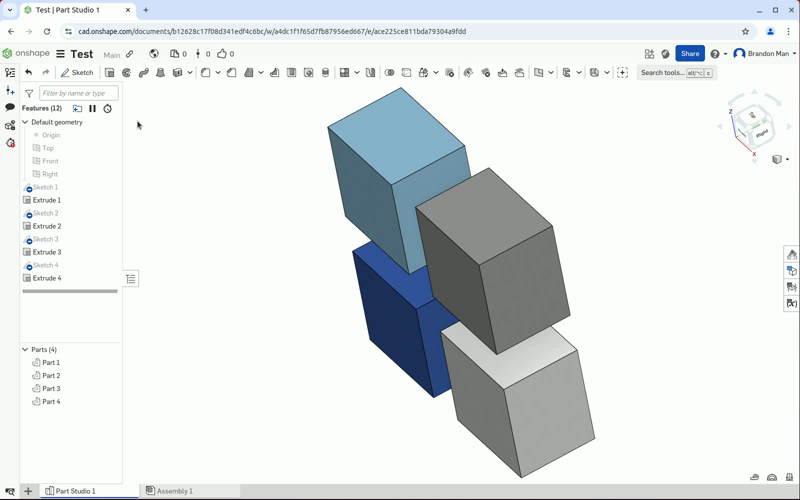
key(right, 2)
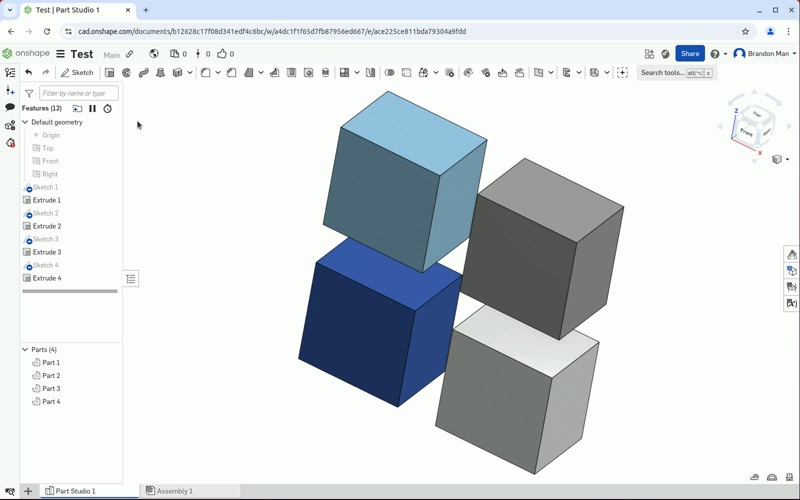
mouse_move(73, 189)
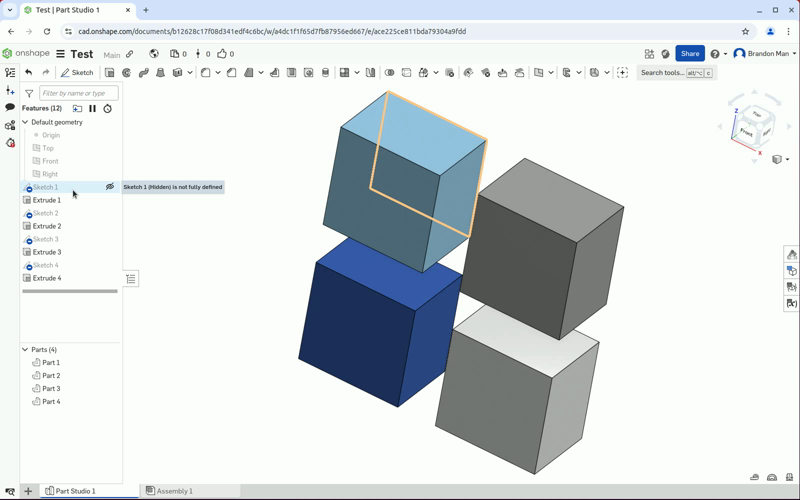
click(73, 189)